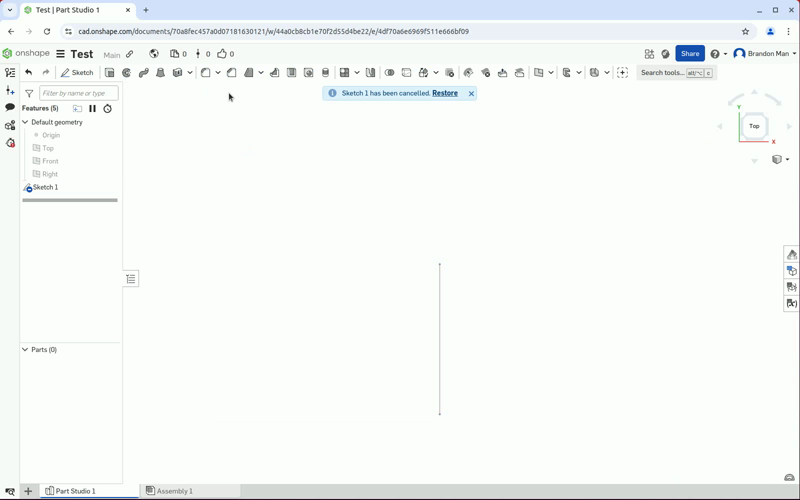
key(shift+h)
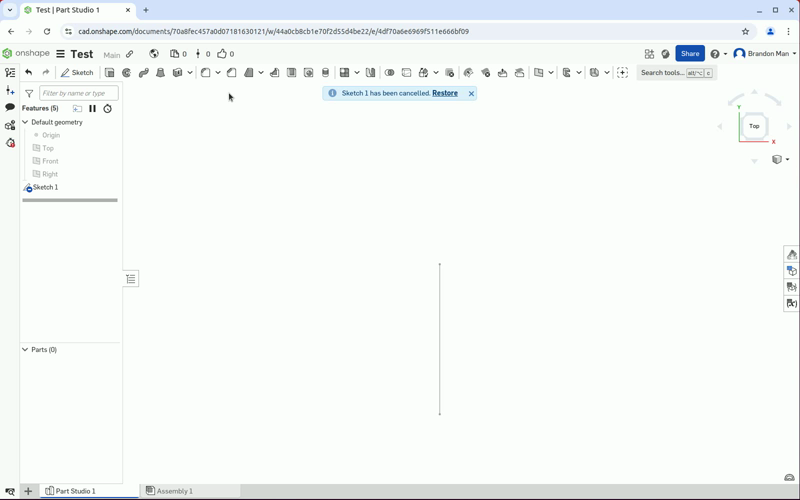
key(shift+s)
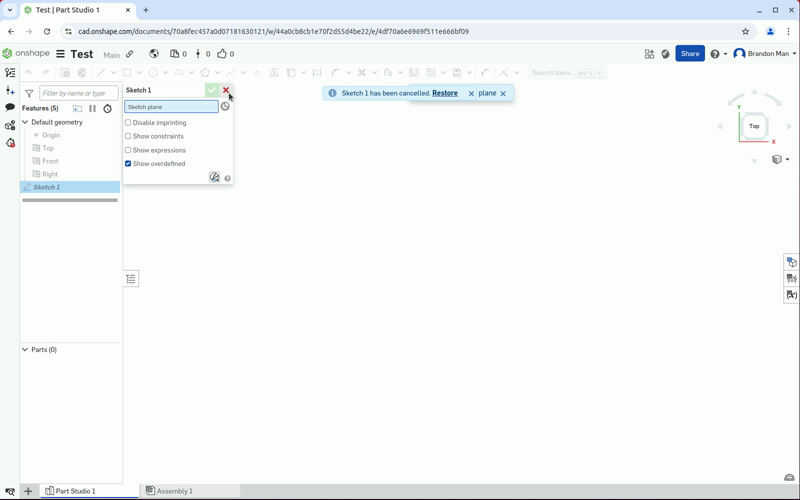
mouse_move(73, 150)
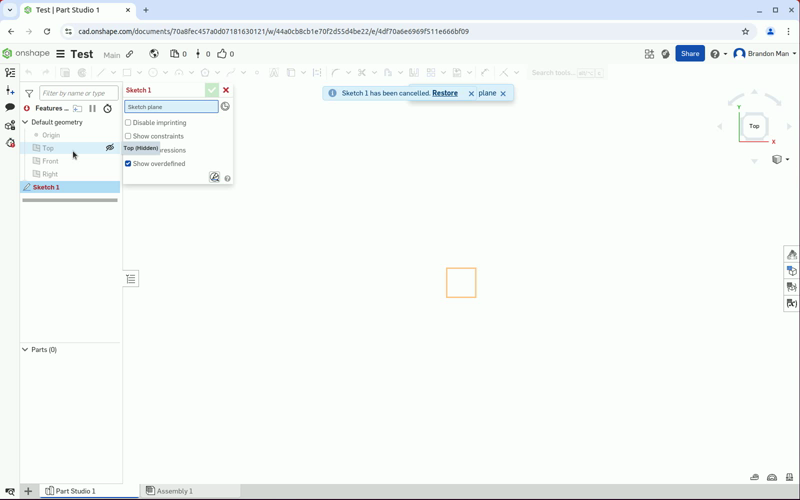
click(73, 150)
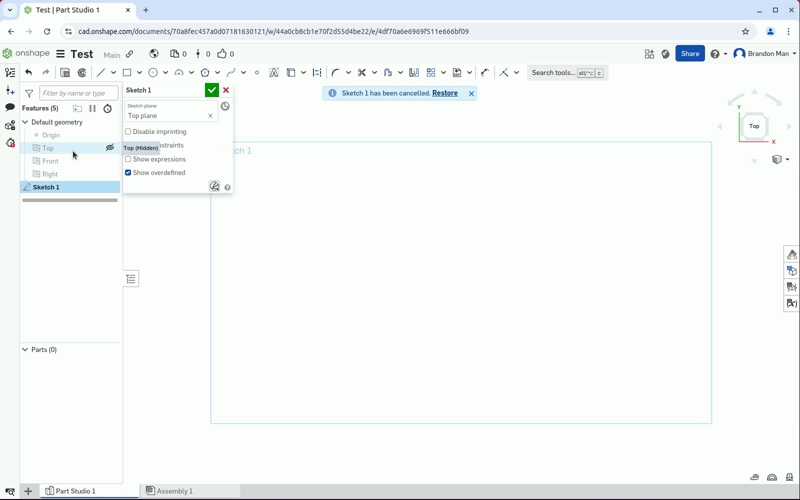
mouse_move(73, 352)
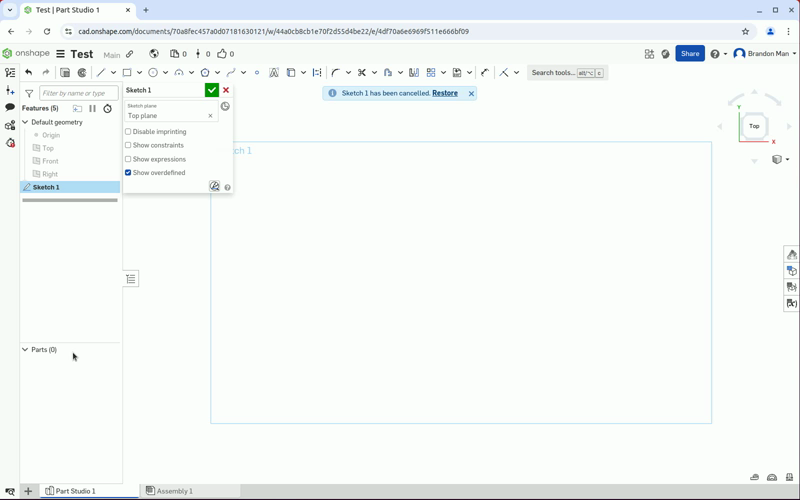
key(y)
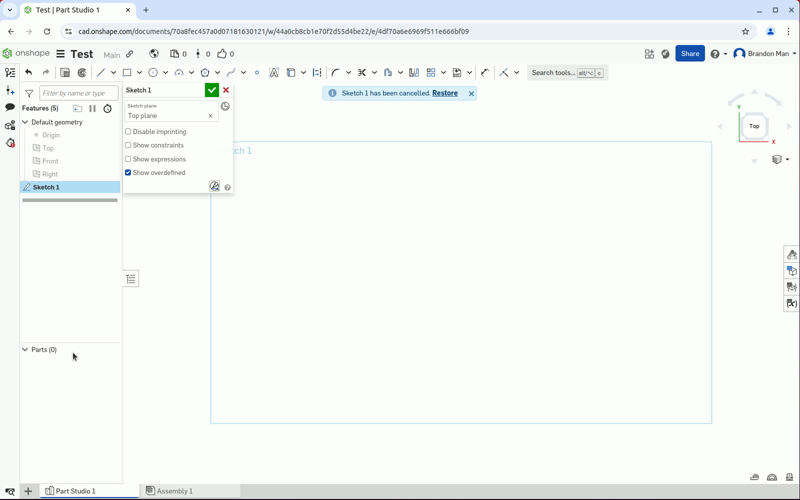
key(a)
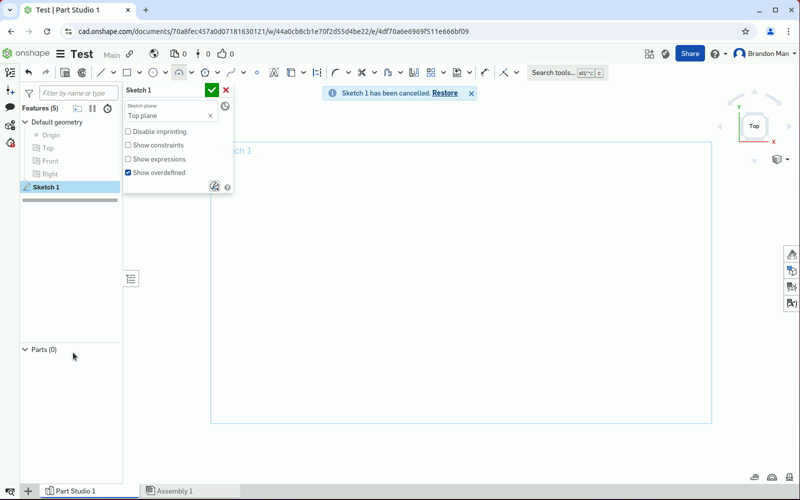
key_down(shift)
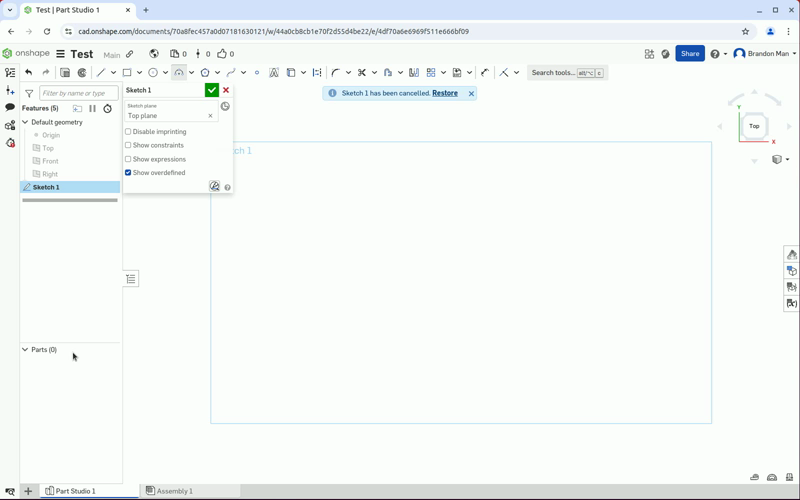
mouse_move(348, 351)
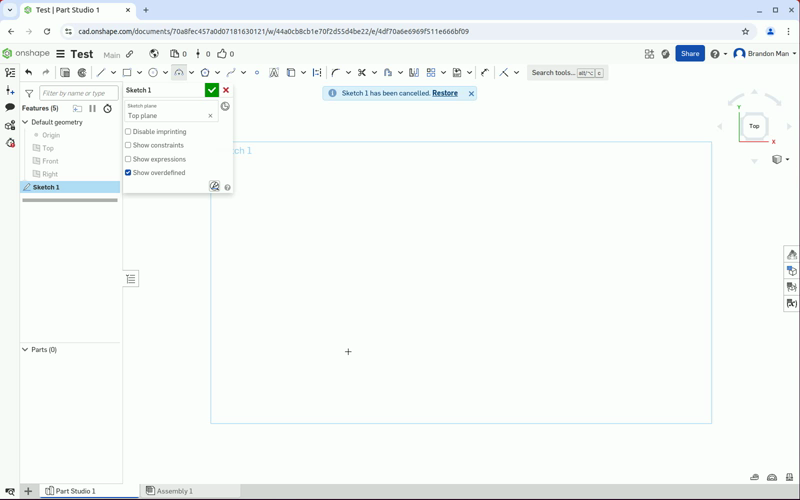
click(348, 351)
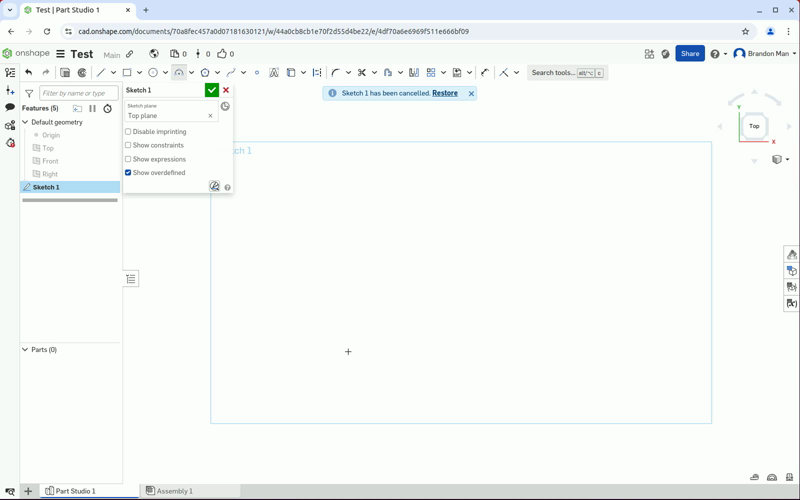
key_up(shift)
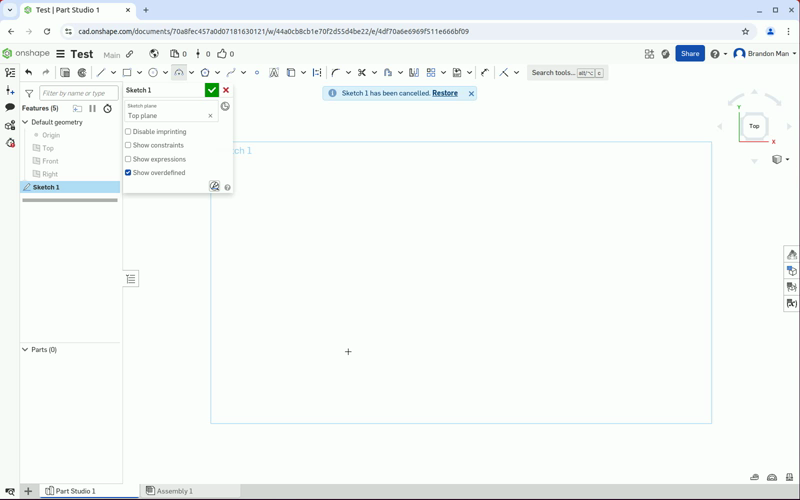
key_down(shift)
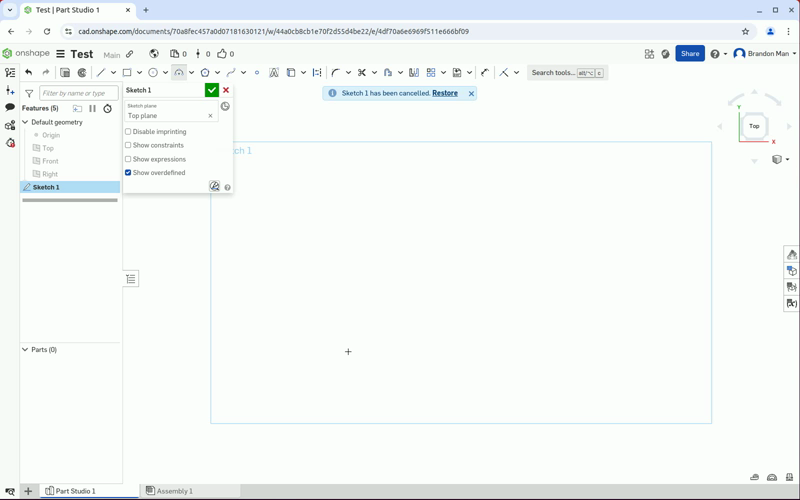
mouse_move(371, 374)
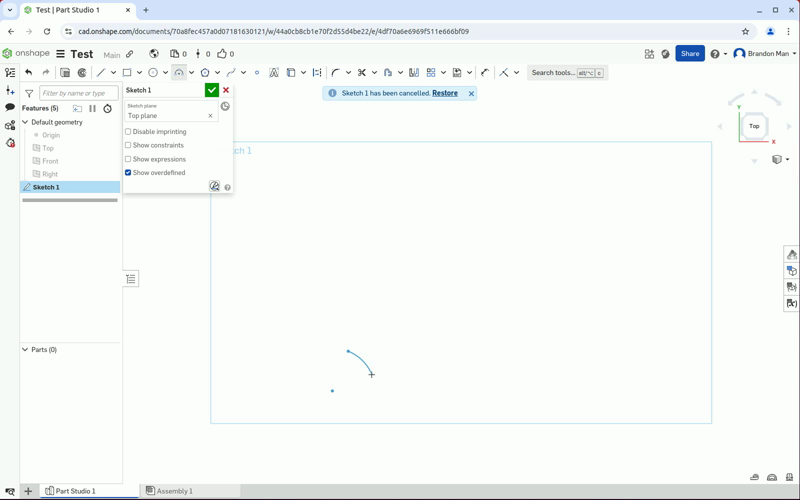
click(371, 374)
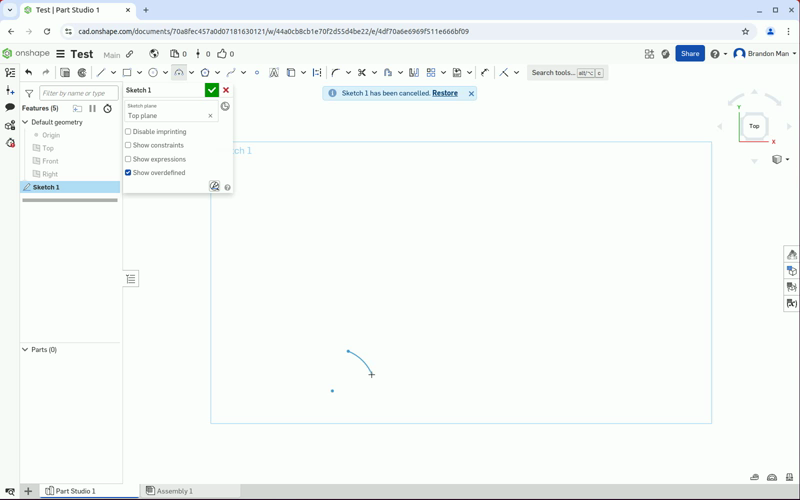
mouse_move(355, 367)
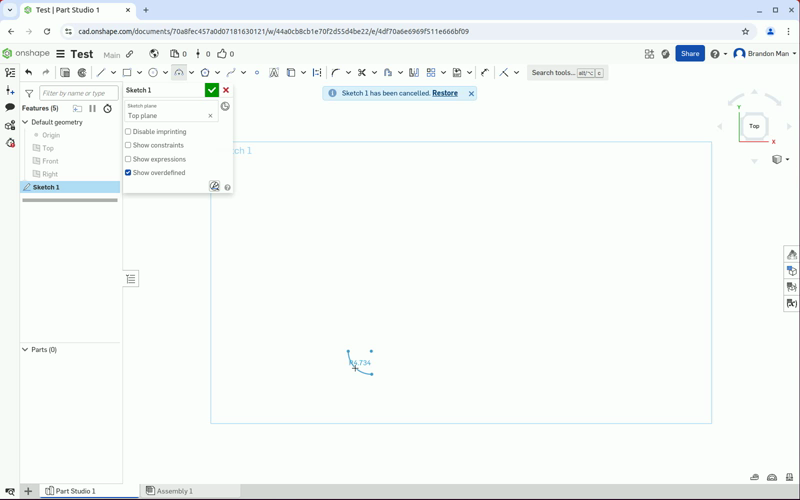
click(355, 367)
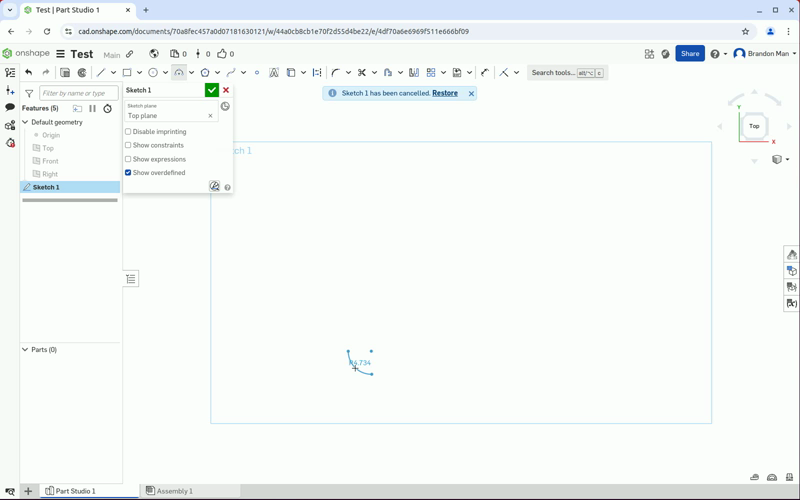
key_up(shift)
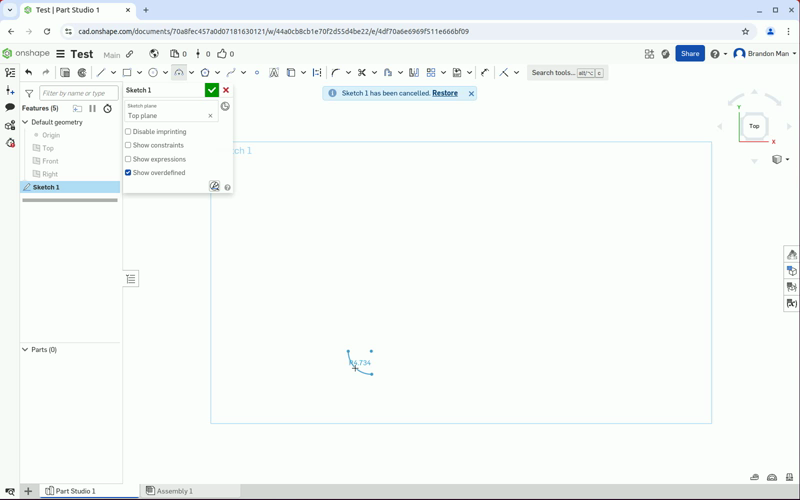
key(esc)
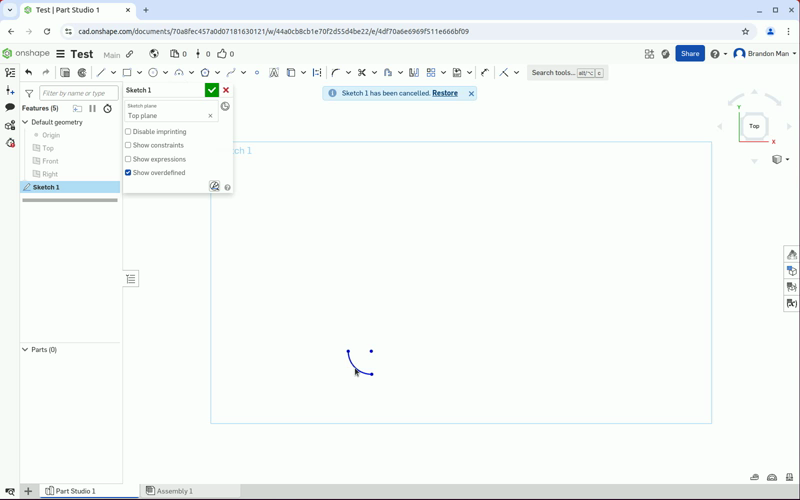
key(l)
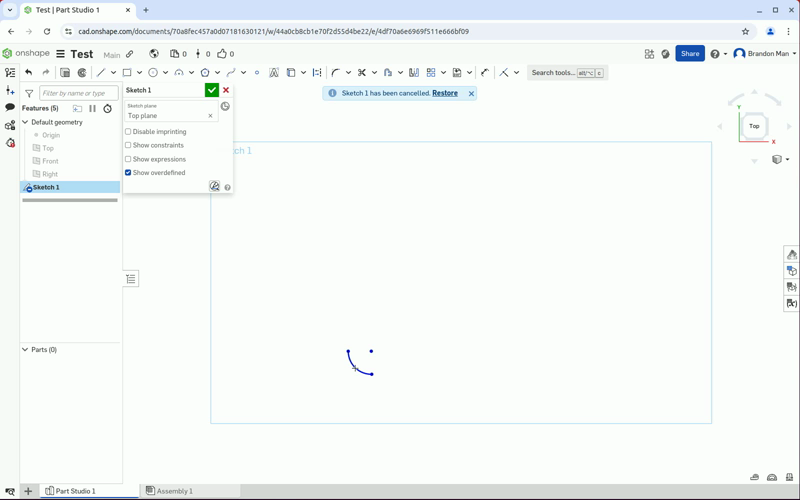
mouse_move(371, 374)
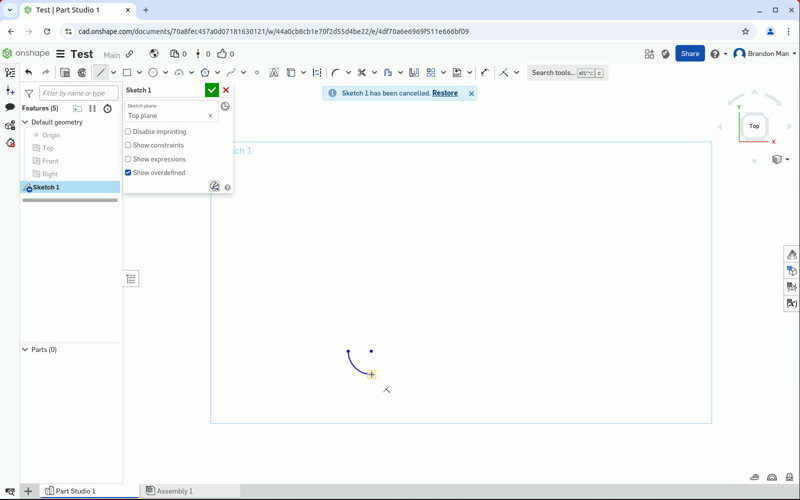
click(371, 374)
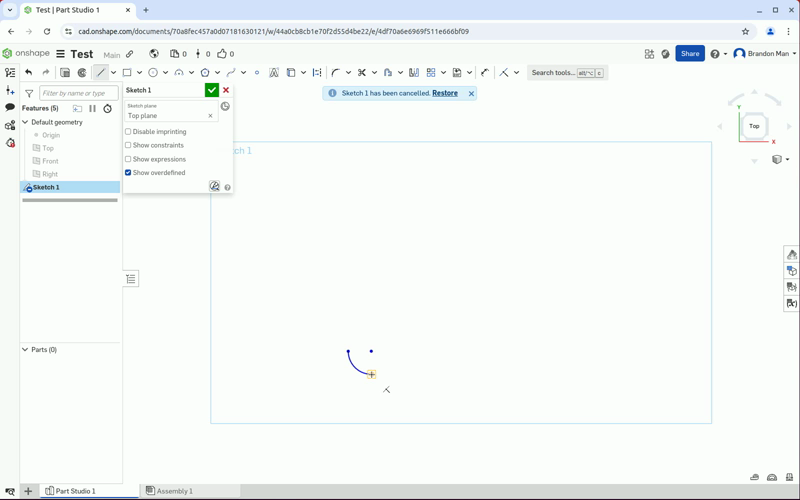
key_down(shift)
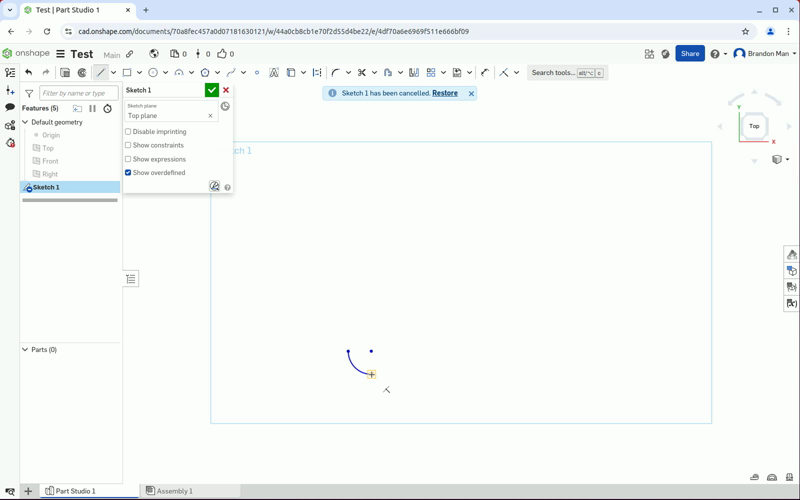
mouse_move(550, 374)
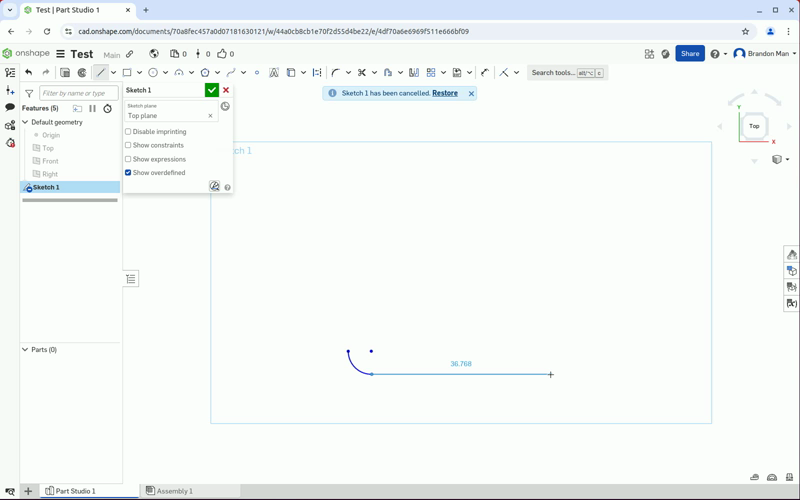
click(550, 374)
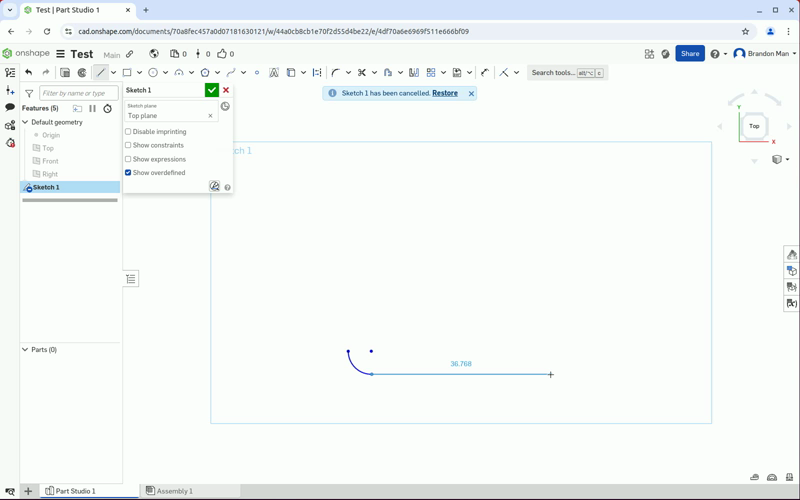
key_up(shift)
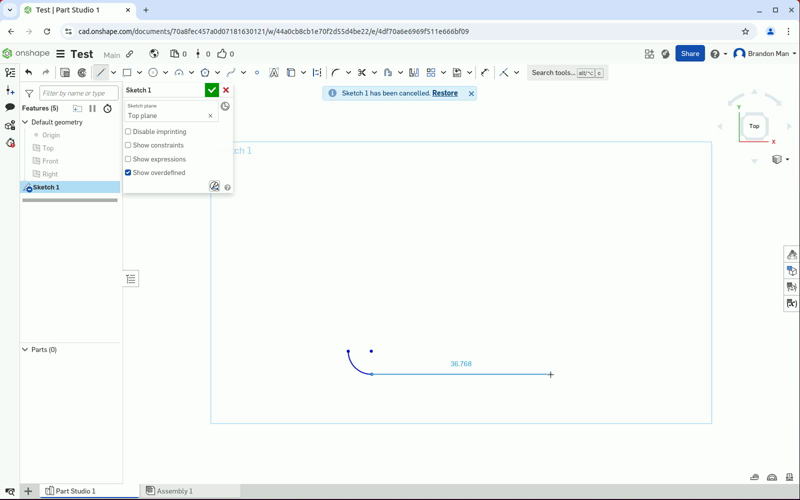
key(esc)
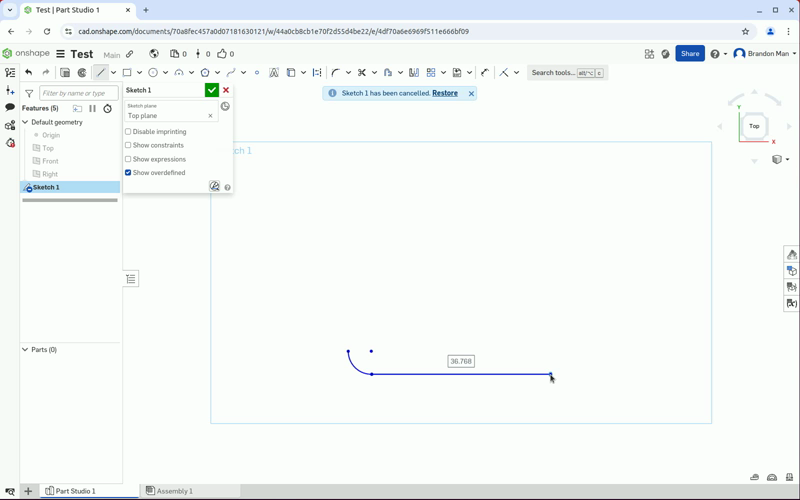
key(a)
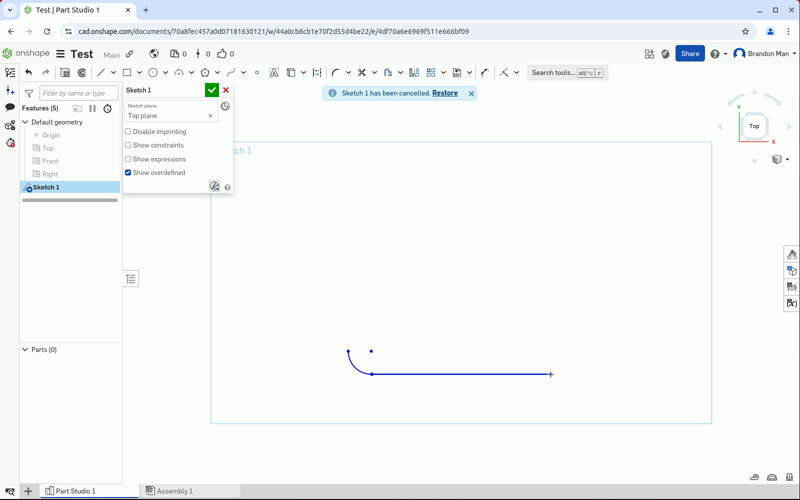
mouse_move(550, 374)
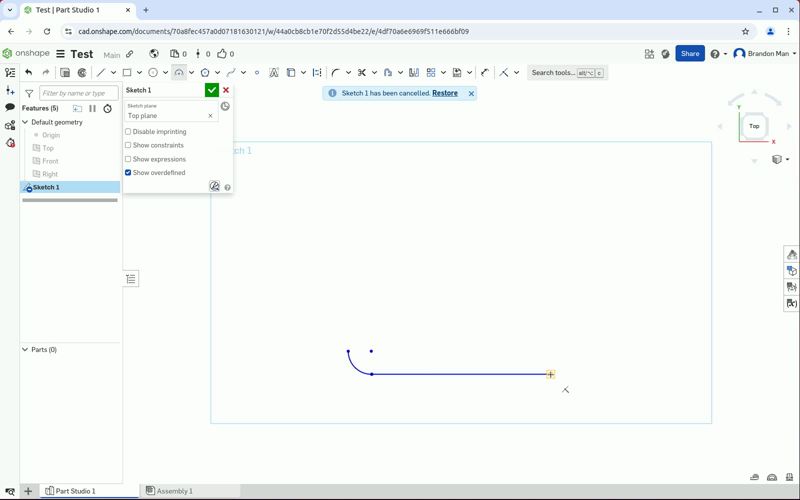
click(550, 374)
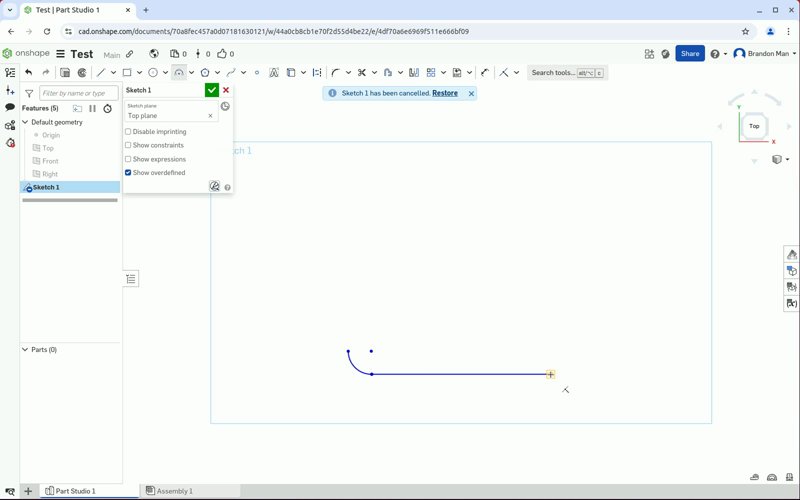
key_down(shift)
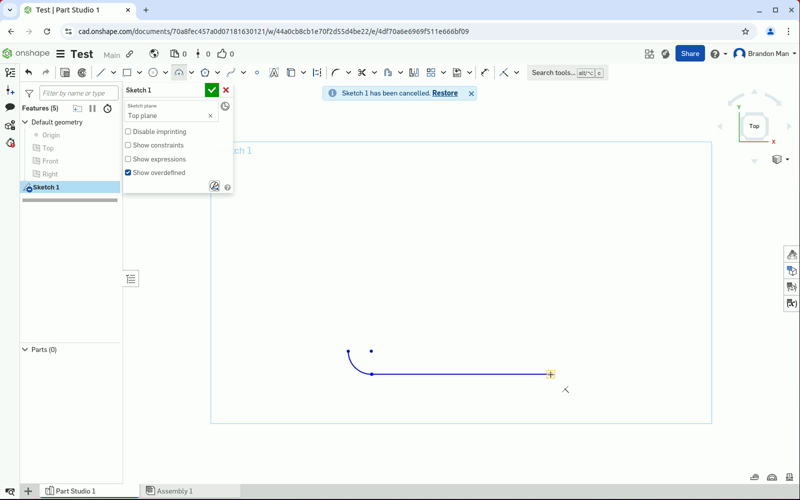
mouse_move(572, 351)
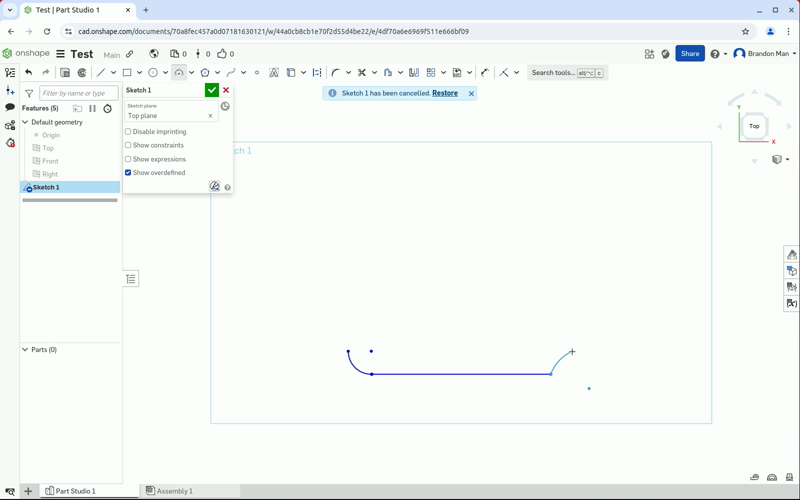
click(572, 351)
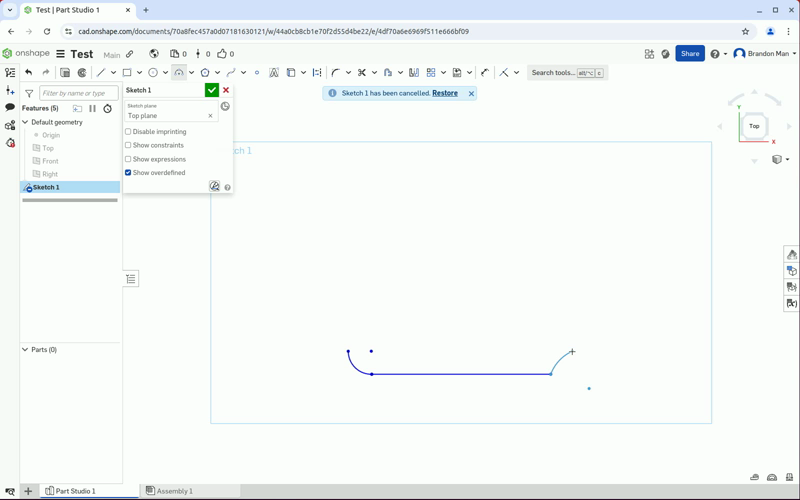
mouse_move(566, 366)
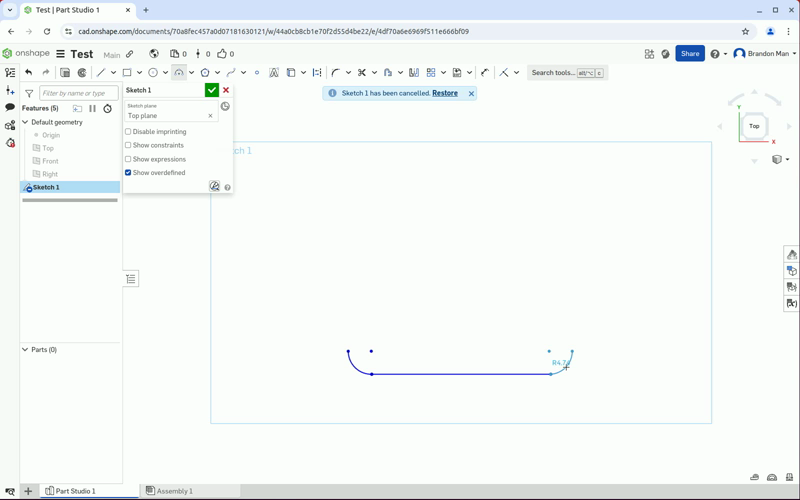
click(566, 366)
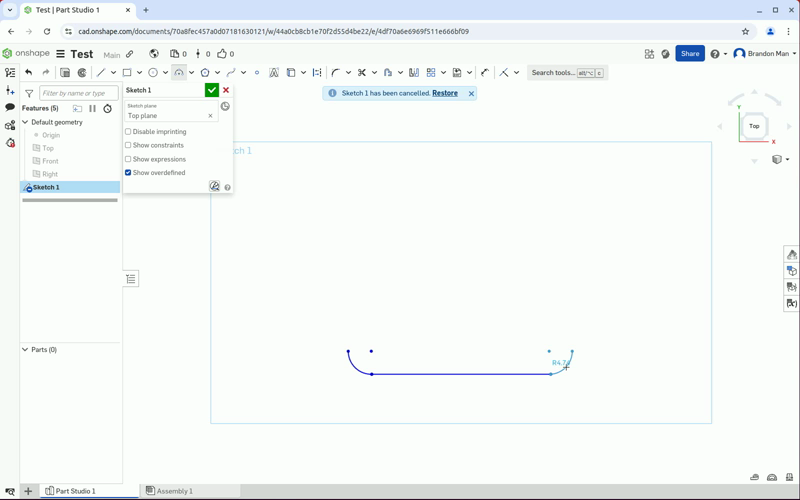
key_up(shift)
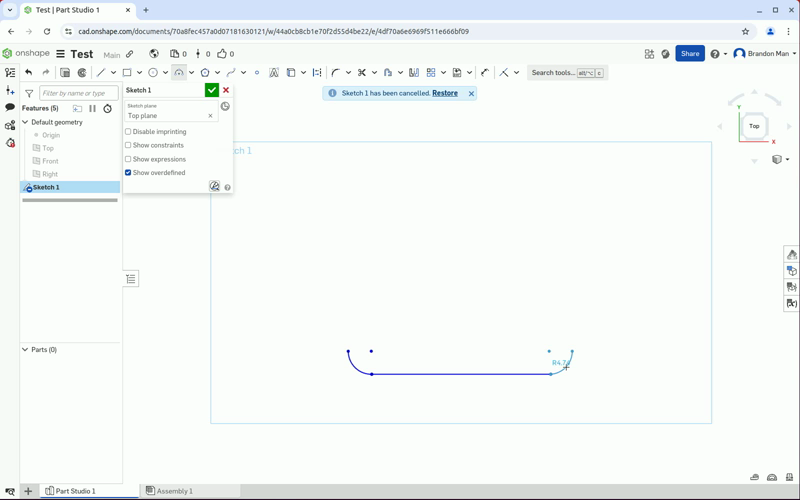
key(esc)
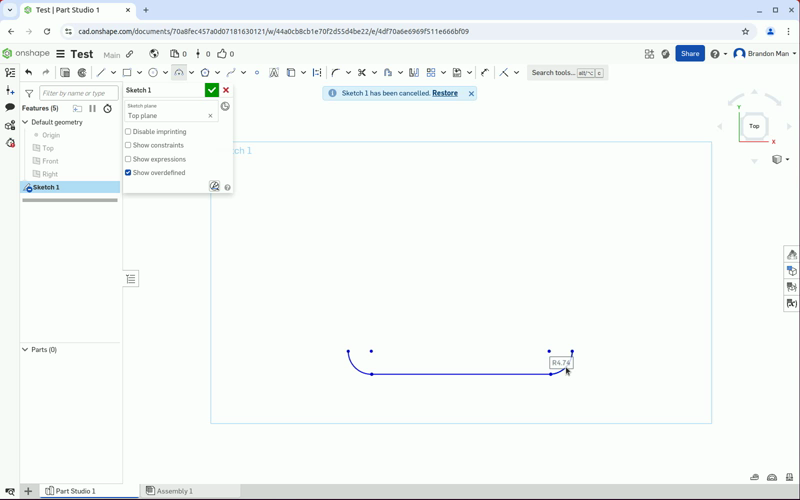
key(l)
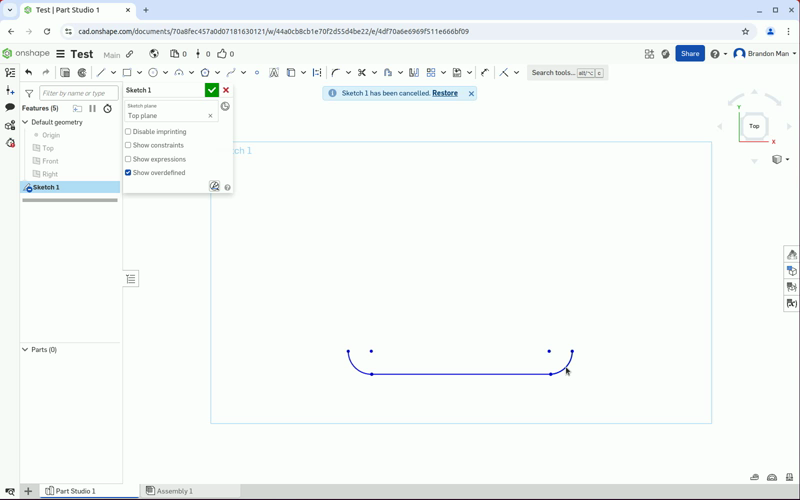
mouse_move(572, 351)
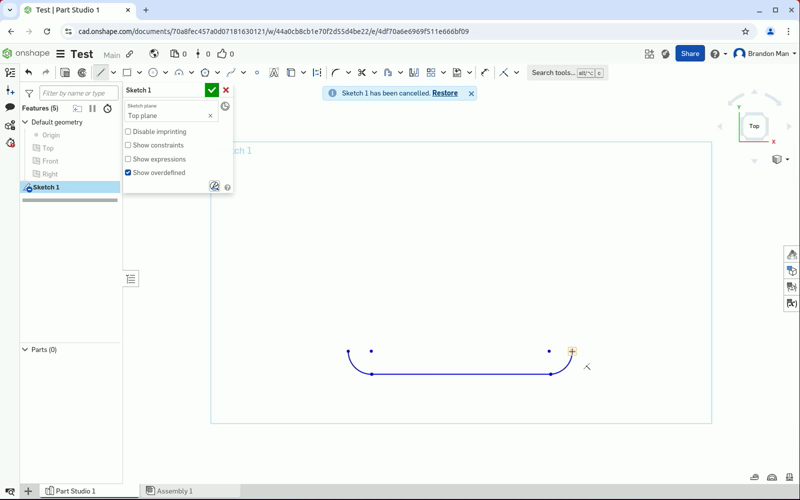
click(572, 351)
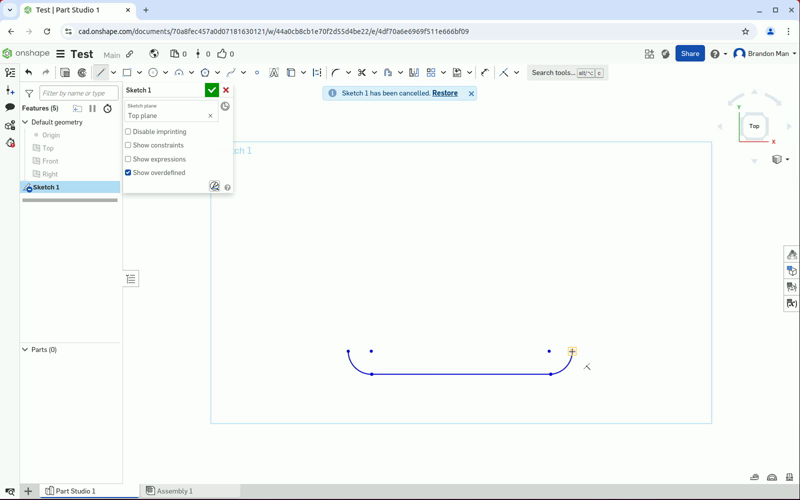
key_down(shift)
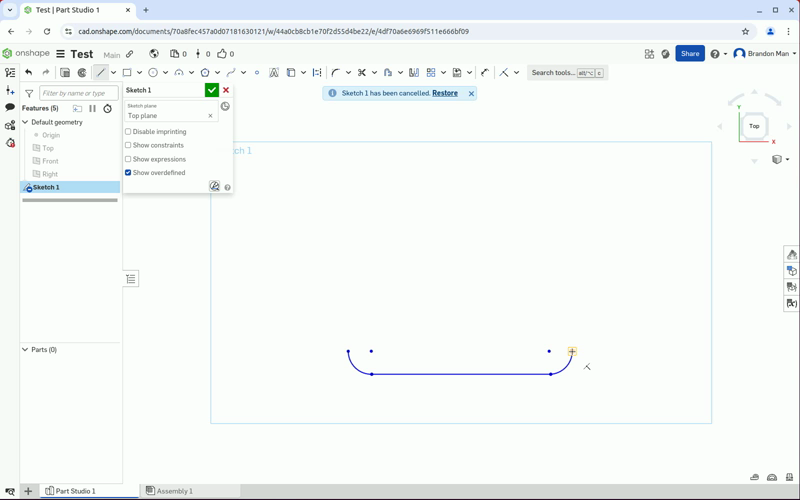
mouse_move(572, 216)
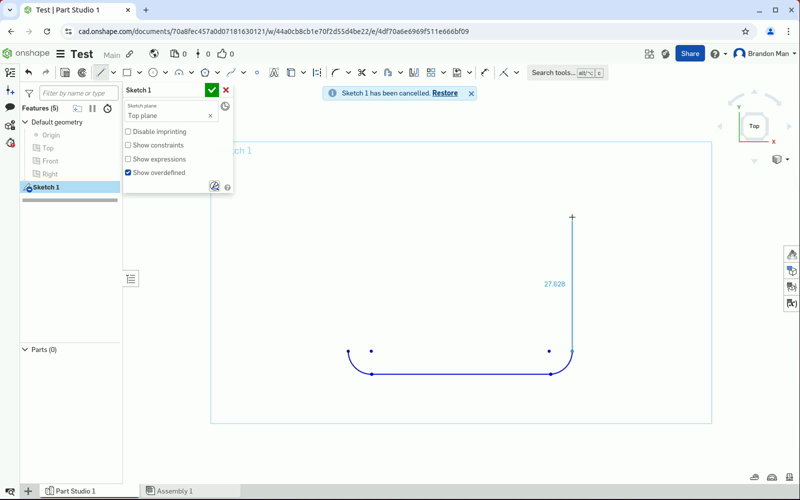
click(572, 216)
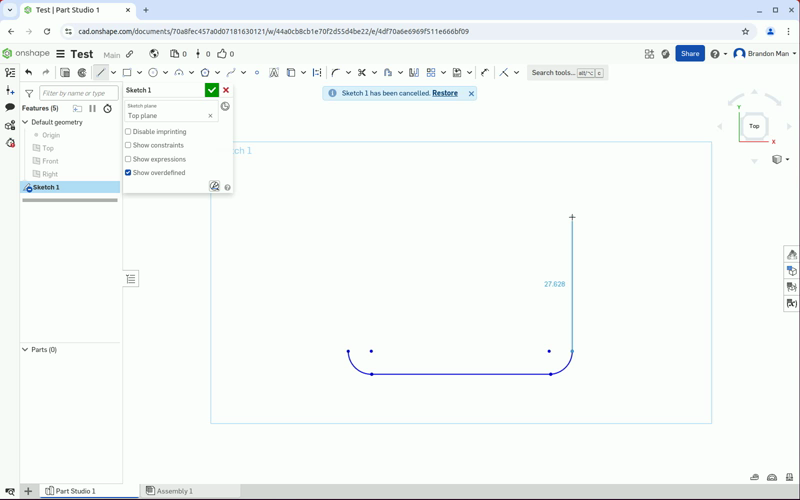
key_up(shift)
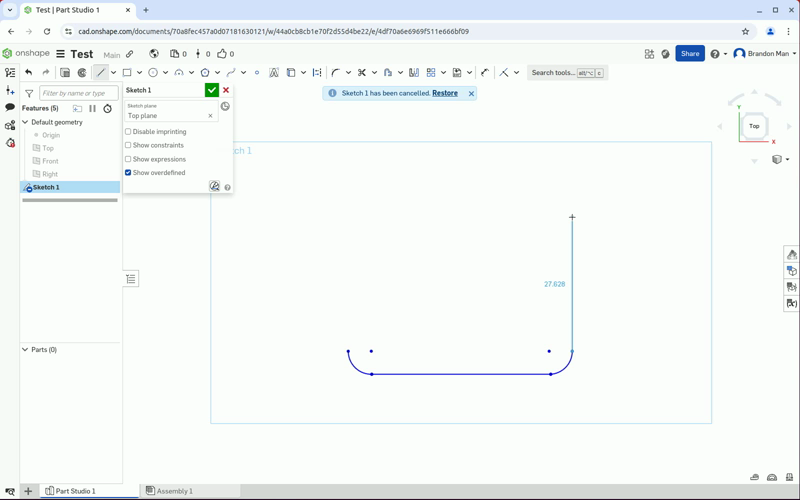
key(esc)
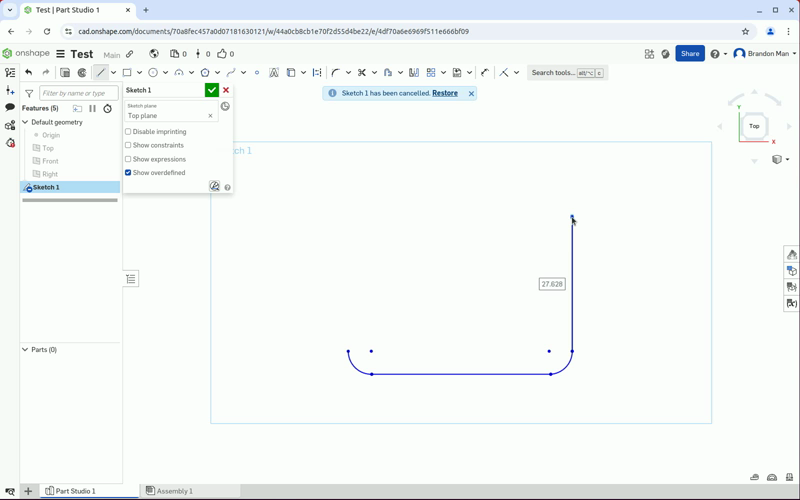
key(a)
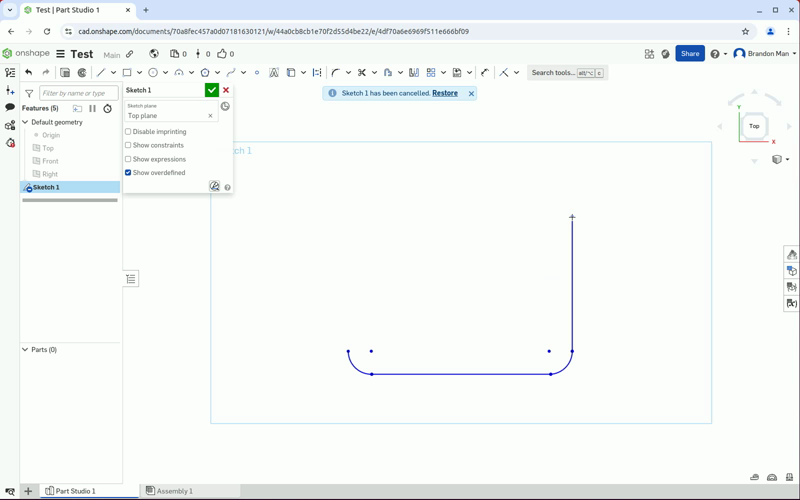
mouse_move(572, 216)
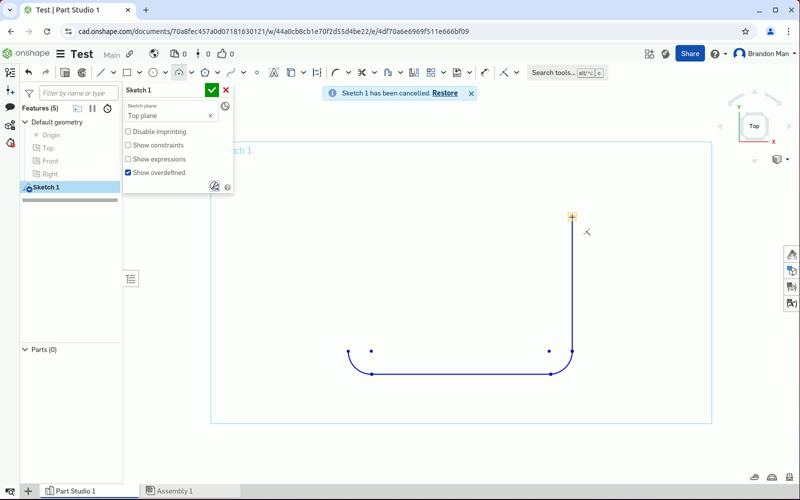
click(572, 216)
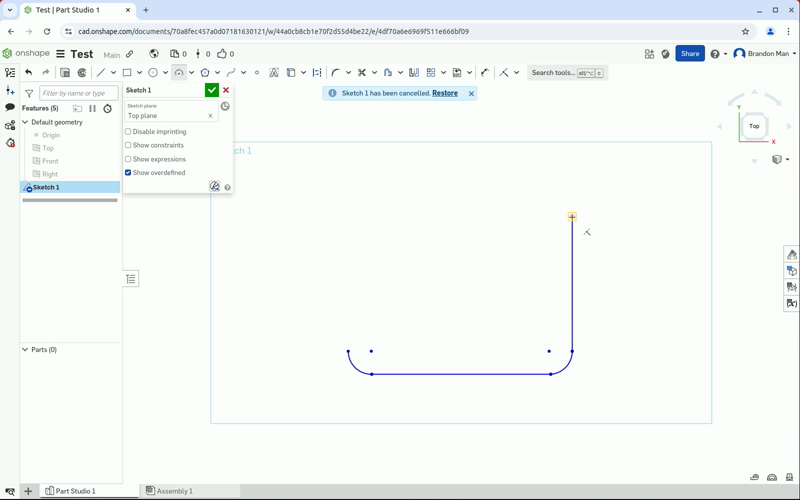
key_down(shift)
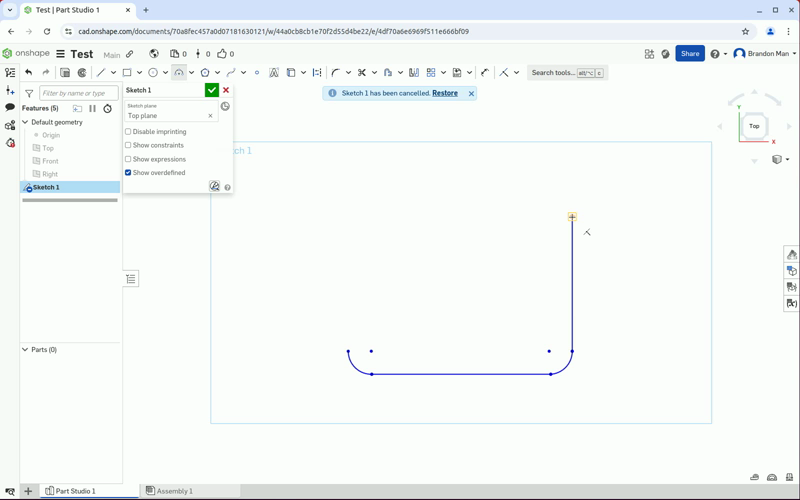
mouse_move(550, 195)
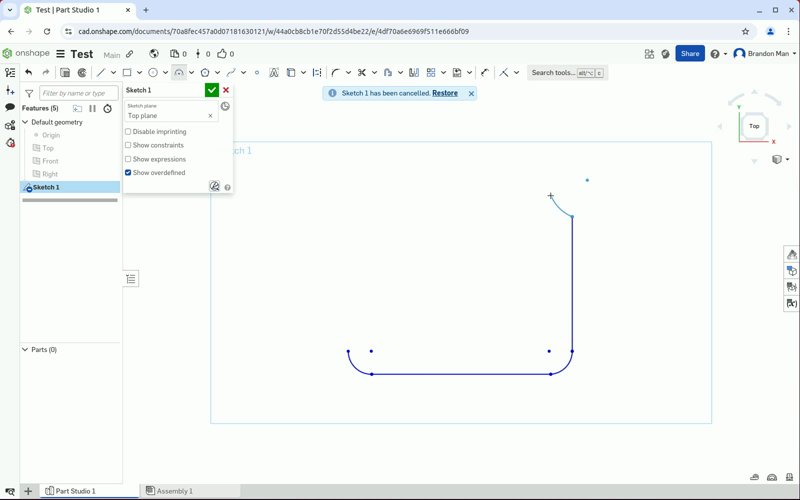
click(550, 195)
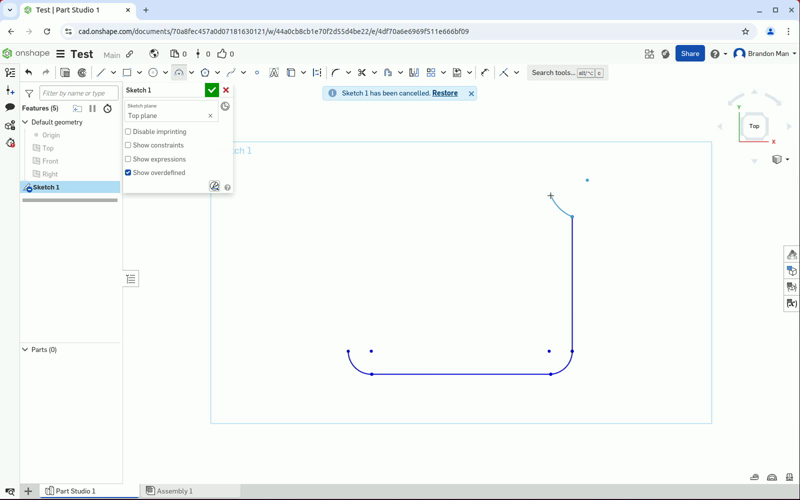
mouse_move(565, 201)
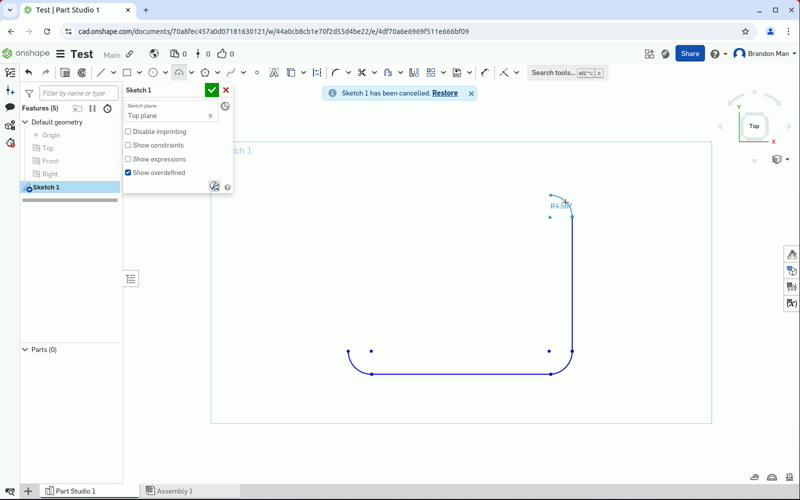
click(565, 201)
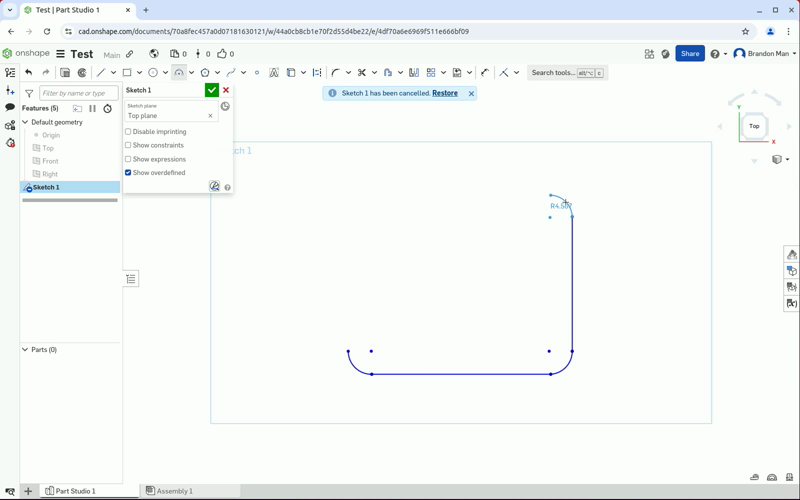
key_up(shift)
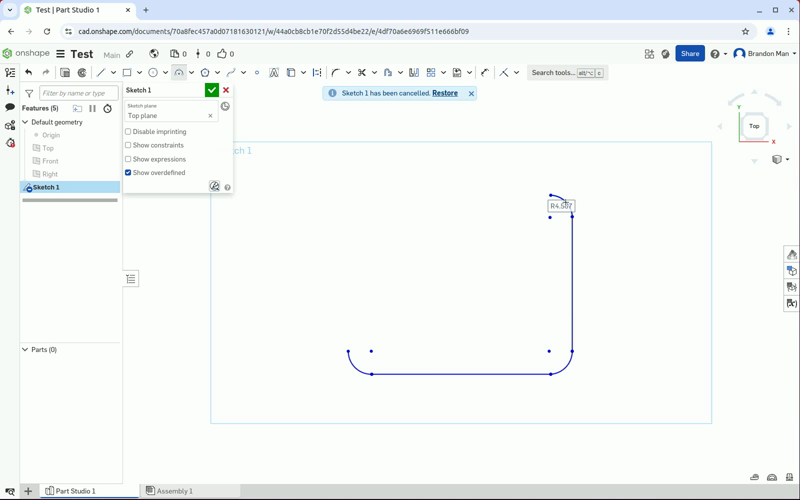
key(esc)
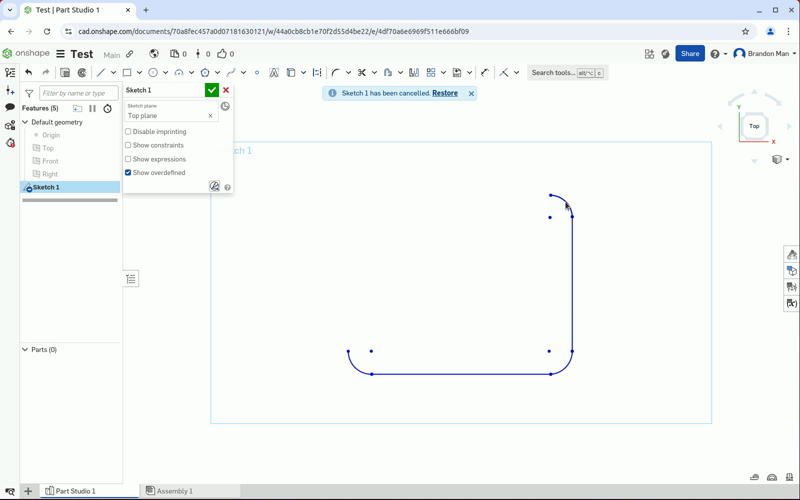
key(l)
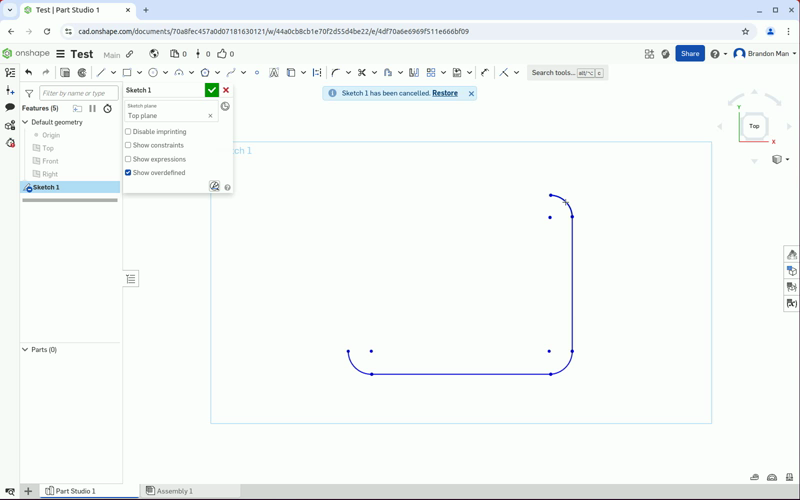
mouse_move(550, 195)
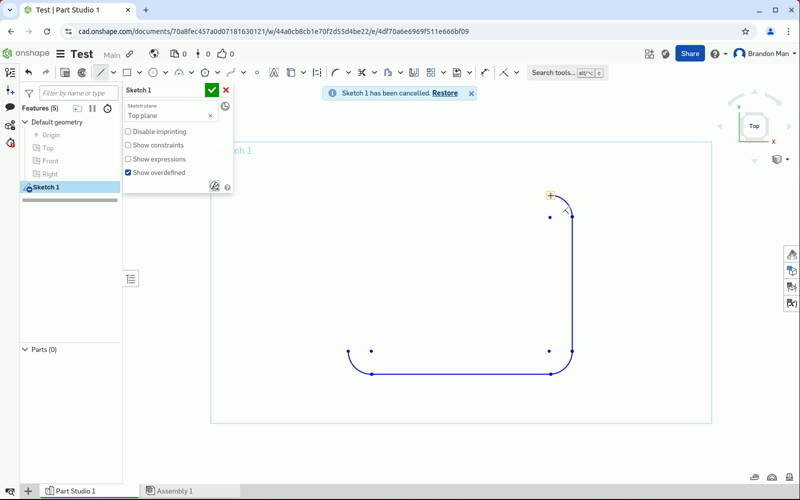
click(550, 195)
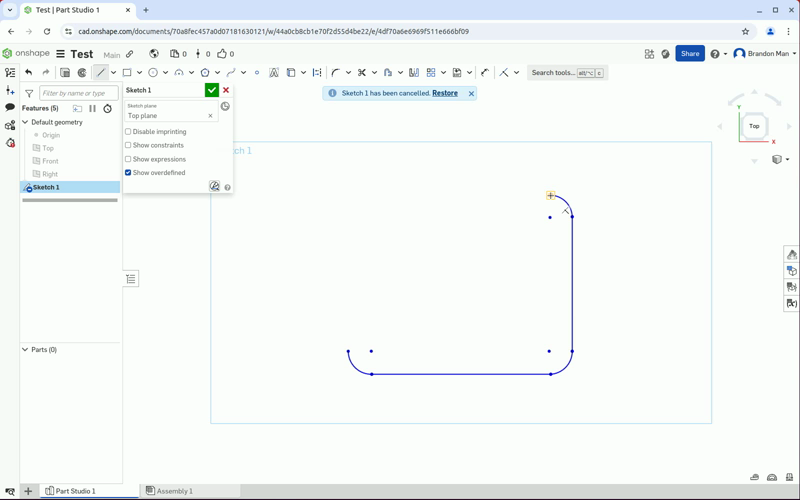
key_down(shift)
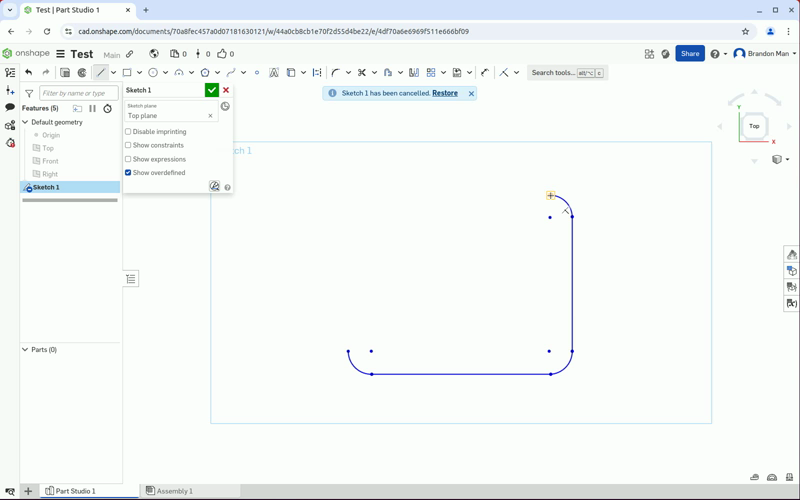
mouse_move(371, 195)
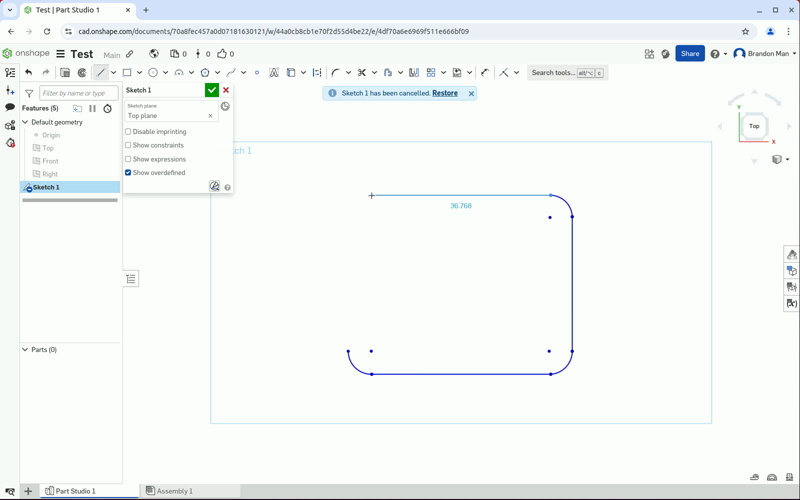
click(371, 195)
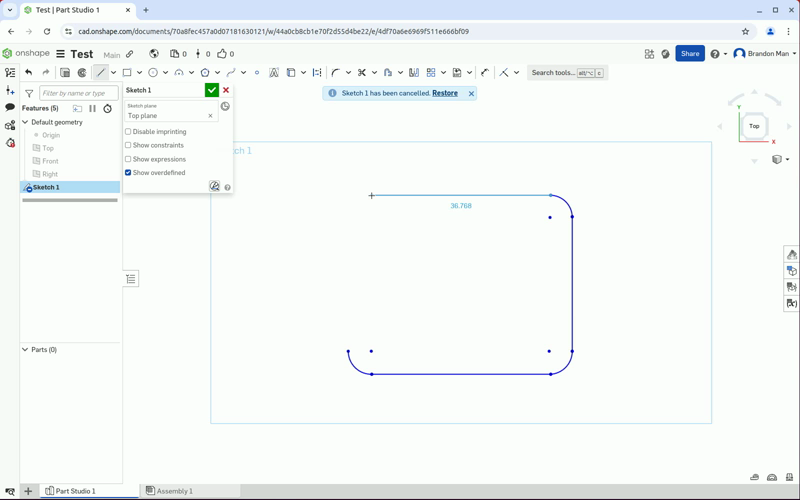
key_up(shift)
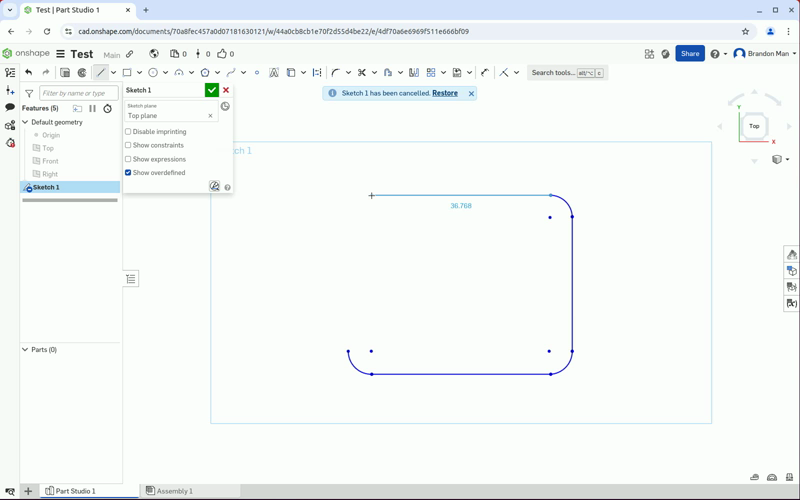
key(esc)
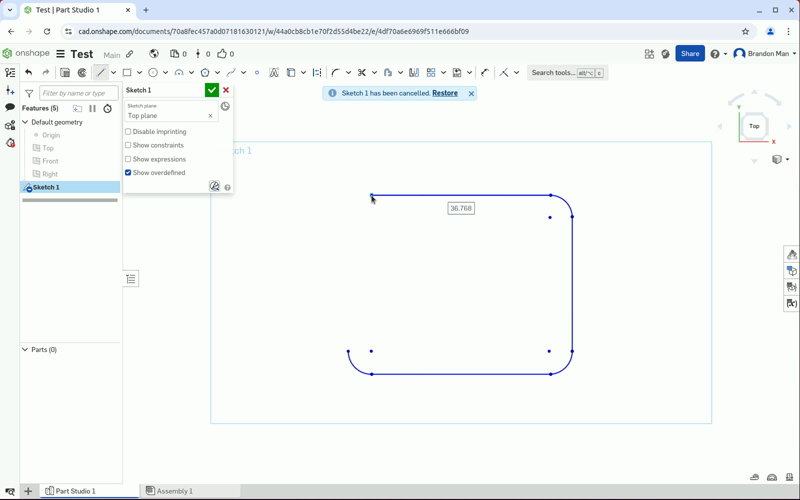
key(a)
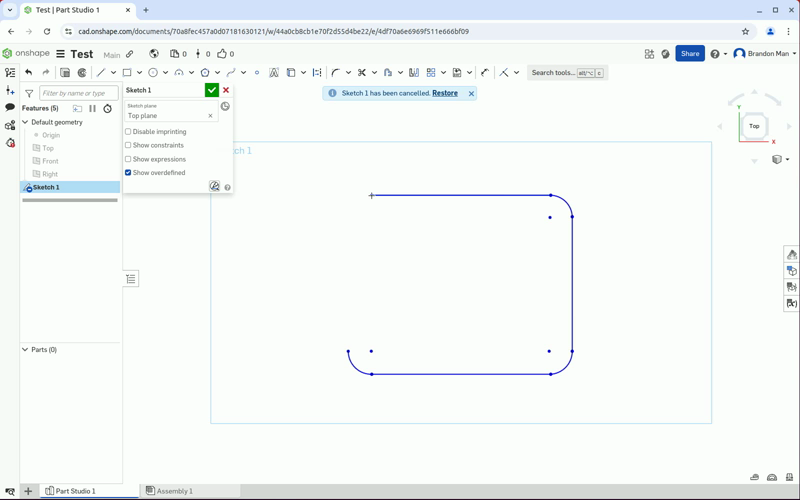
mouse_move(371, 195)
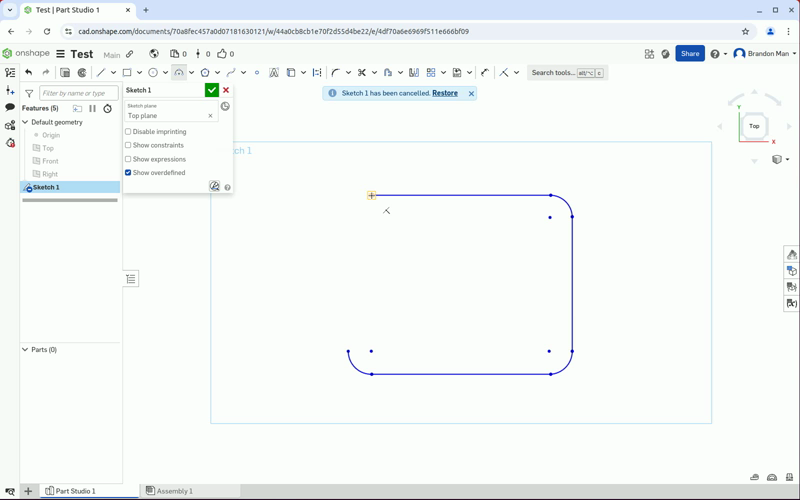
click(371, 195)
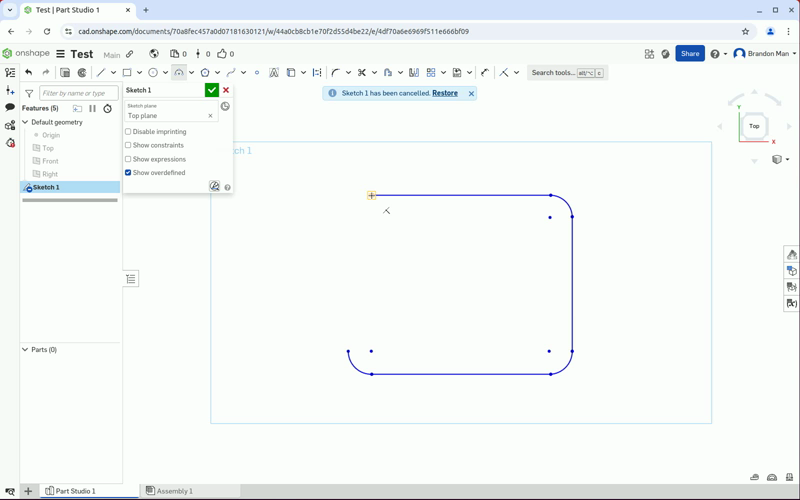
key_down(shift)
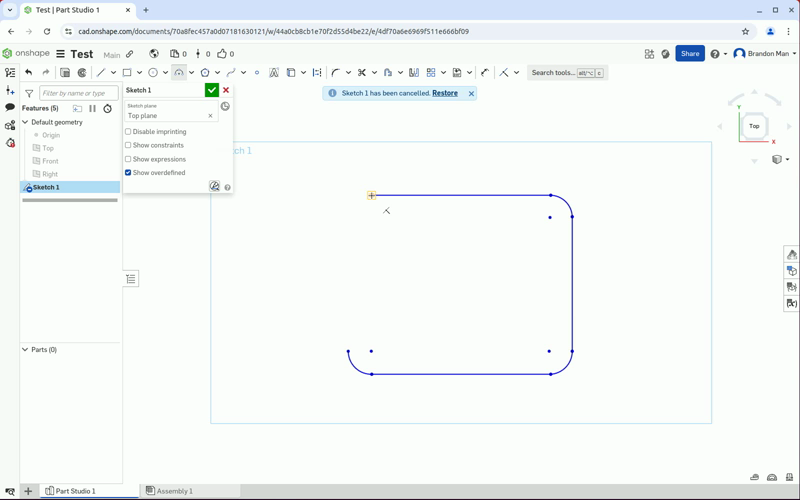
mouse_move(348, 216)
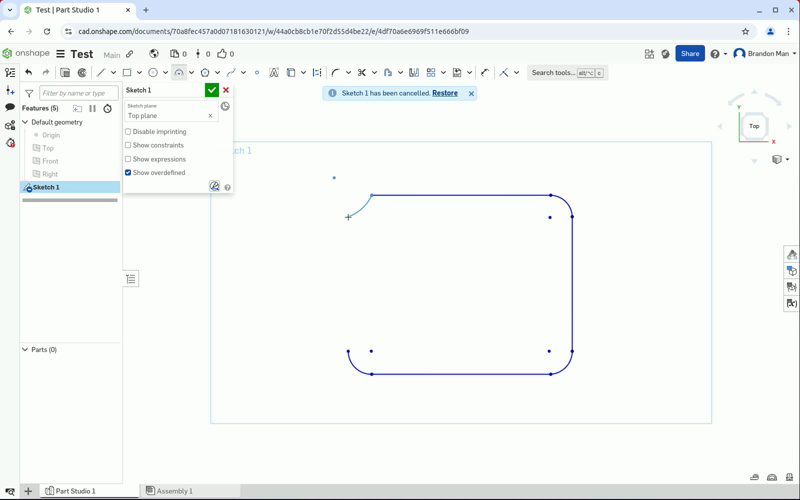
click(348, 216)
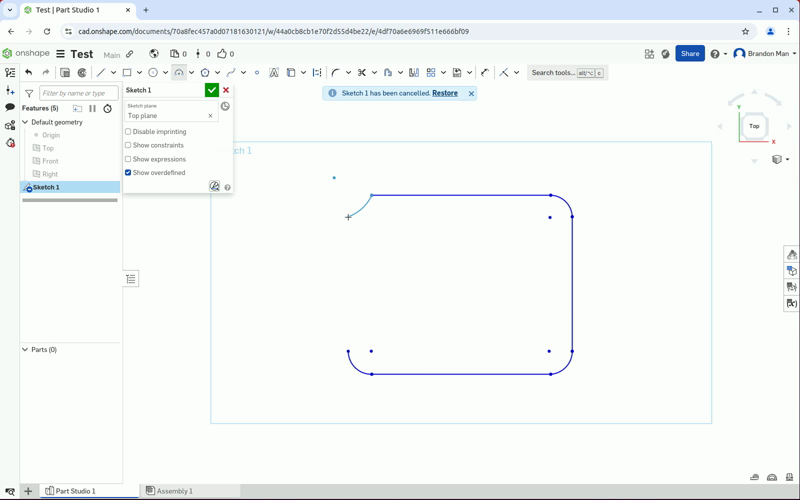
mouse_move(355, 201)
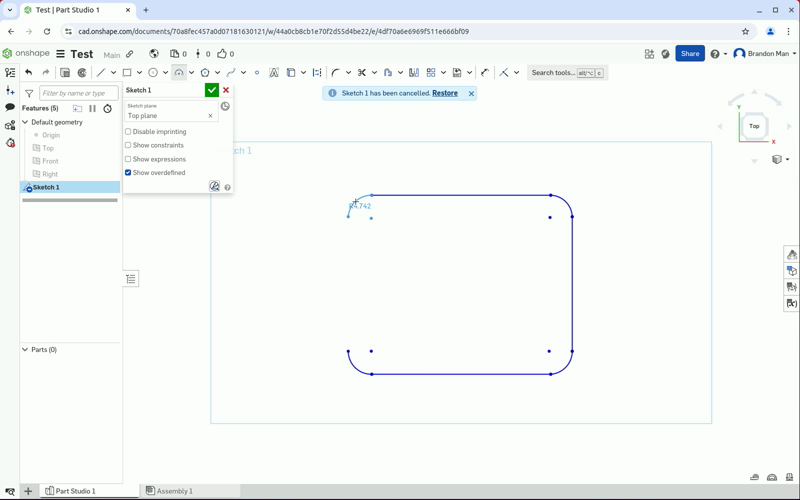
click(355, 201)
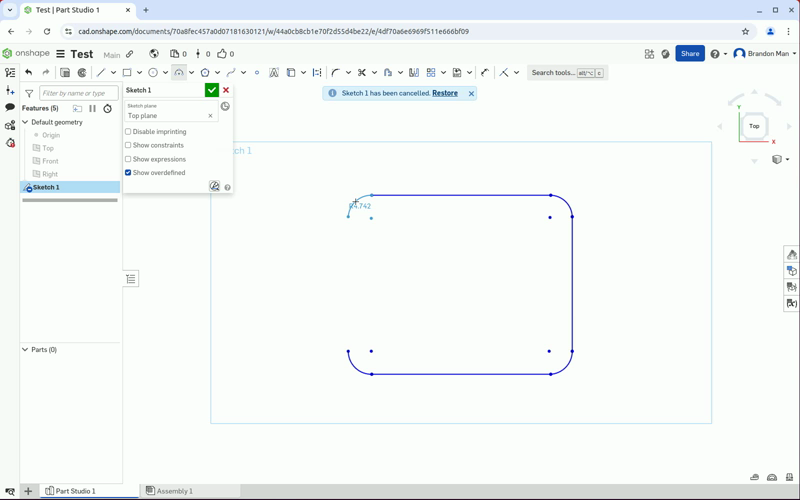
key_up(shift)
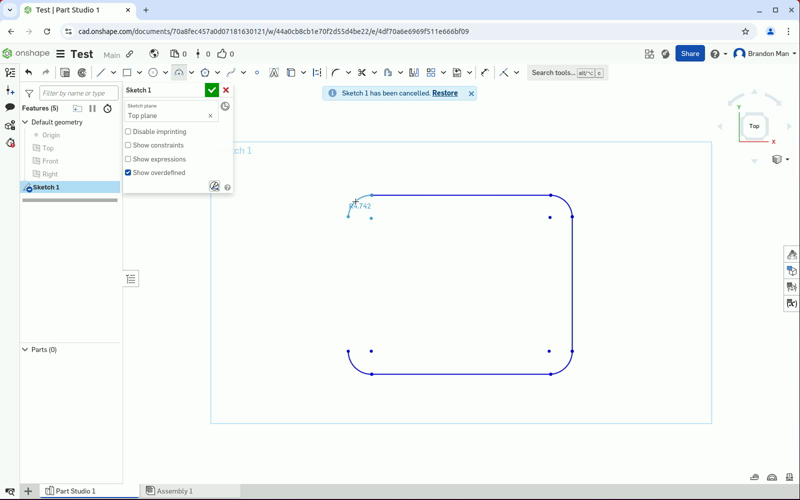
key(esc)
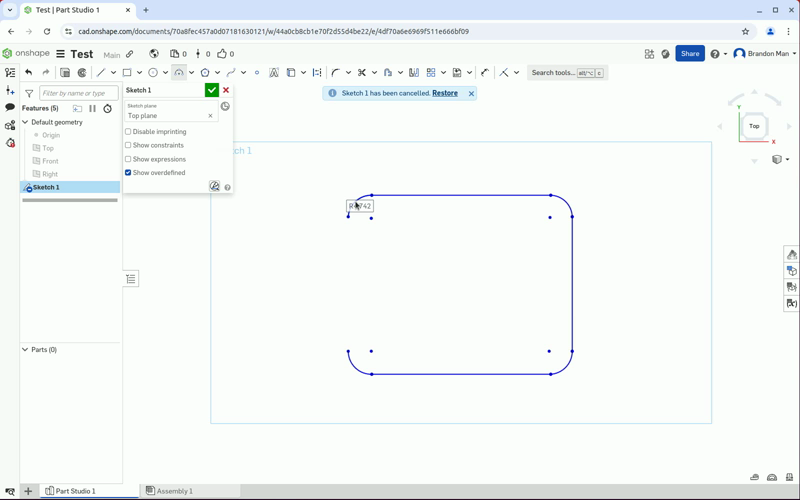
key(l)
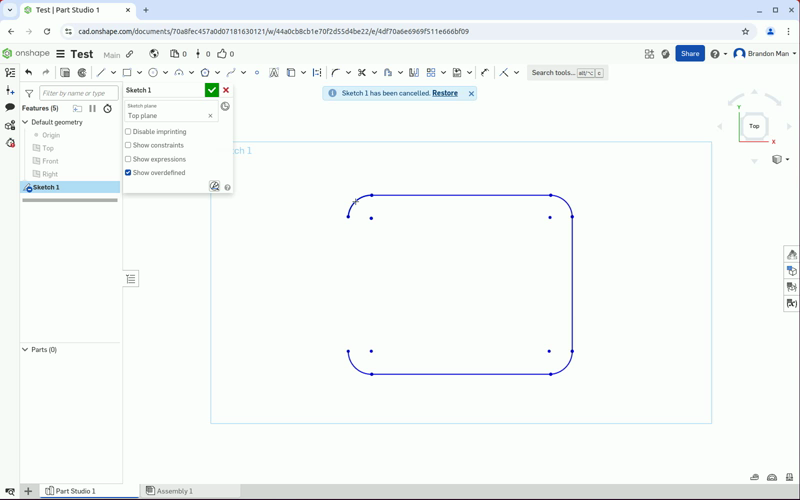
mouse_move(348, 216)
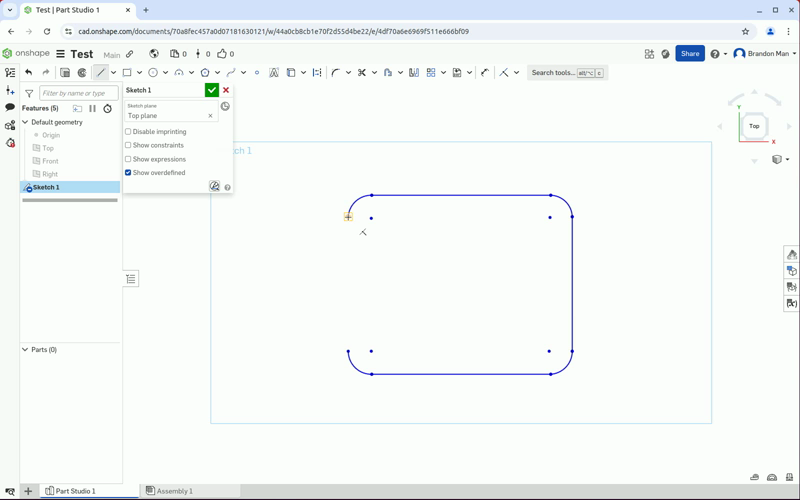
click(348, 216)
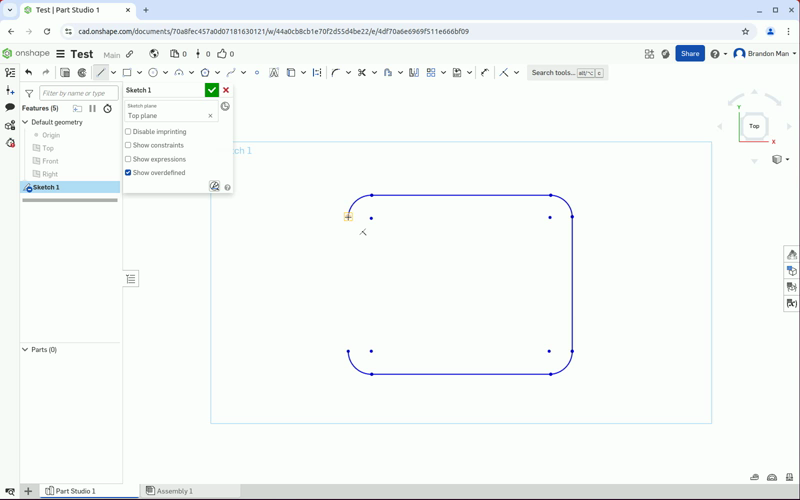
key_down(shift)
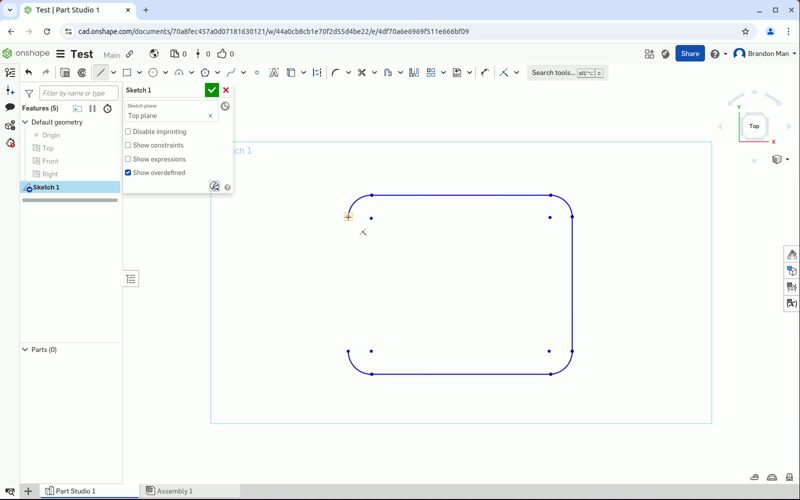
mouse_move(348, 351)
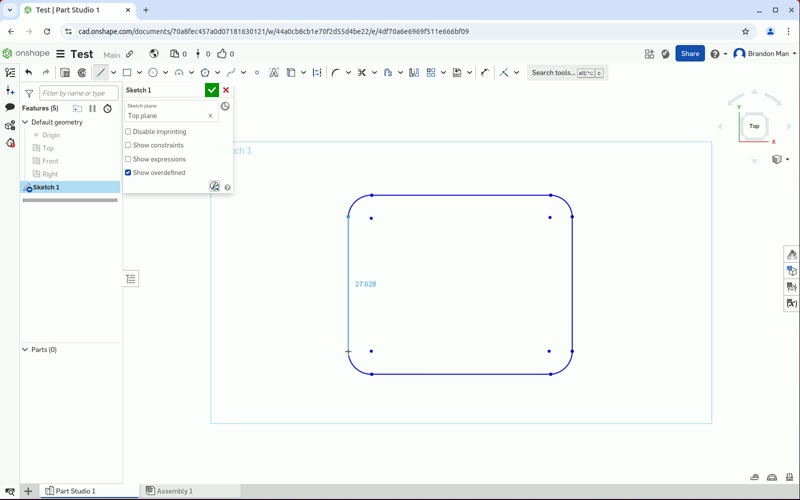
key_up(shift)
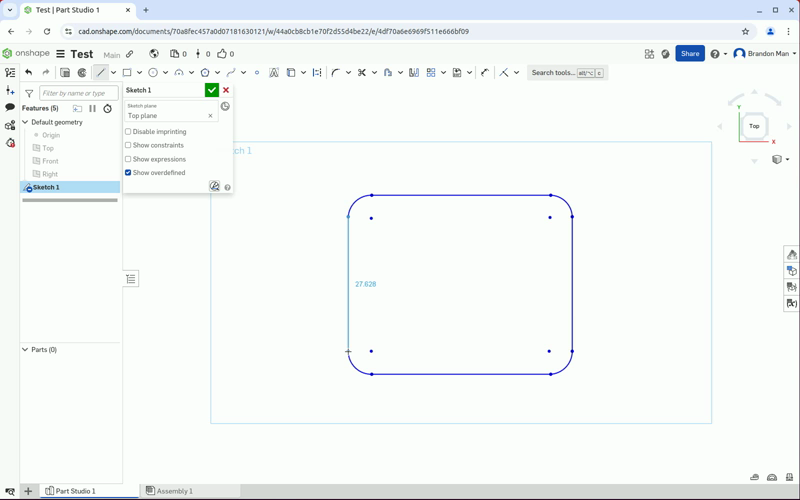
click(348, 351)
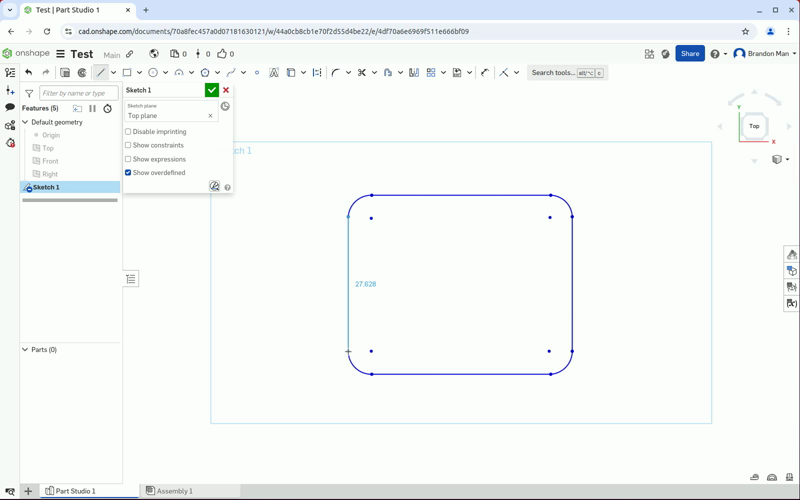
key(esc)
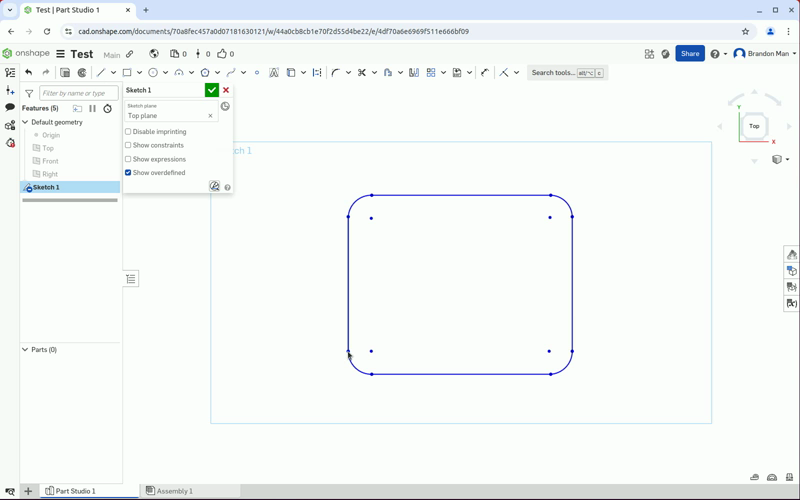
mouse_move(377, 237)
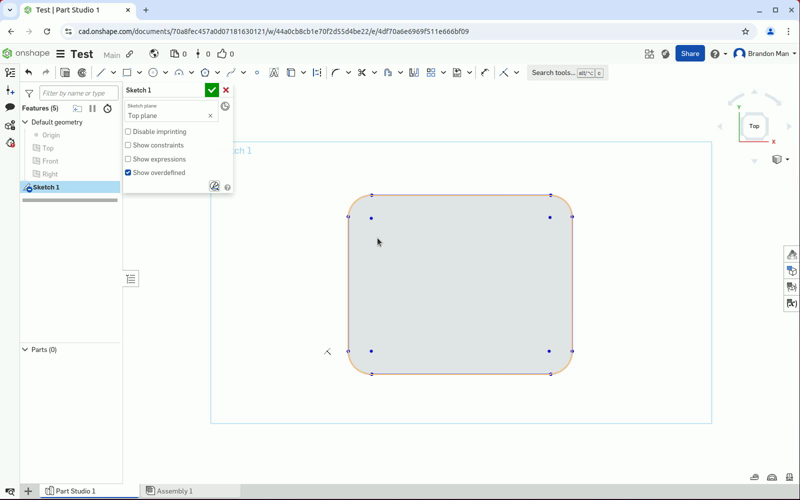
click(377, 237)
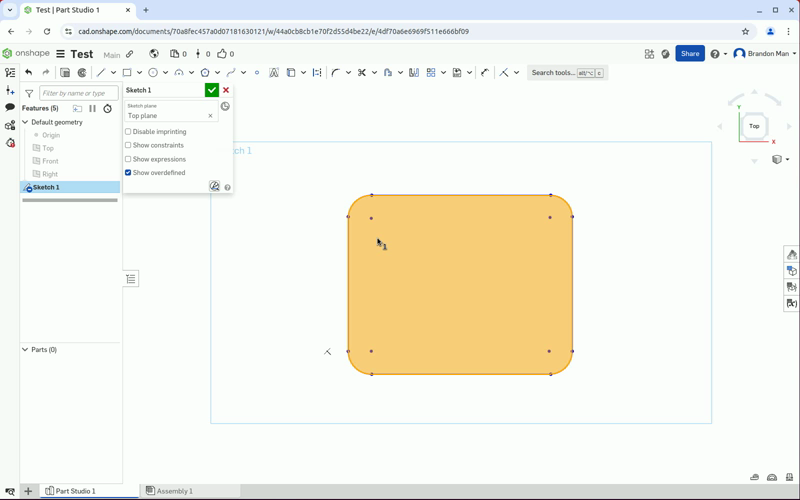
mouse_move(73, 352)
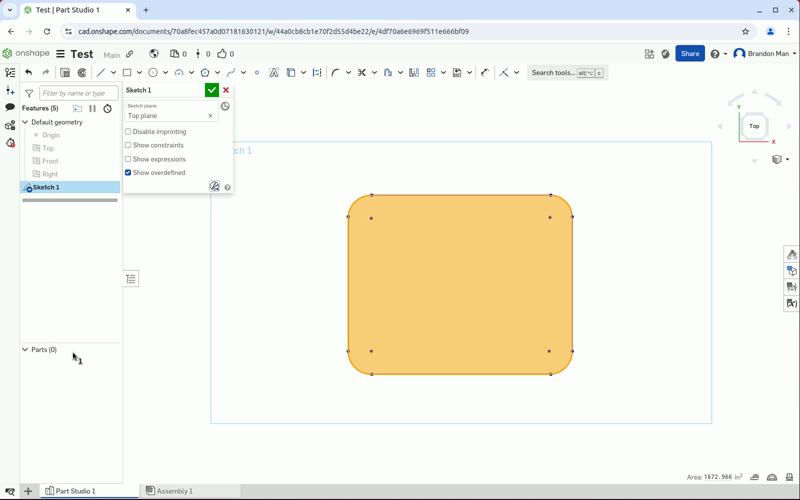
key(shift+y)
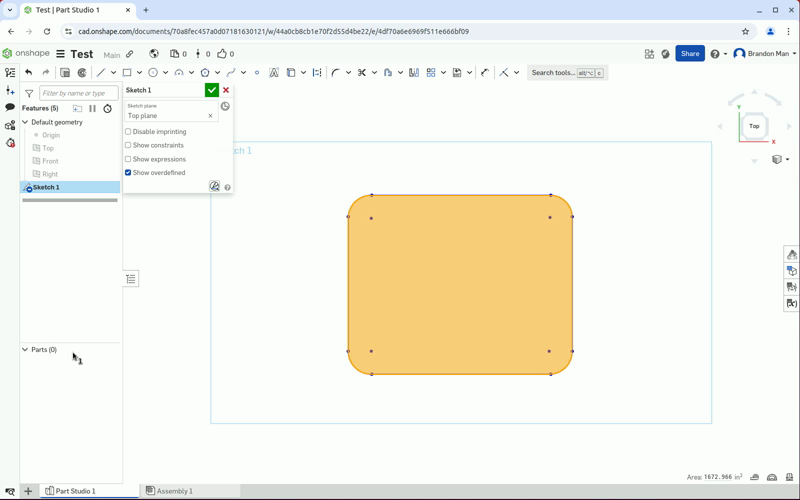
key(shift+e)
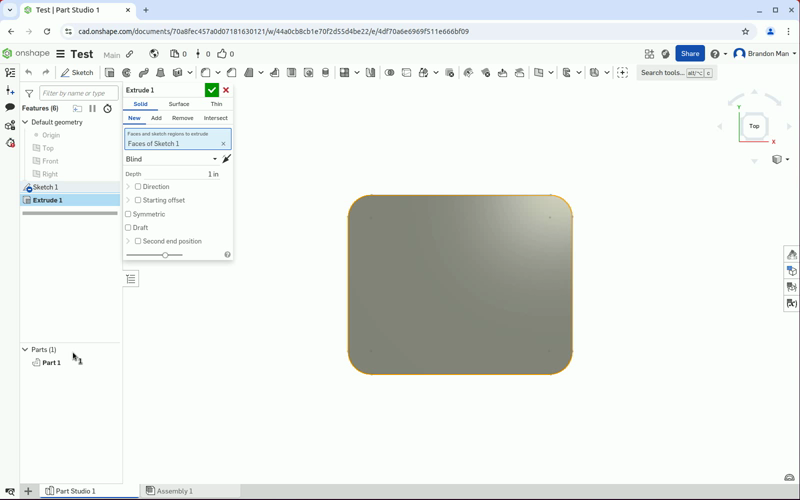
mouse_move(143, 106)
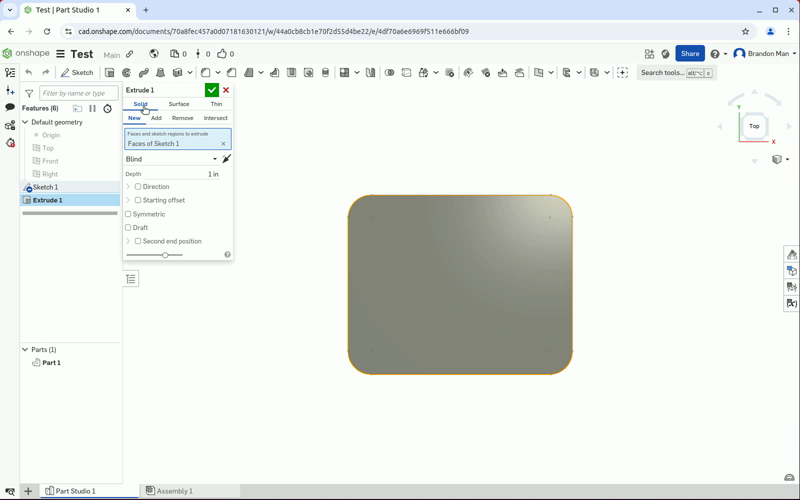
click(143, 106)
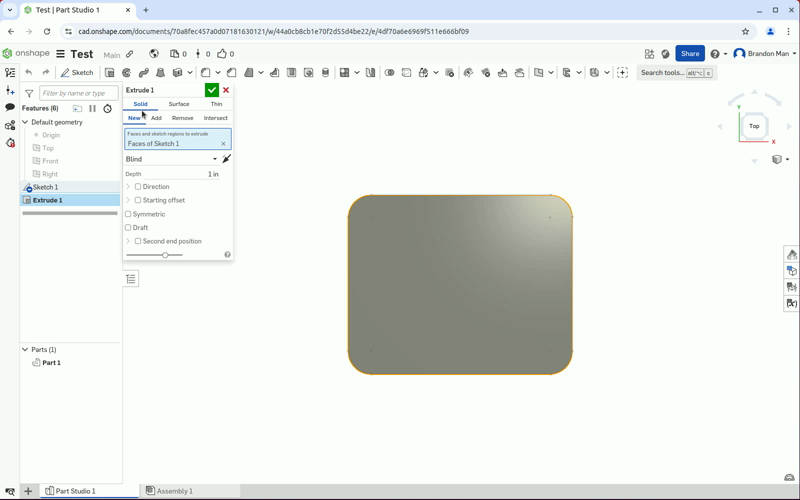
mouse_move(137, 120)
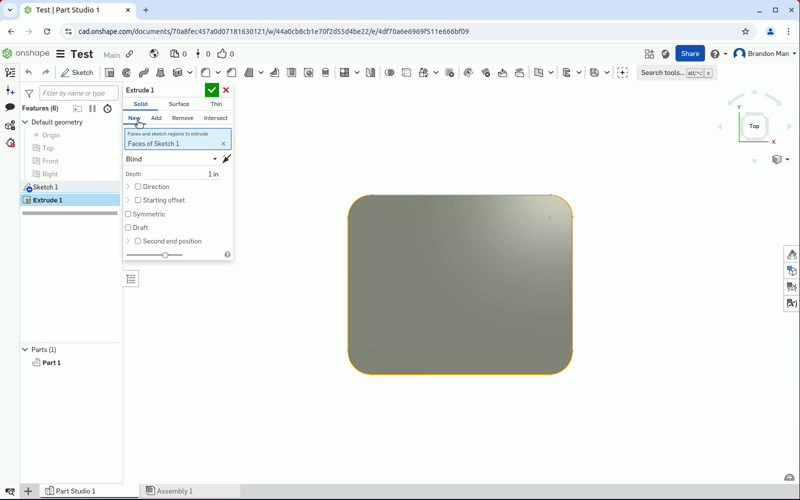
click(137, 120)
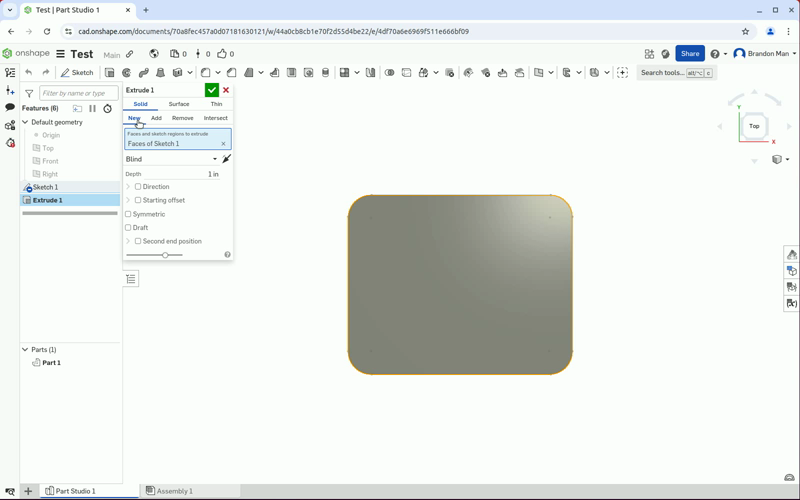
key(tab, 4)
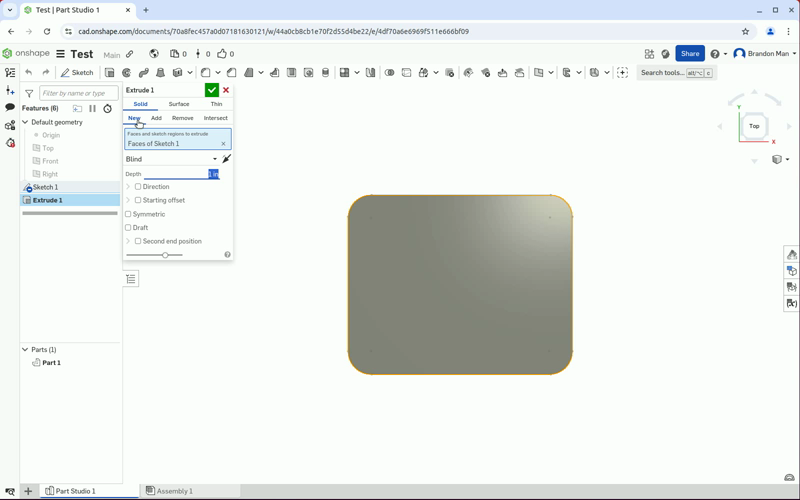
text(16.128)
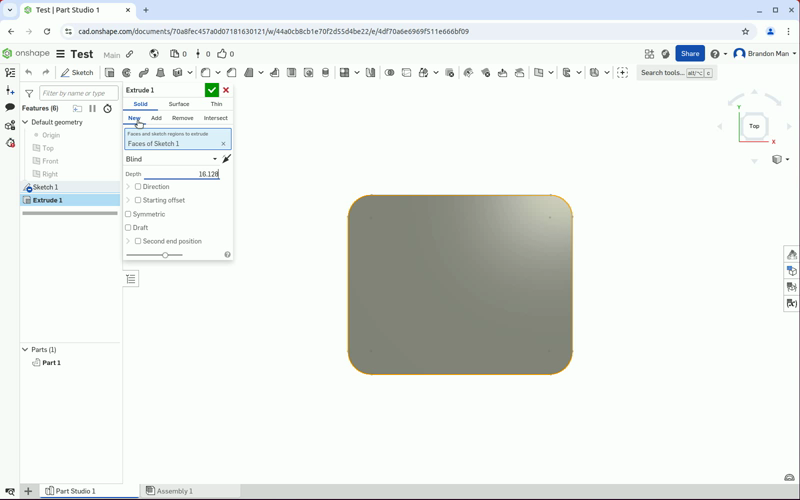
key(enter)
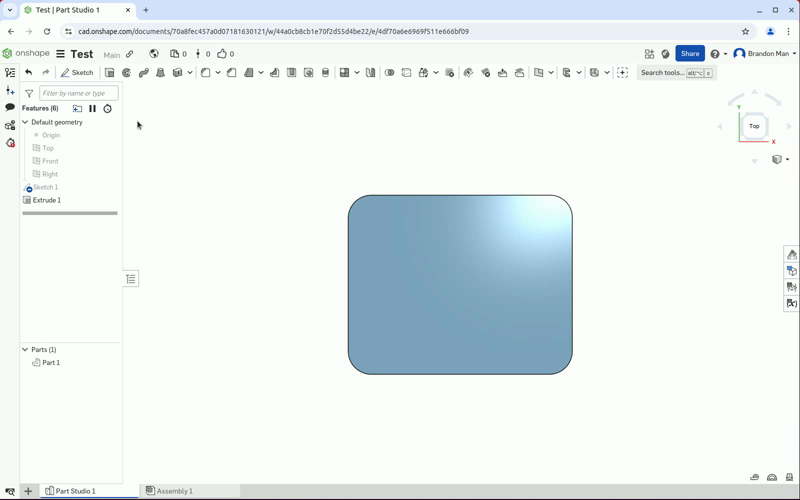
key(shift+h)
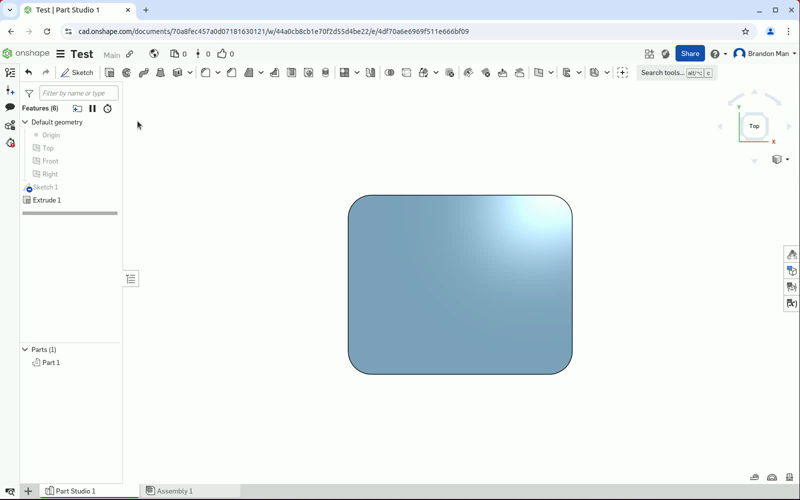
key(shift+h)
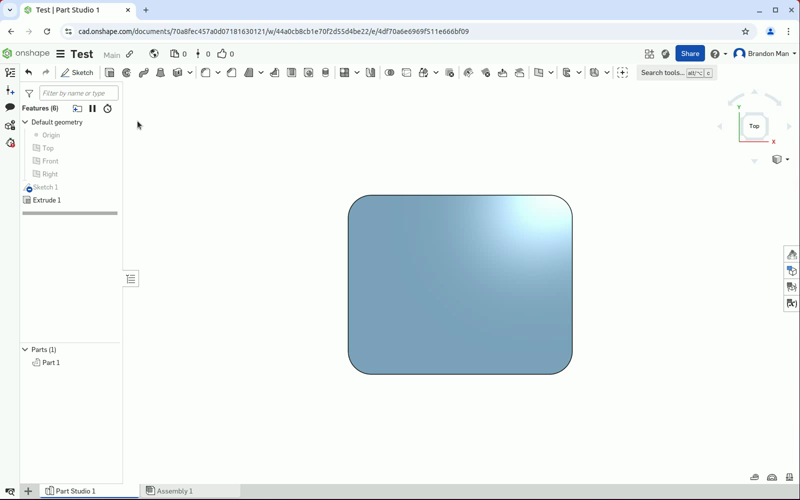
mouse_move(73, 189)
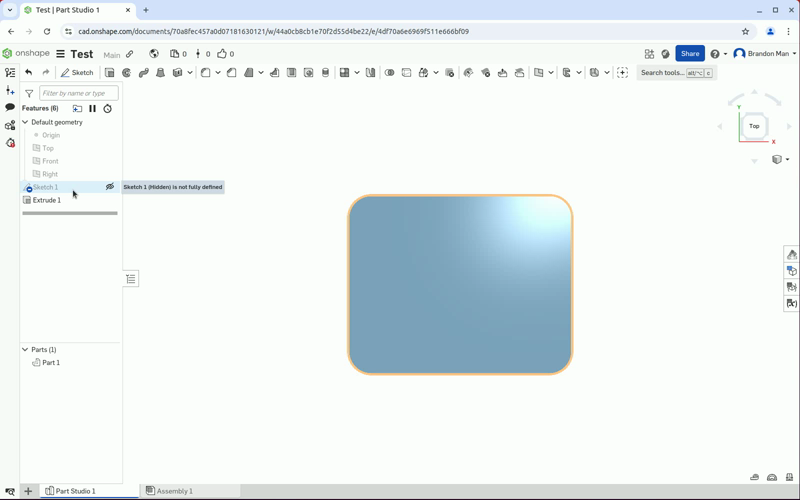
click(73, 189)
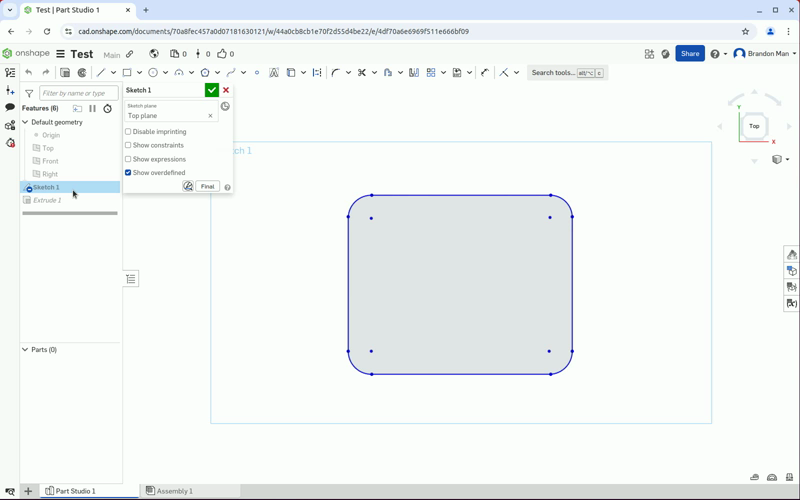
mouse_move(229, 92)
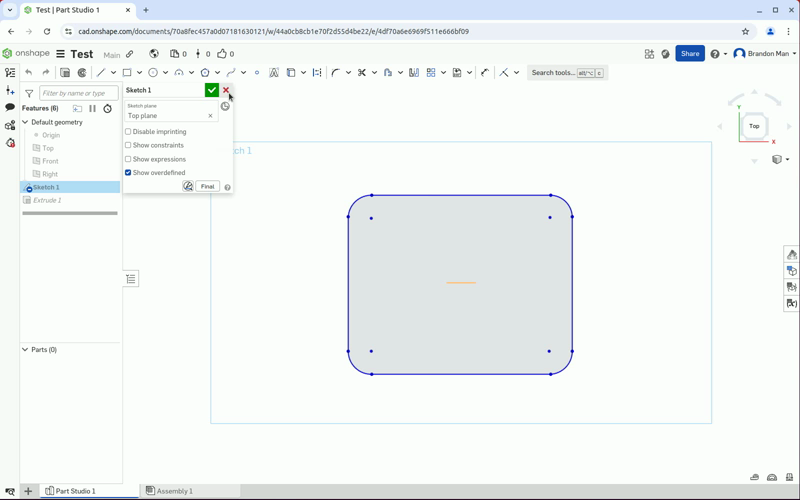
click(229, 92)
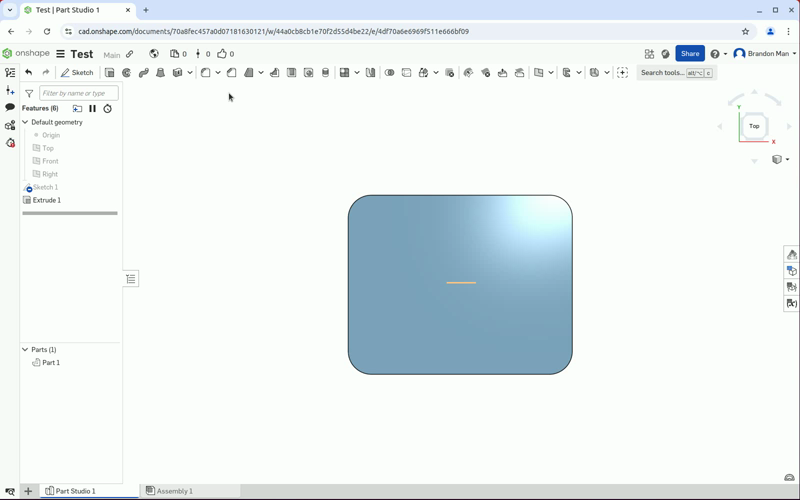
mouse_move(541, 75)
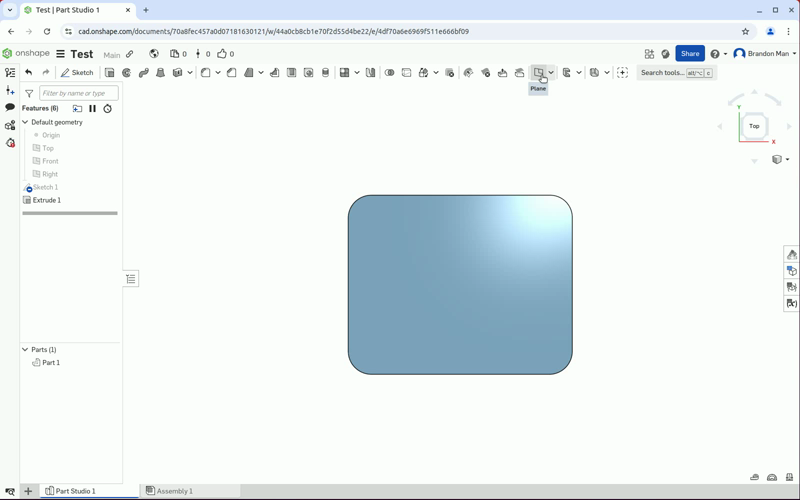
click(541, 75)
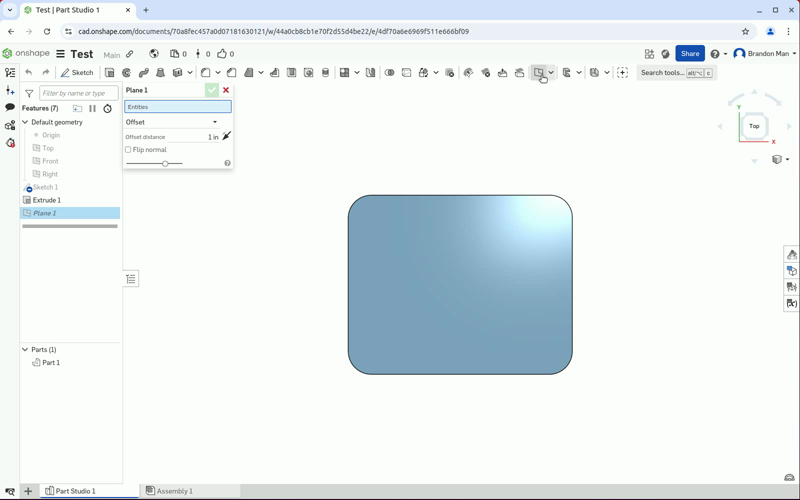
mouse_move(73, 150)
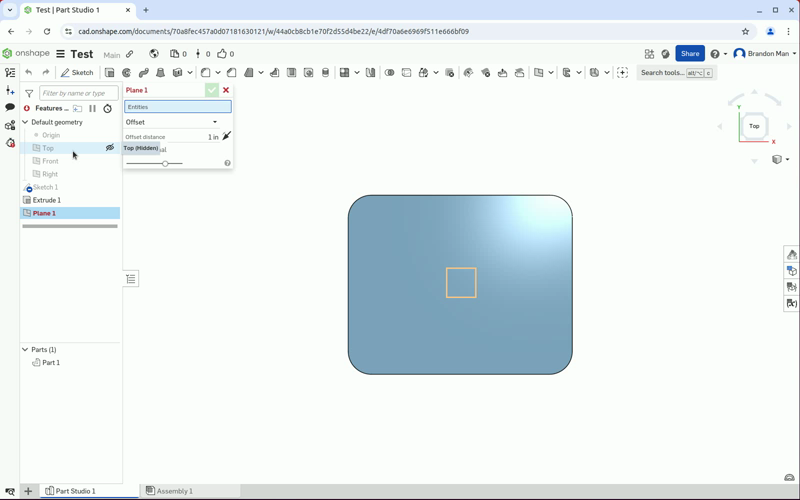
click(73, 150)
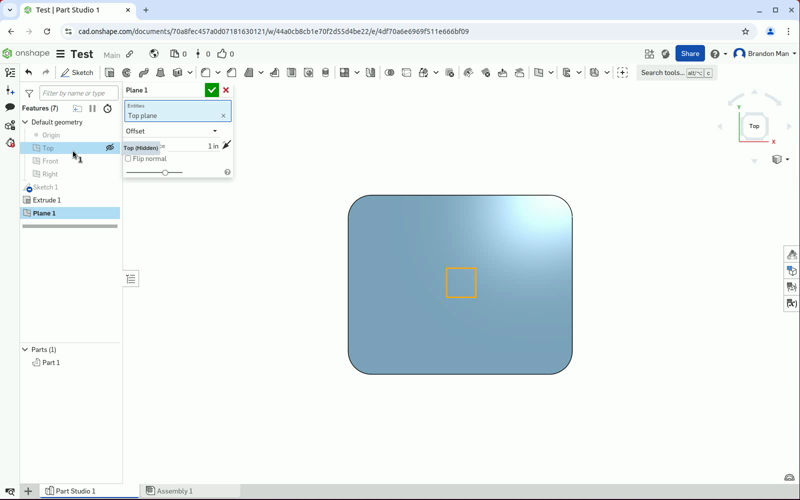
key(tab, 2)
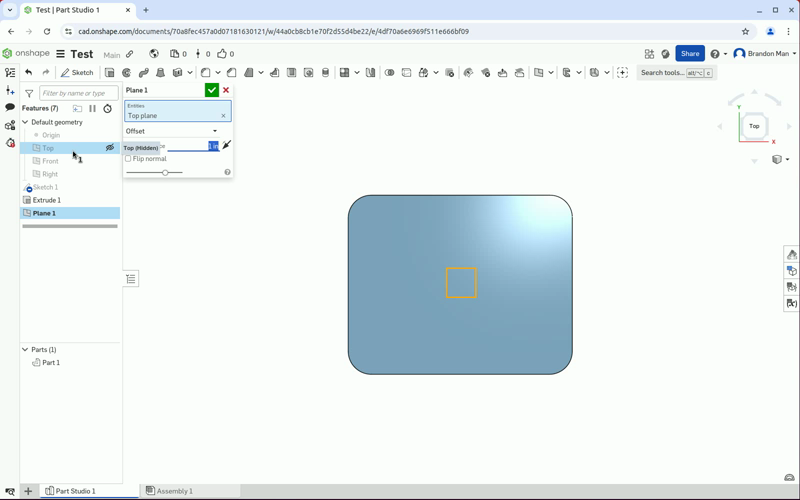
text(16.114)
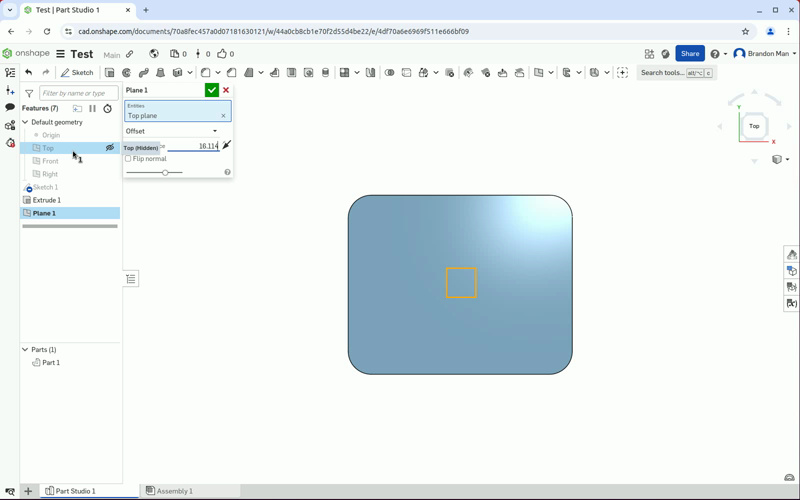
key(enter, 2)
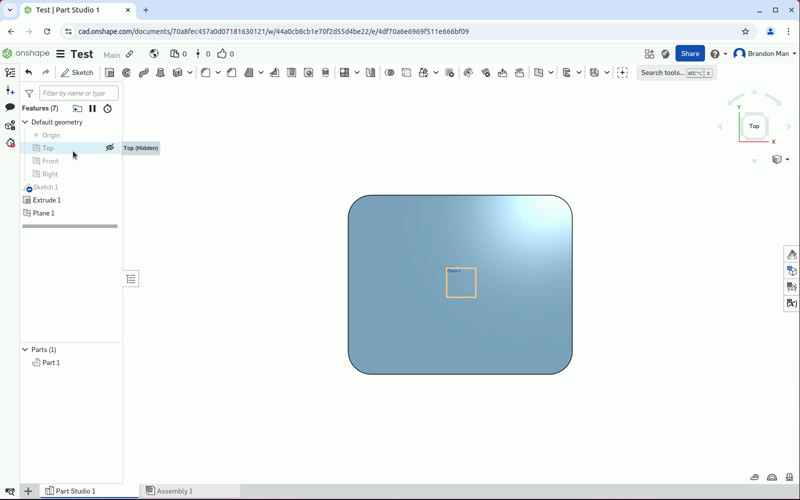
key(shift+s)
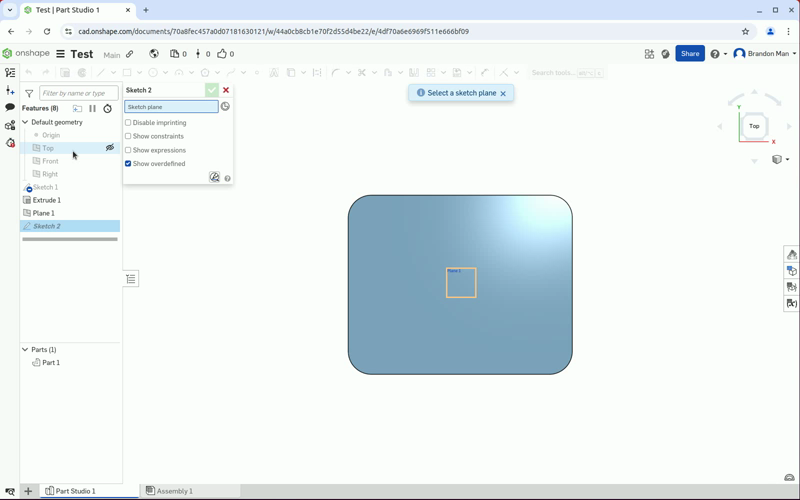
mouse_move(73, 215)
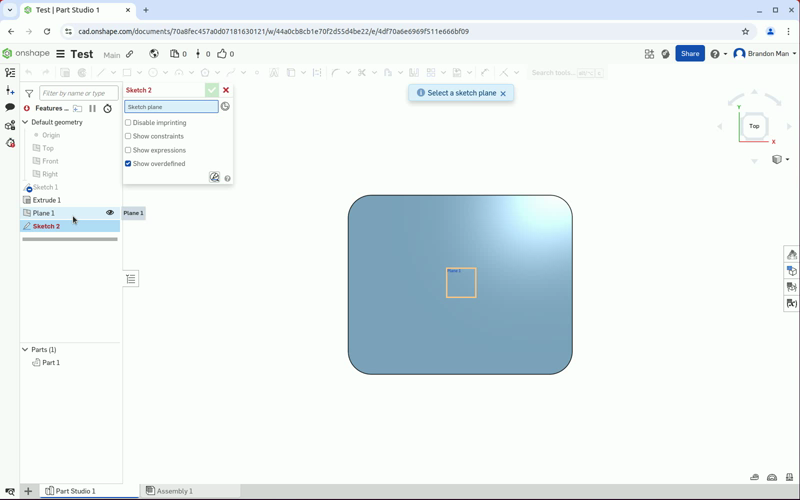
click(73, 215)
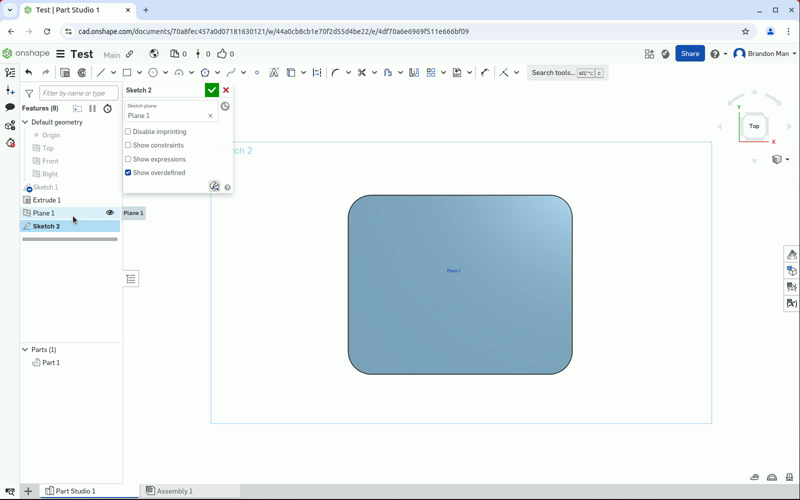
mouse_move(73, 352)
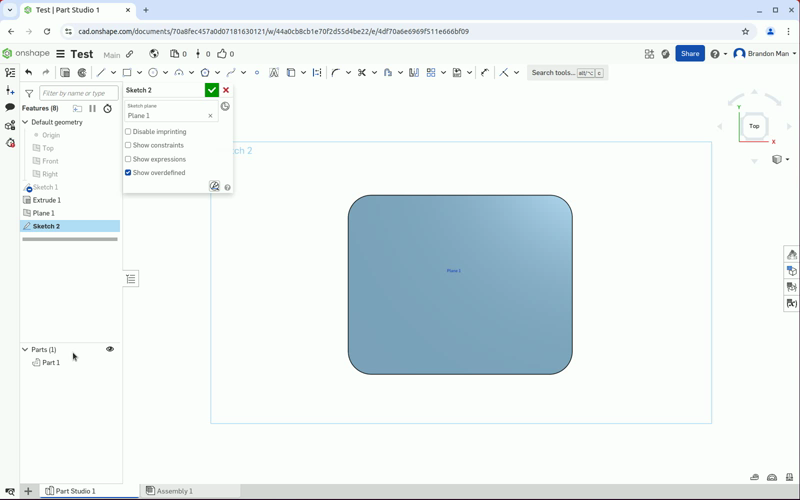
key(y)
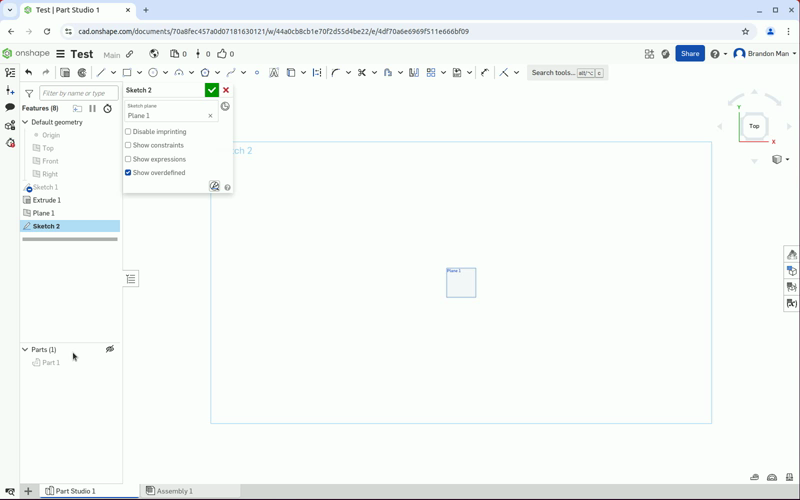
key(c)
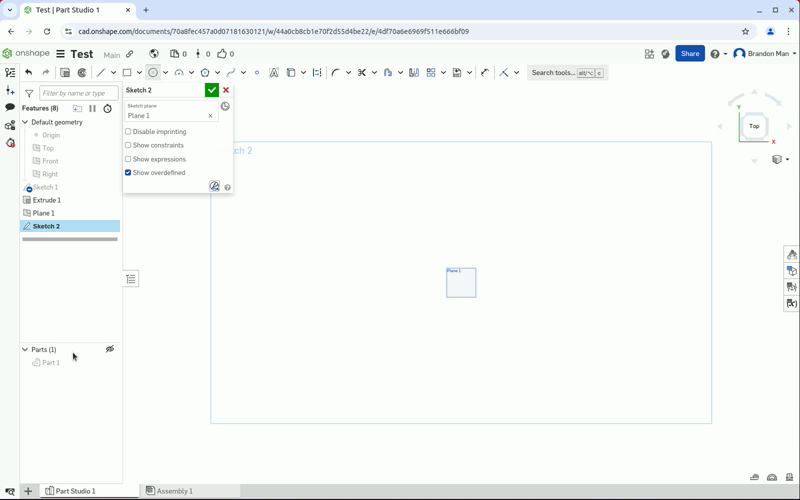
key_down(shift)
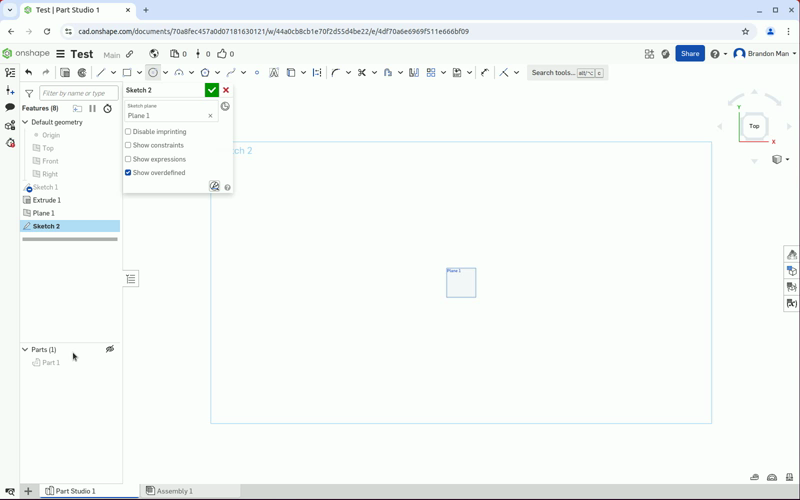
mouse_move(461, 215)
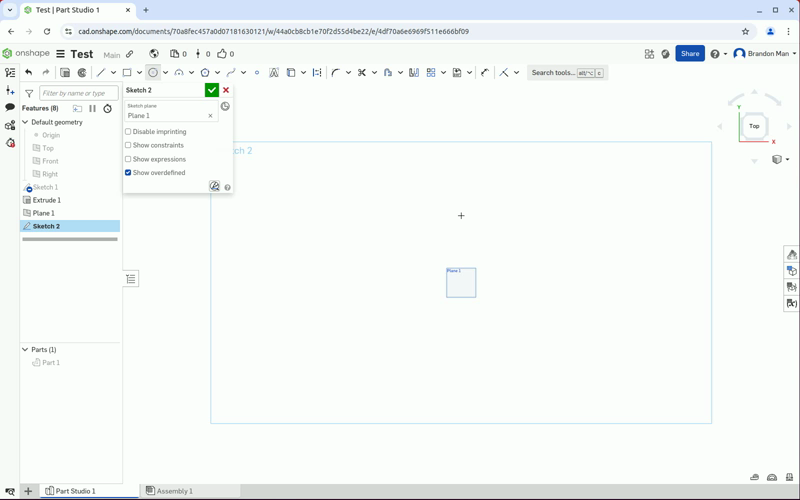
click(461, 215)
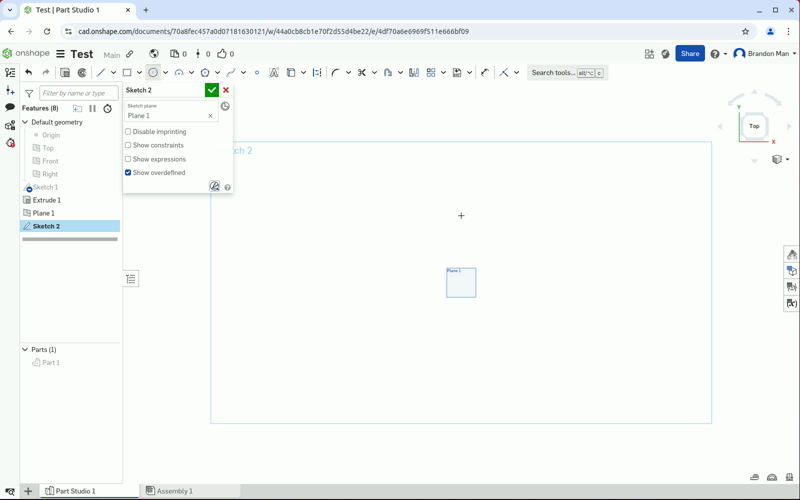
key_up(shift)
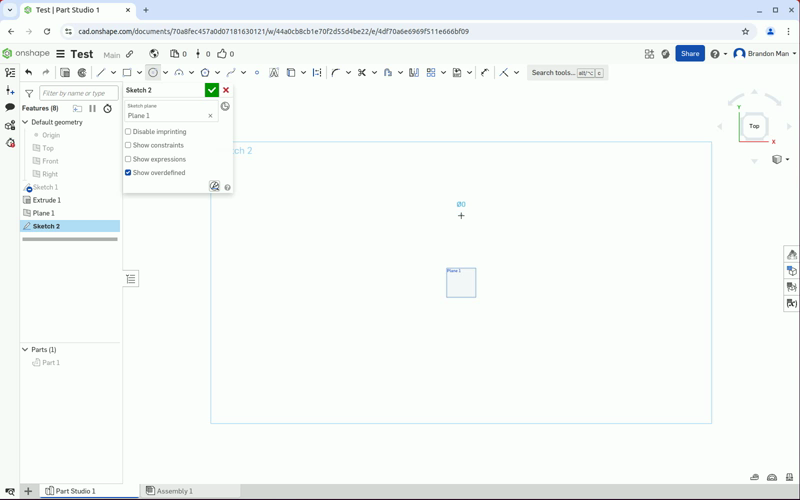
mouse_move(468, 215)
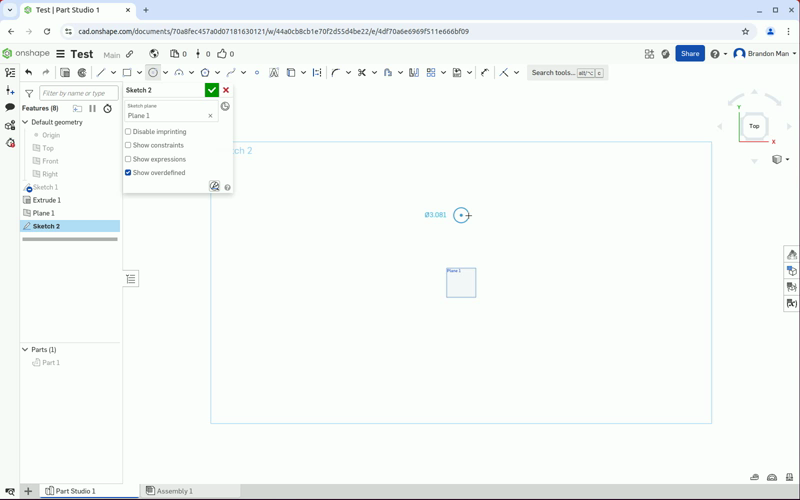
click(468, 215)
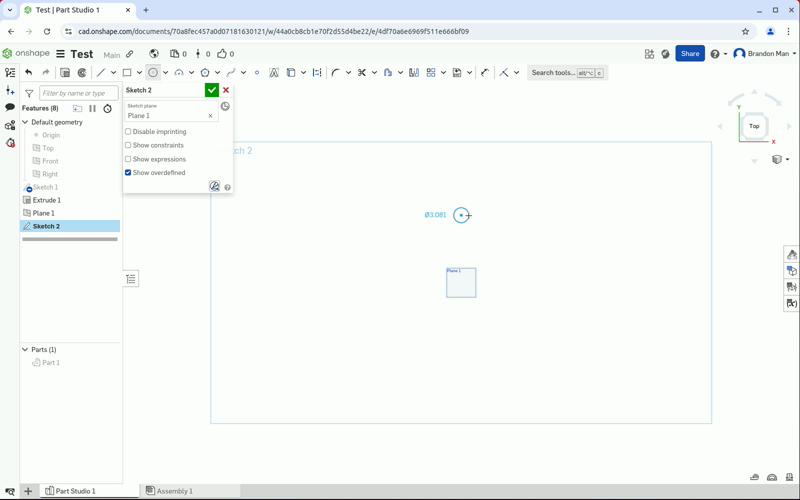
key(esc)
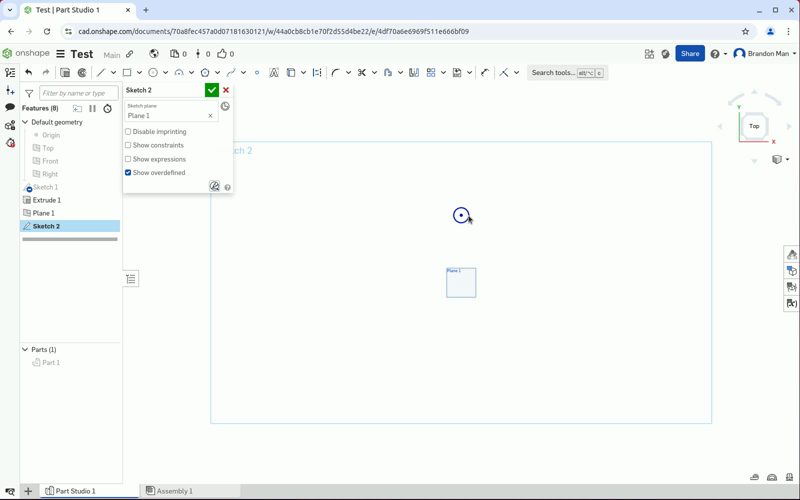
mouse_move(458, 221)
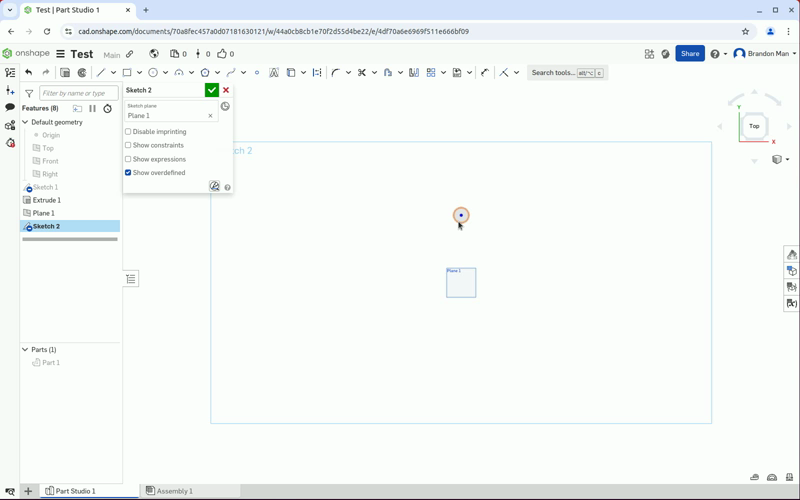
scroll(6)
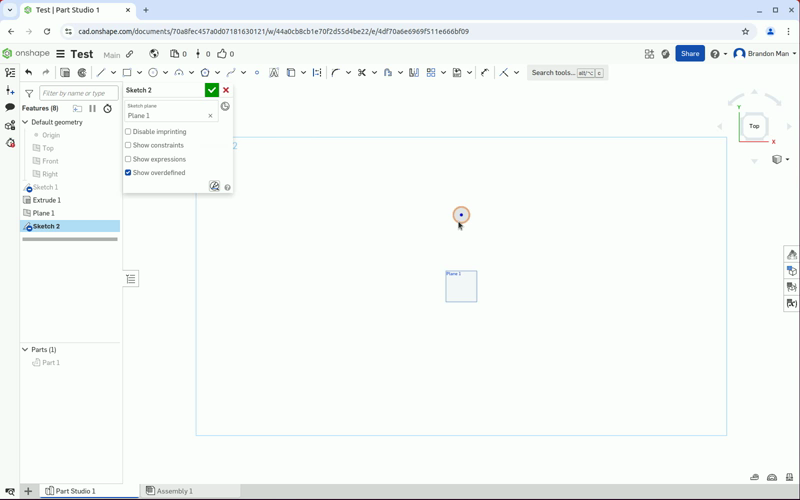
scroll(6)
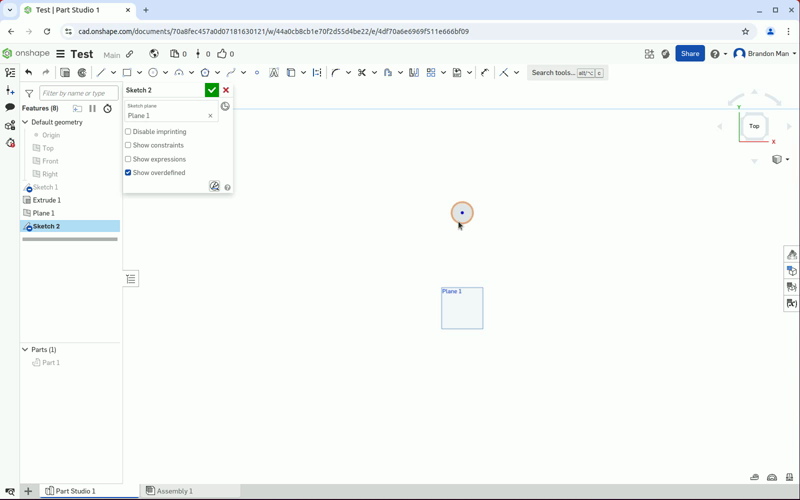
scroll(6)
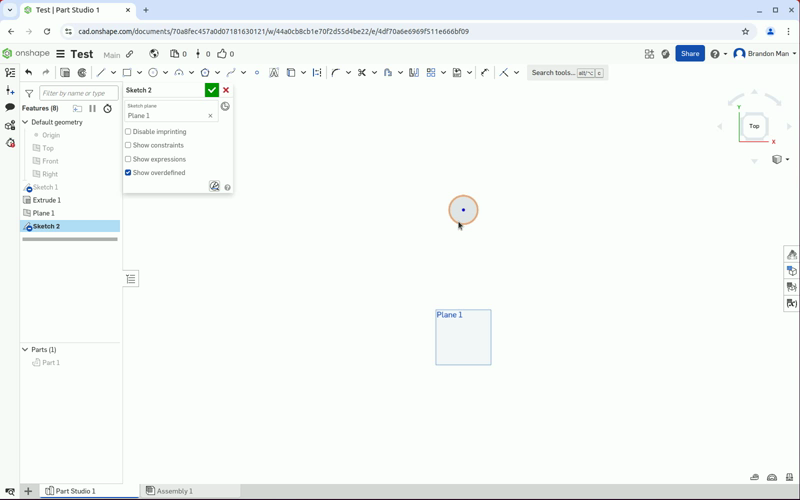
scroll(6)
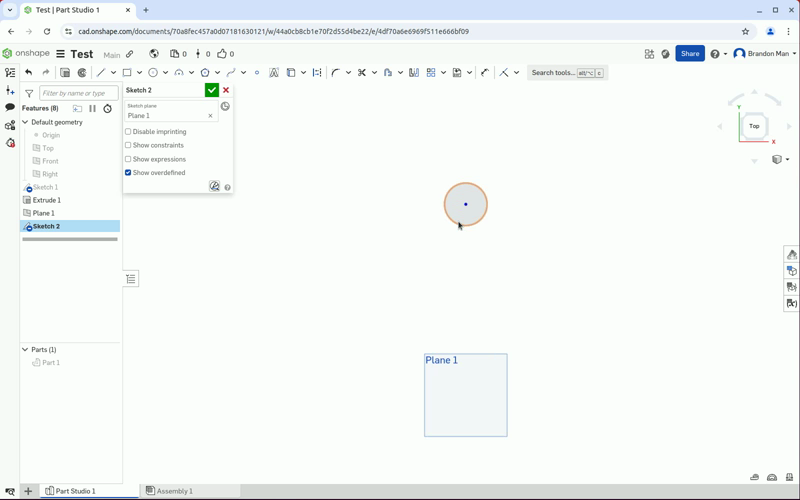
scroll(6)
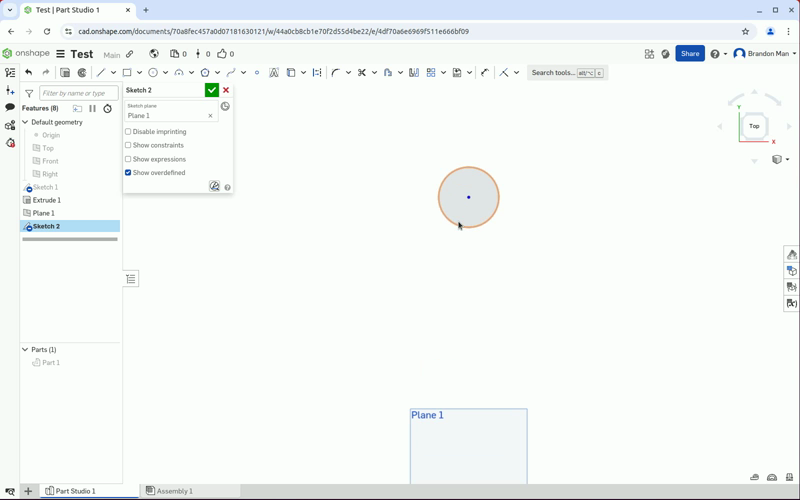
scroll(6)
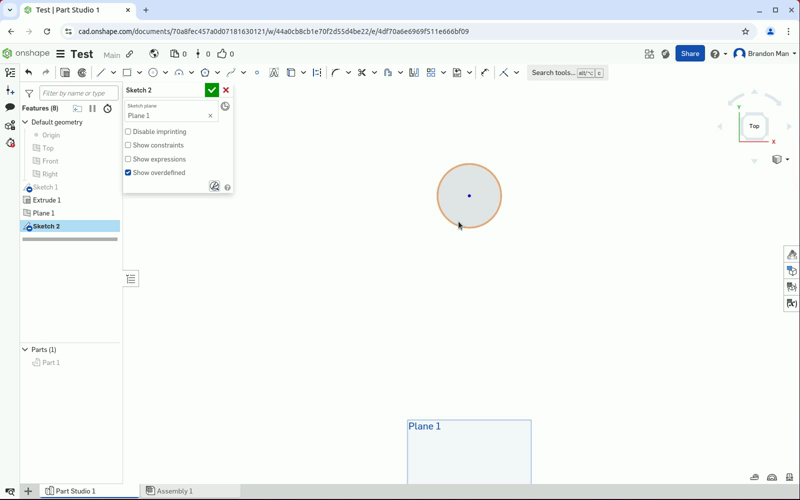
scroll(6)
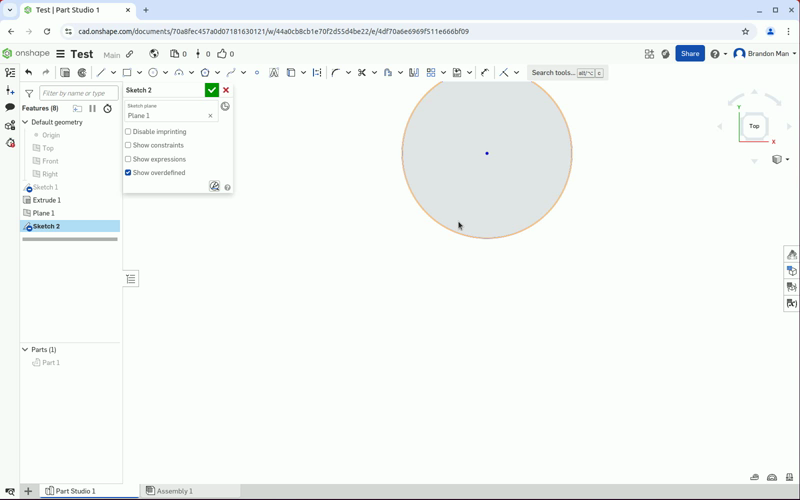
click(458, 221)
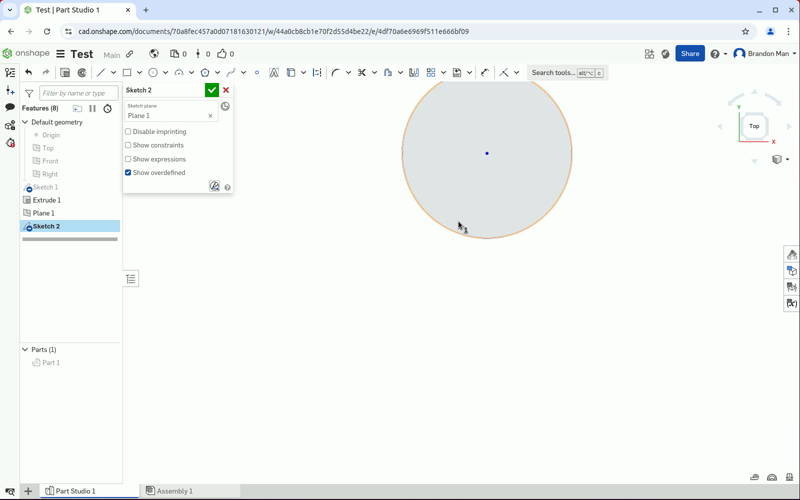
scroll(-6)
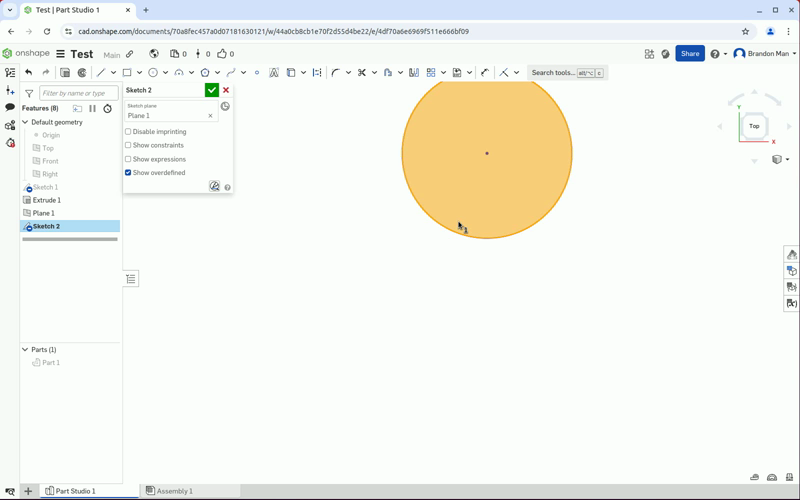
scroll(-6)
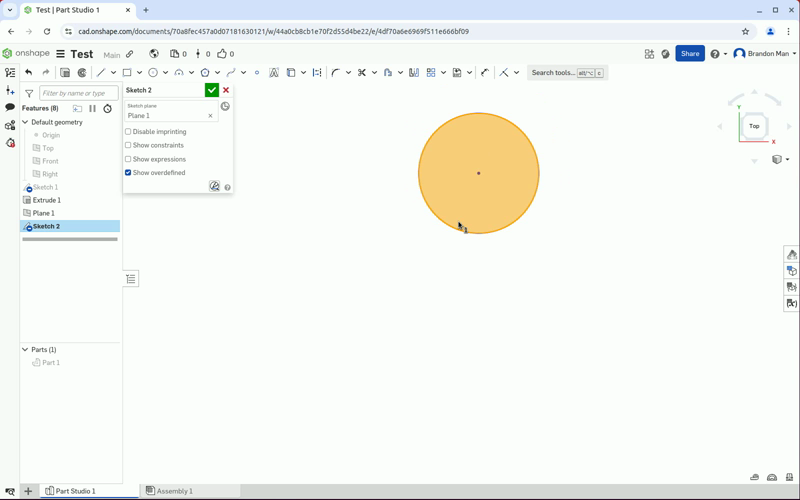
scroll(-6)
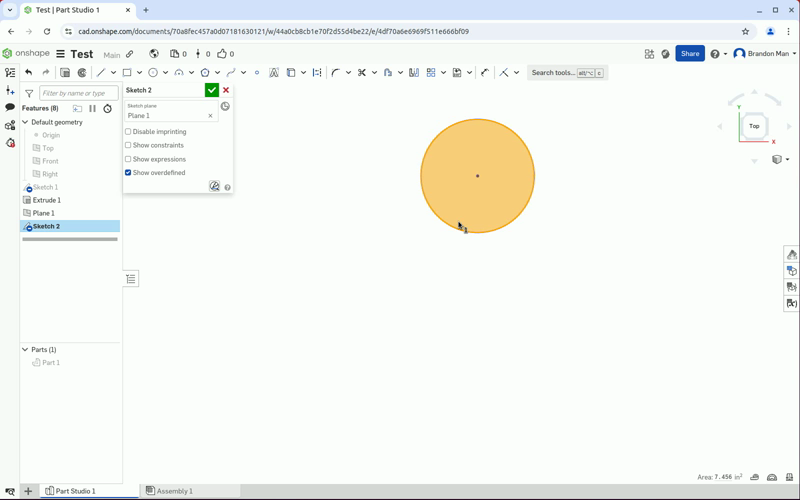
scroll(-6)
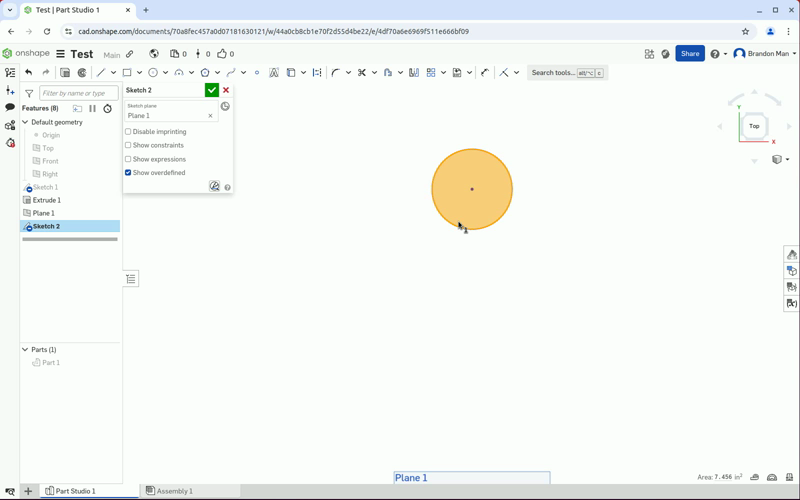
scroll(-6)
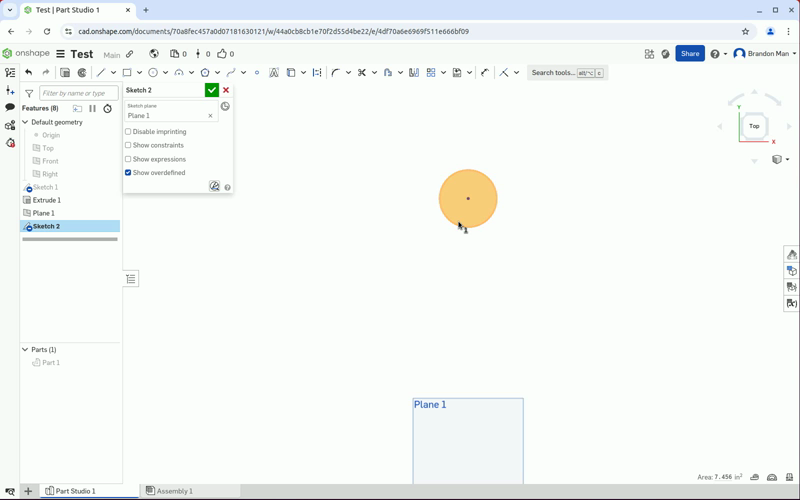
scroll(-6)
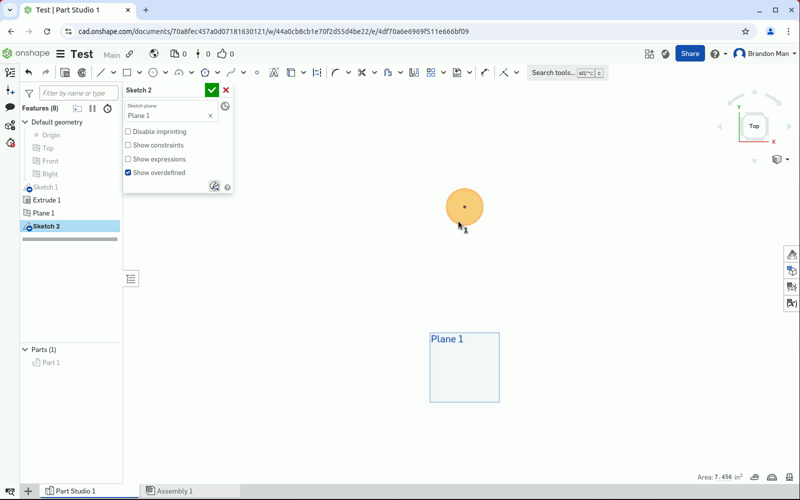
scroll(-6)
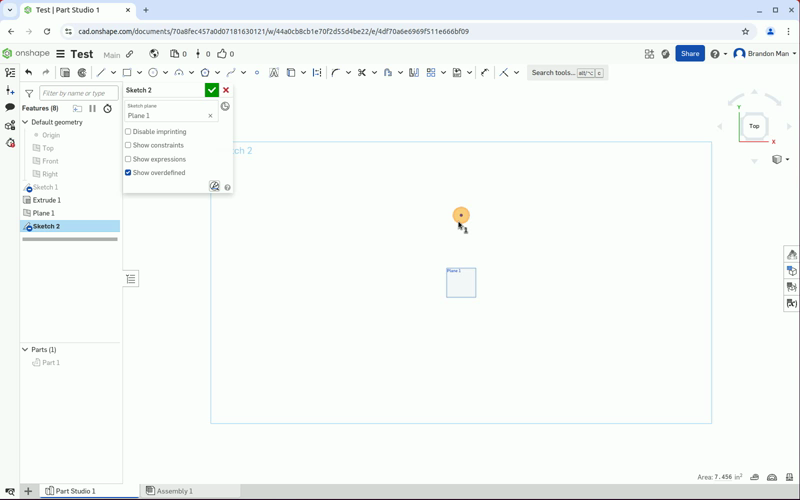
mouse_move(73, 352)
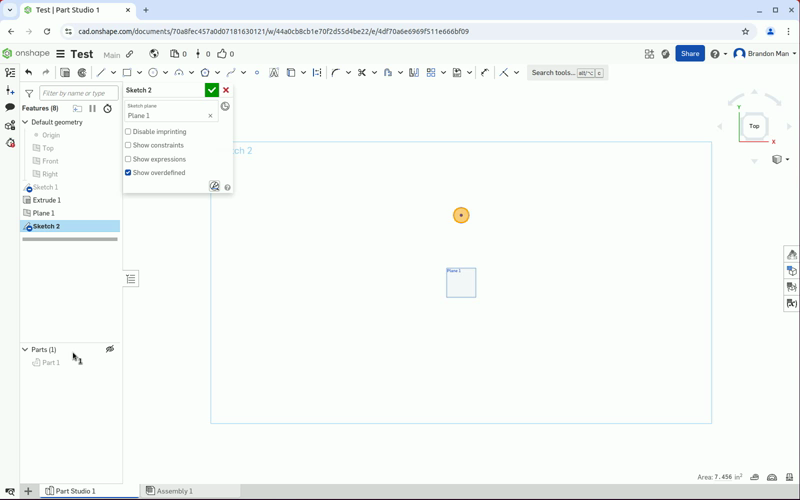
key(shift+y)
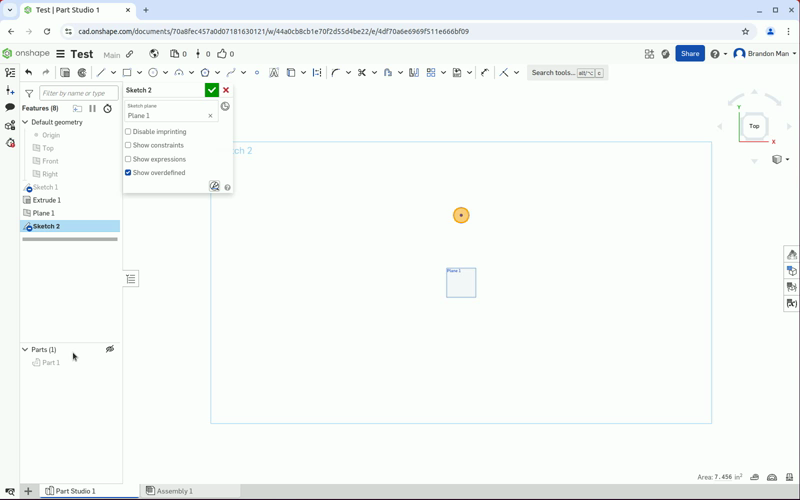
key(shift+e)
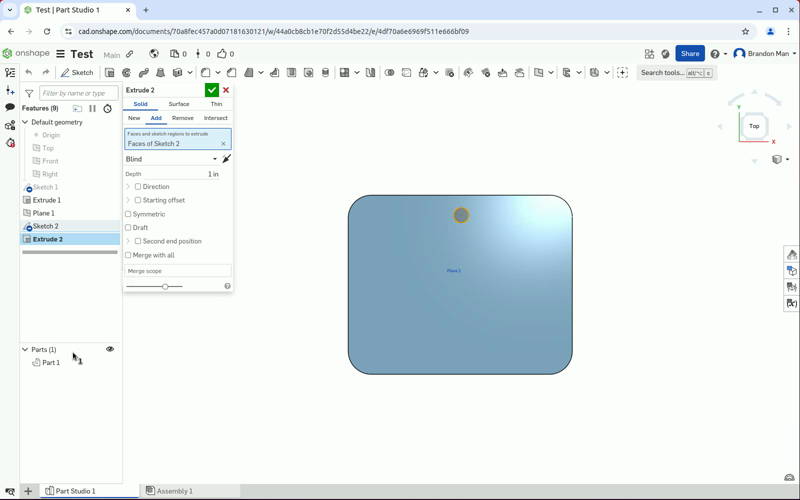
mouse_move(143, 106)
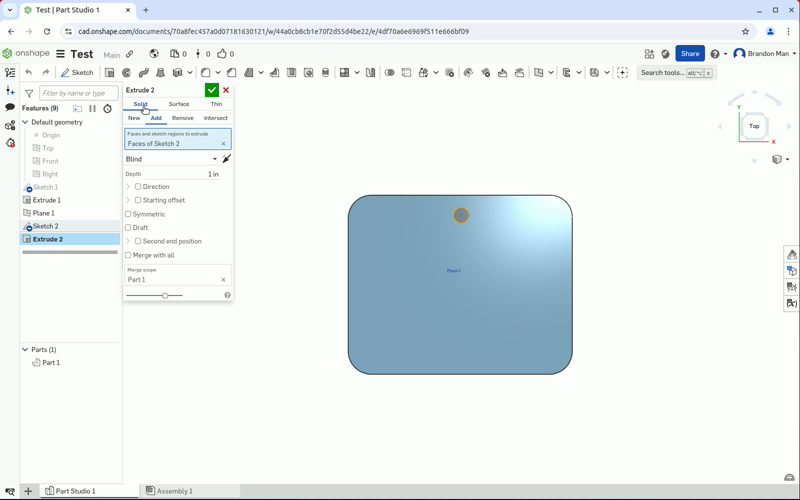
click(143, 106)
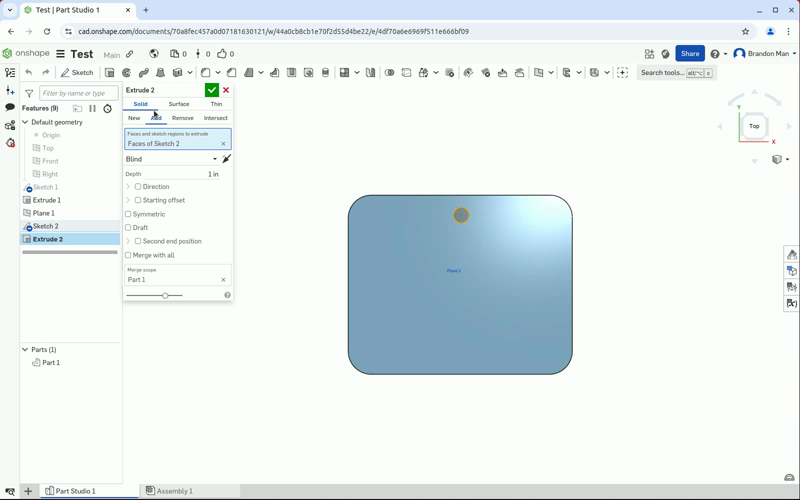
mouse_move(186, 120)
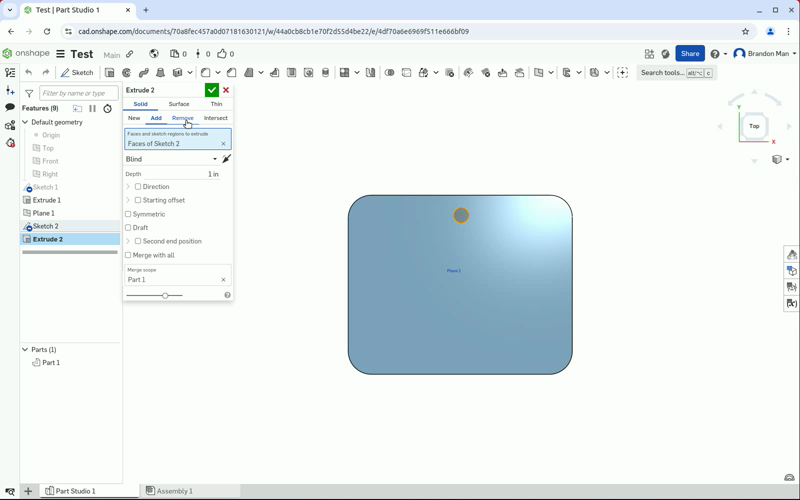
click(186, 120)
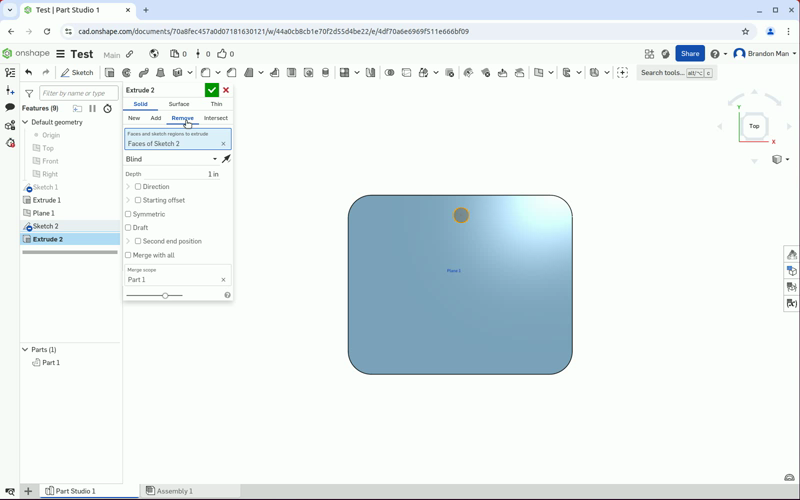
key(tab, 4)
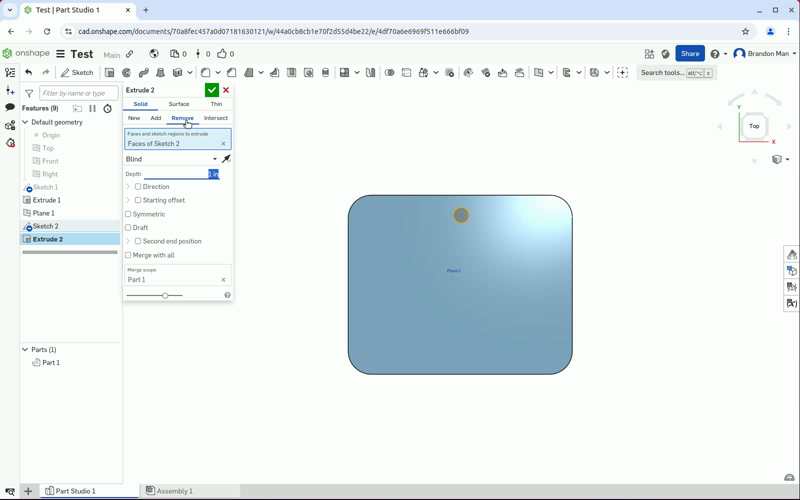
text(5.777)
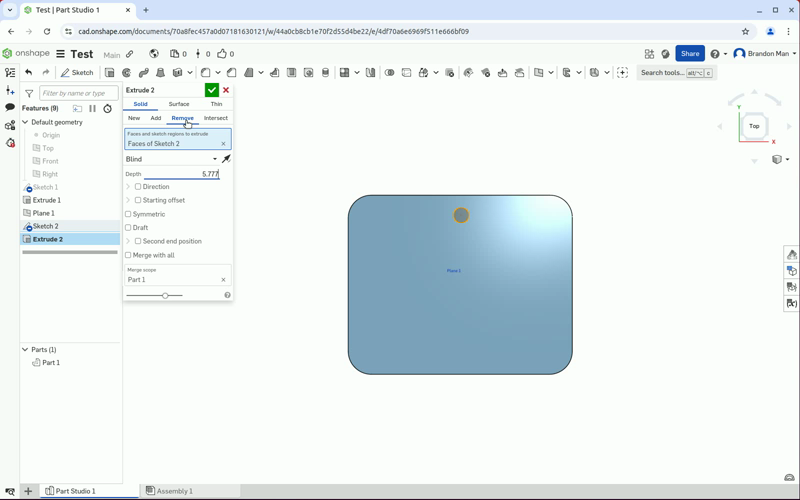
key(tab, 6)
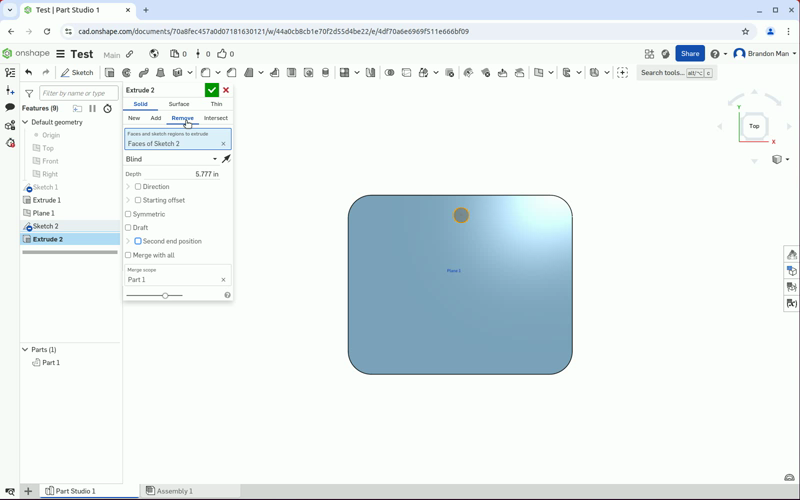
key(space)
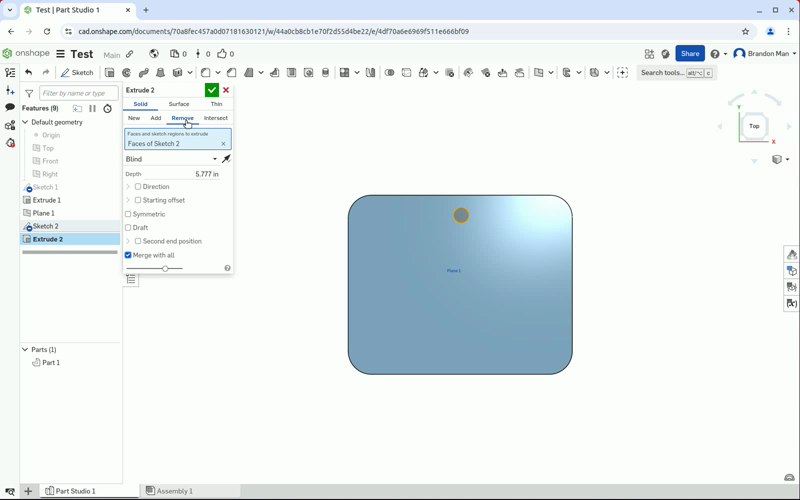
key(enter)
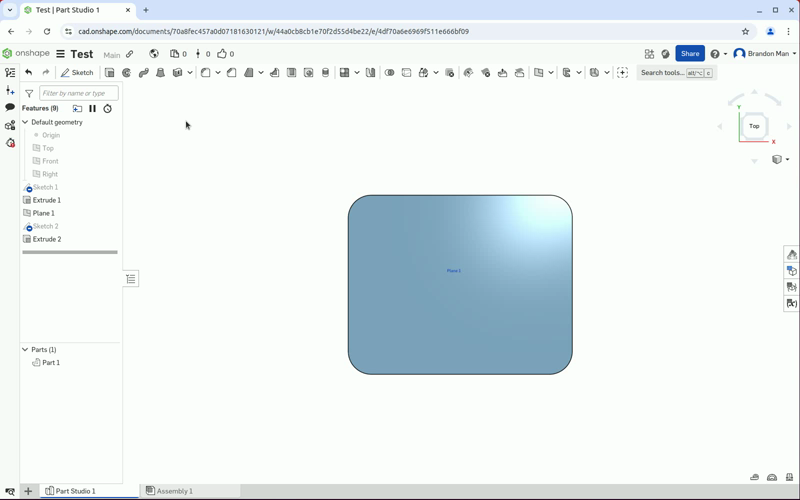
key(shift+h)
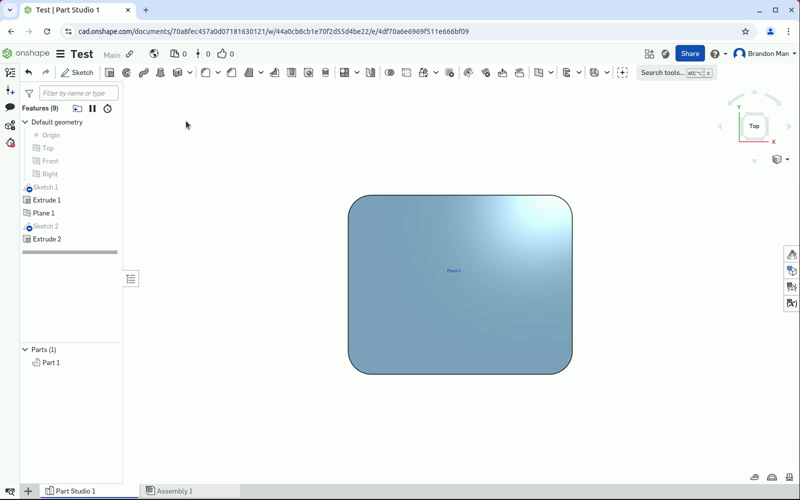
key(shift+h)
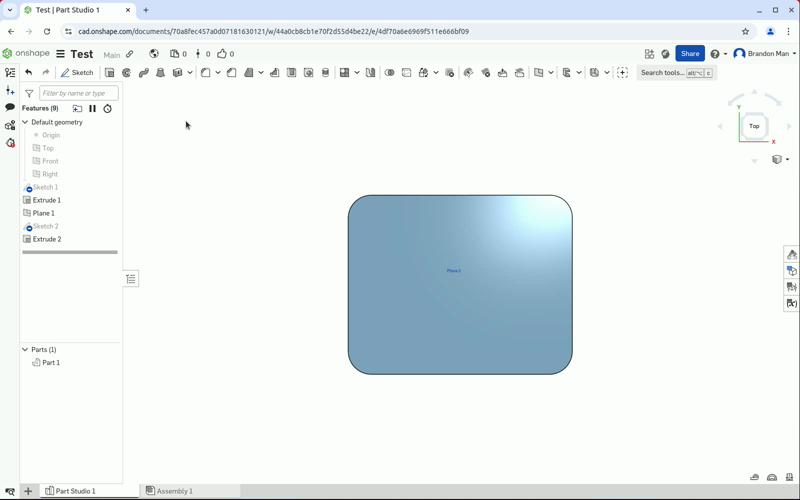
mouse_move(73, 189)
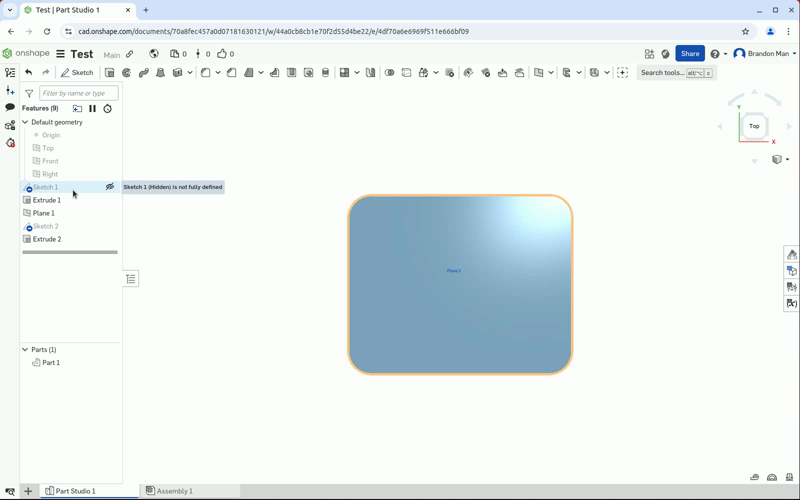
click(73, 189)
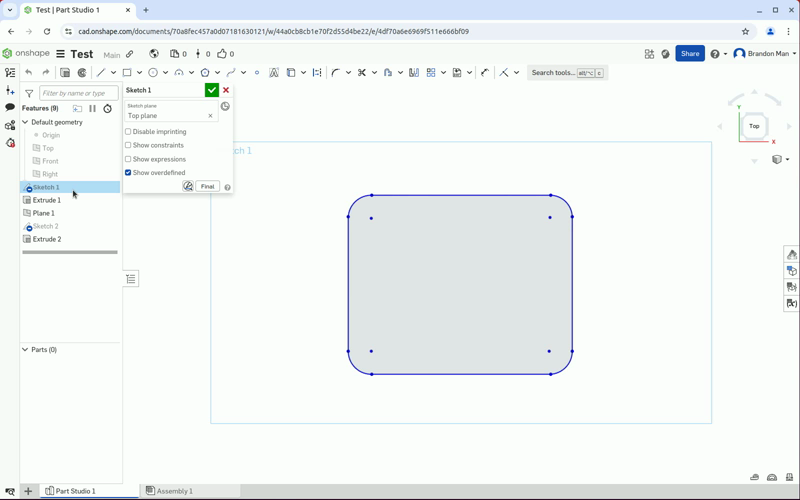
mouse_move(229, 92)
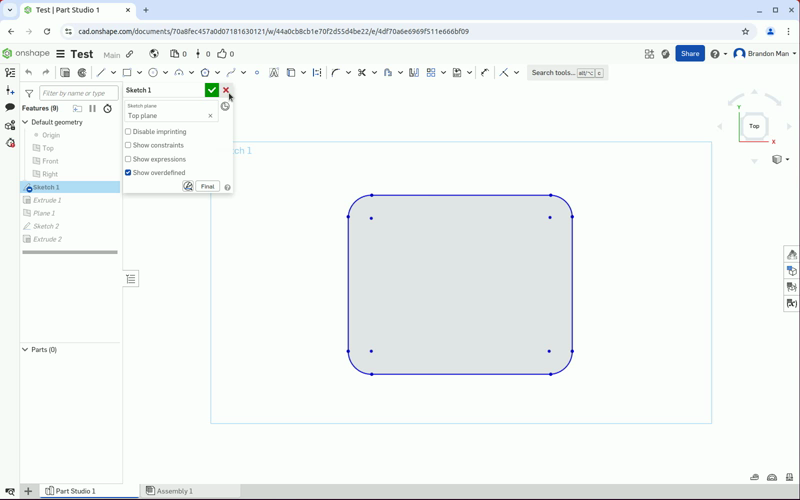
click(229, 92)
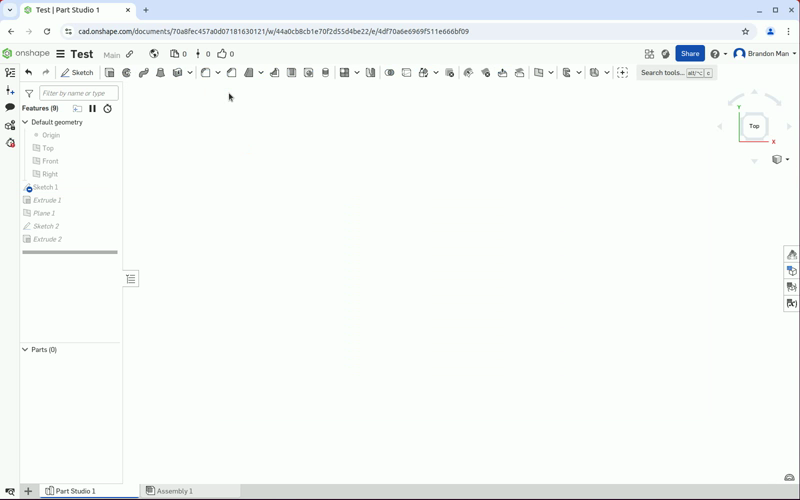
key(shift+s)
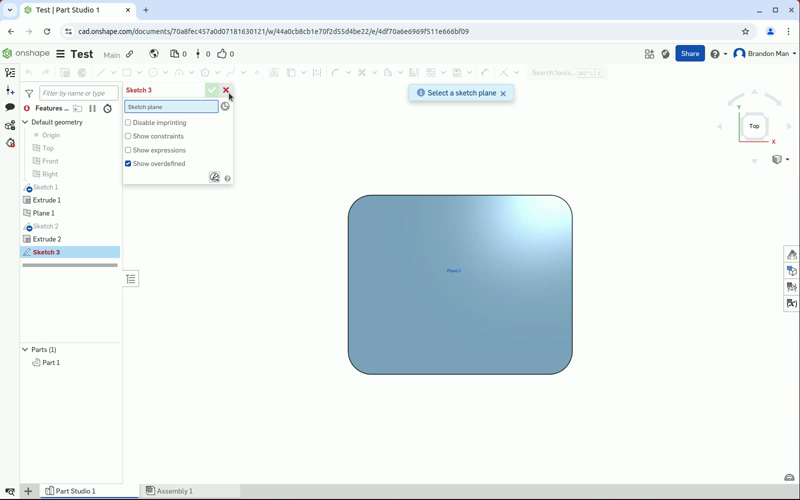
mouse_move(73, 215)
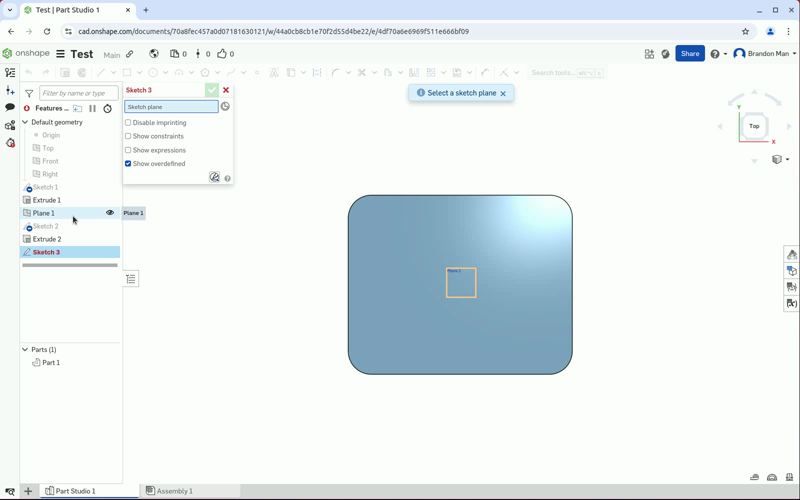
click(73, 215)
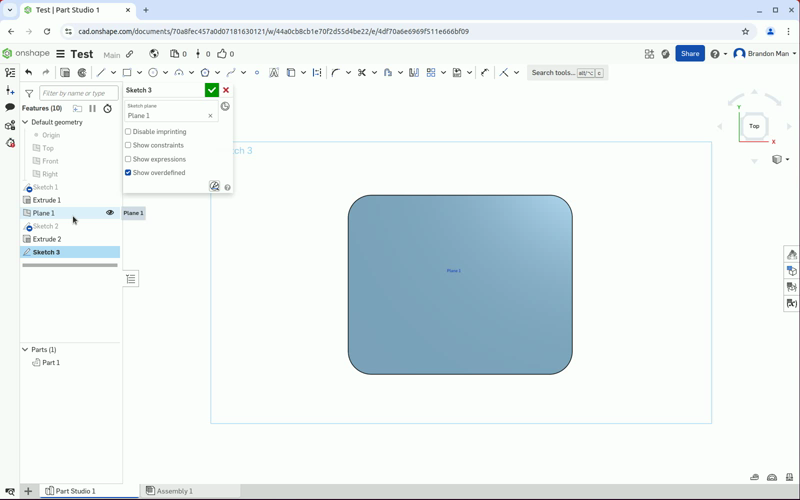
mouse_move(73, 352)
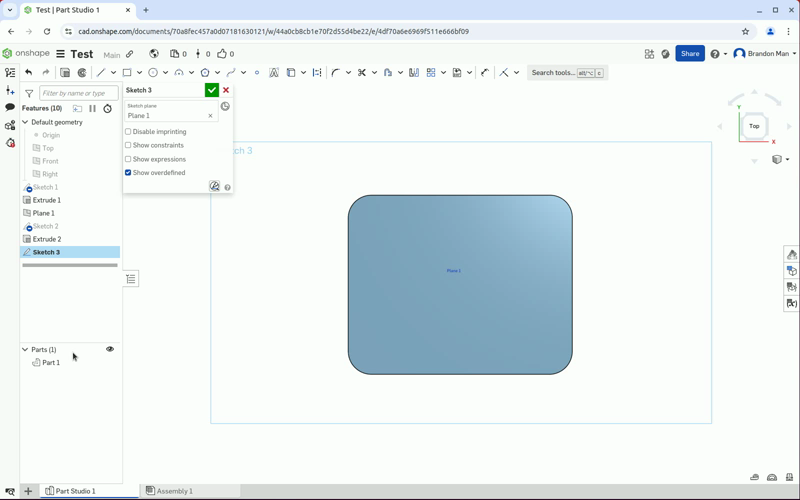
key(y)
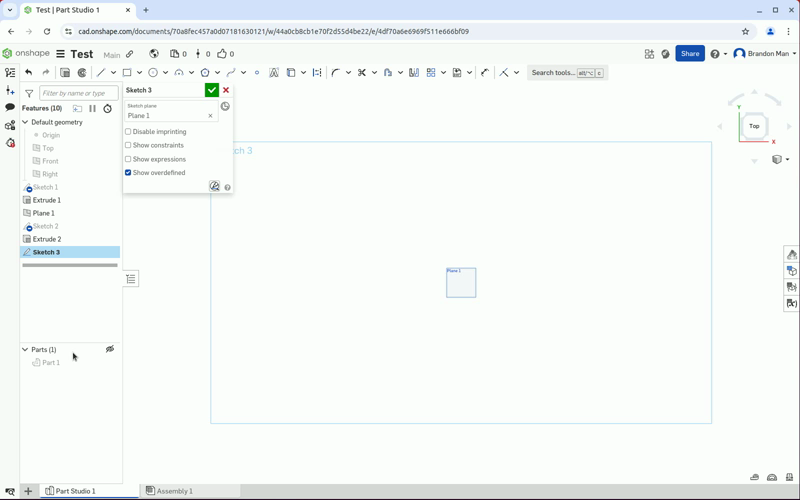
key(c)
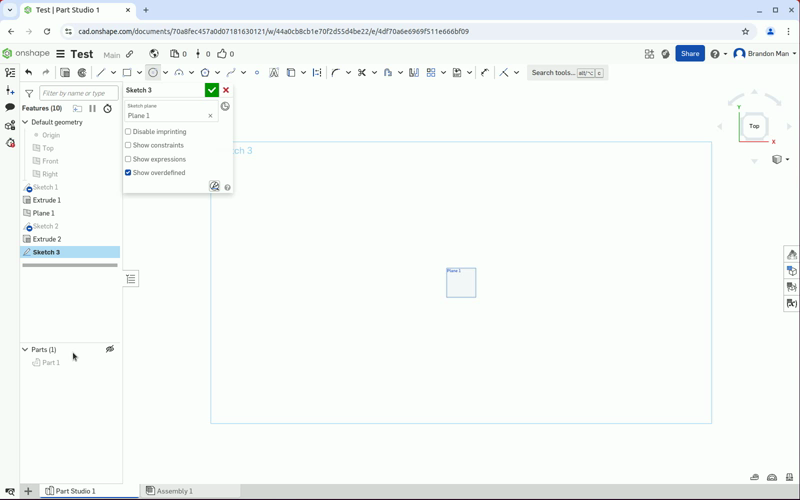
key_down(shift)
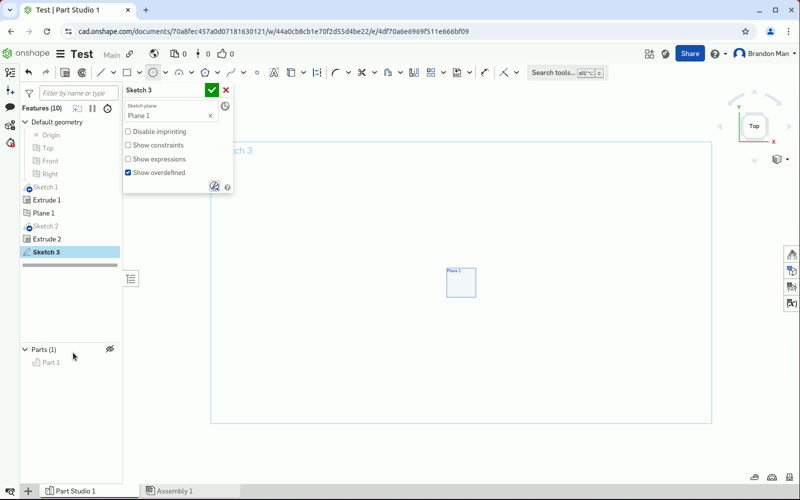
mouse_move(461, 351)
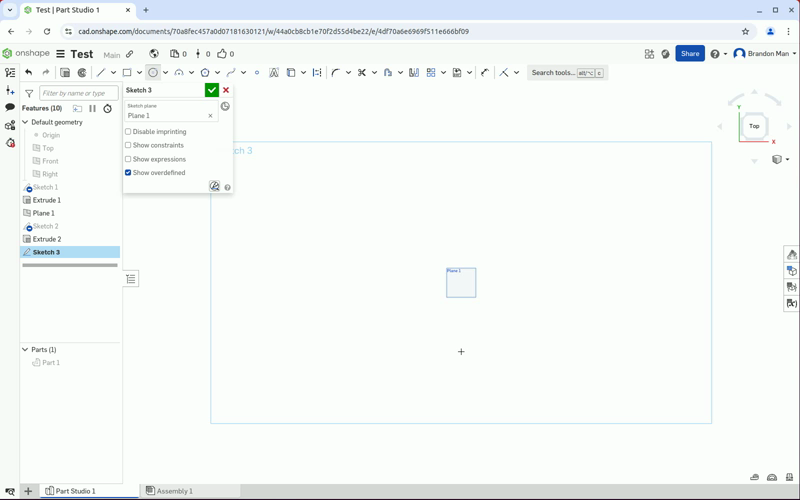
click(461, 351)
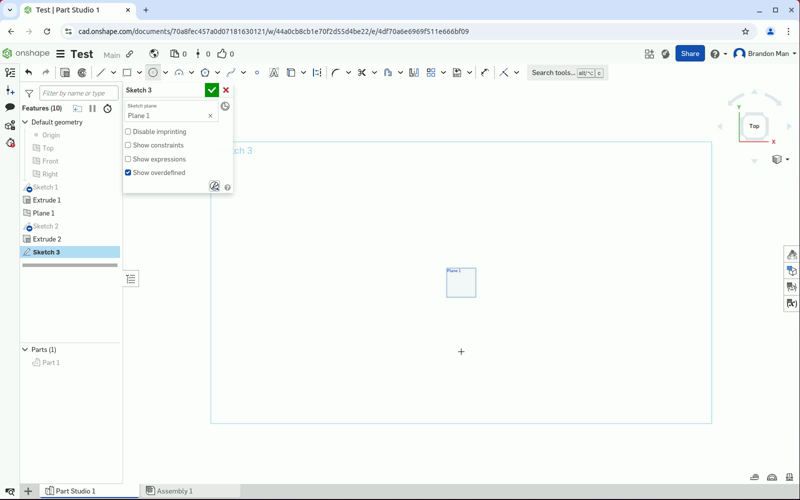
key_up(shift)
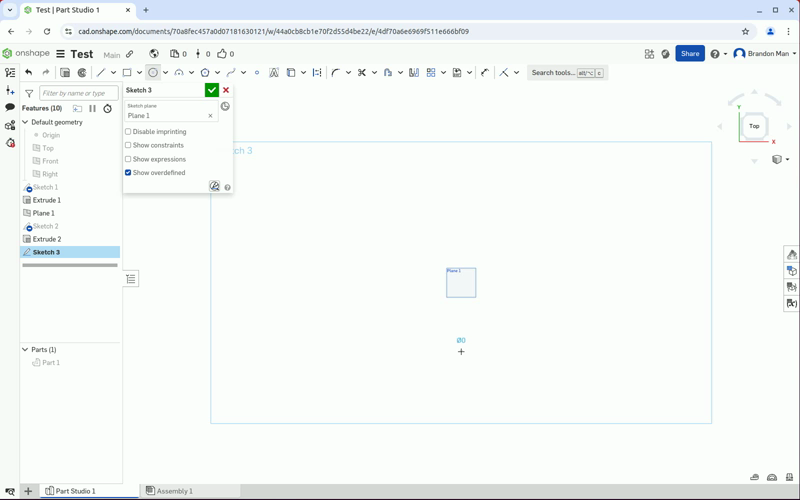
mouse_move(468, 351)
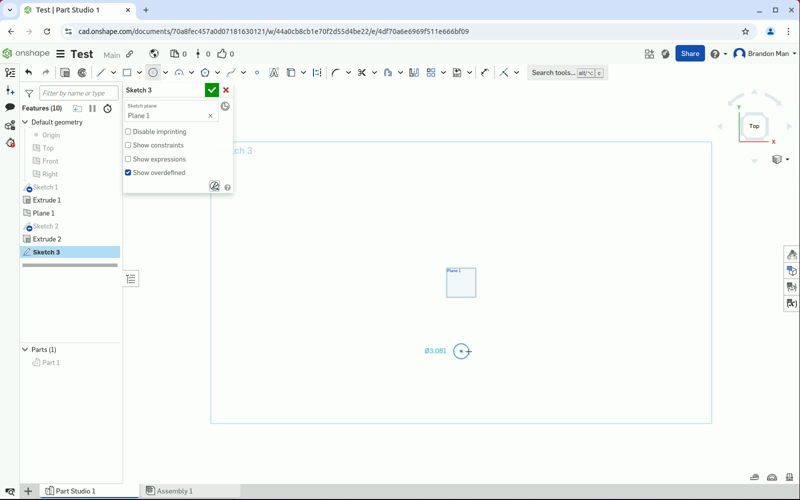
click(468, 351)
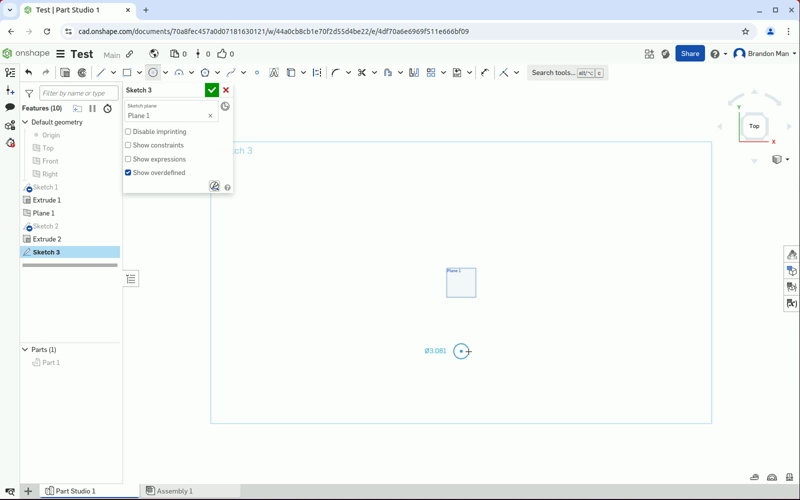
key(esc)
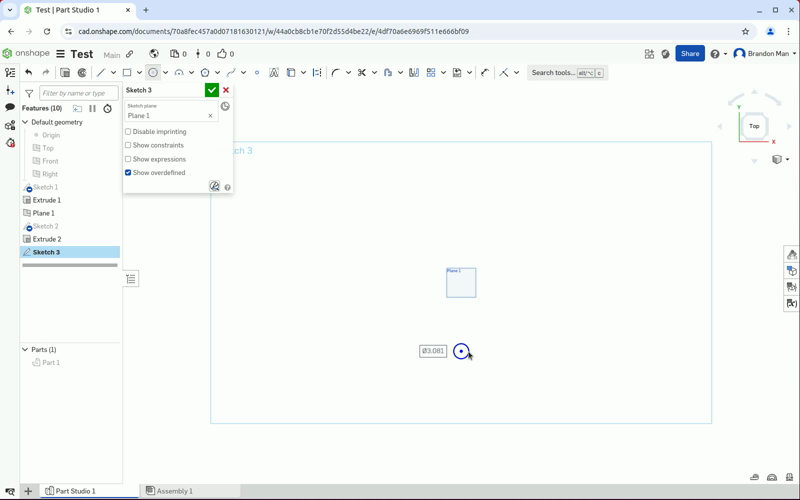
mouse_move(466, 349)
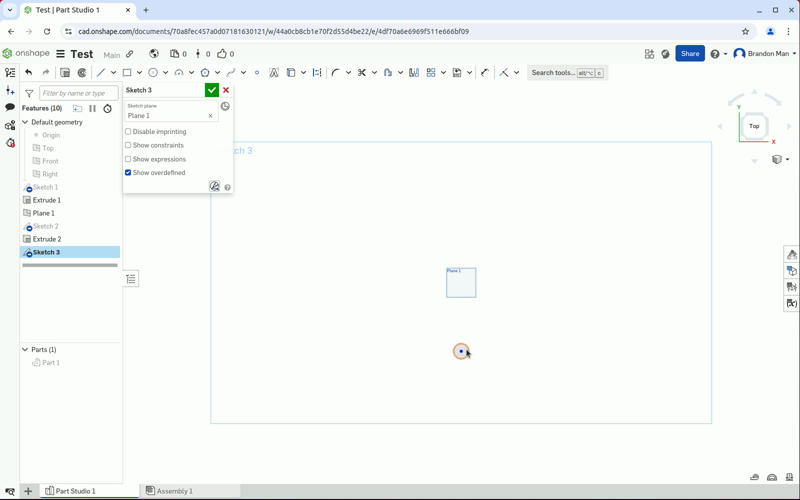
scroll(6)
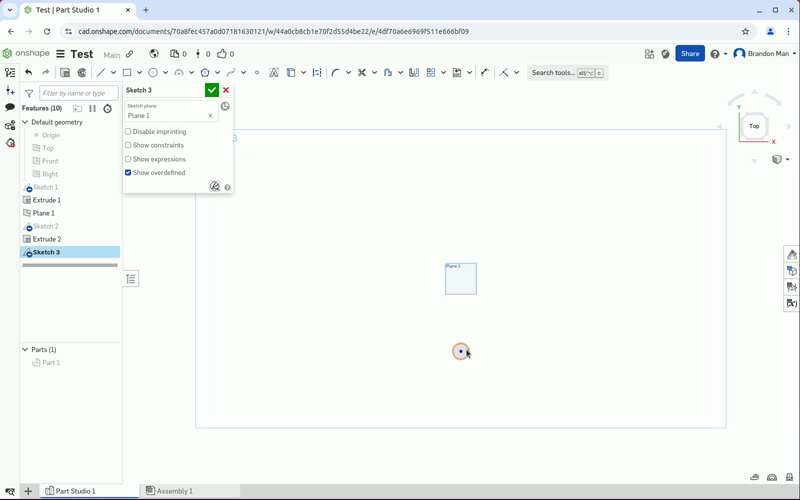
scroll(6)
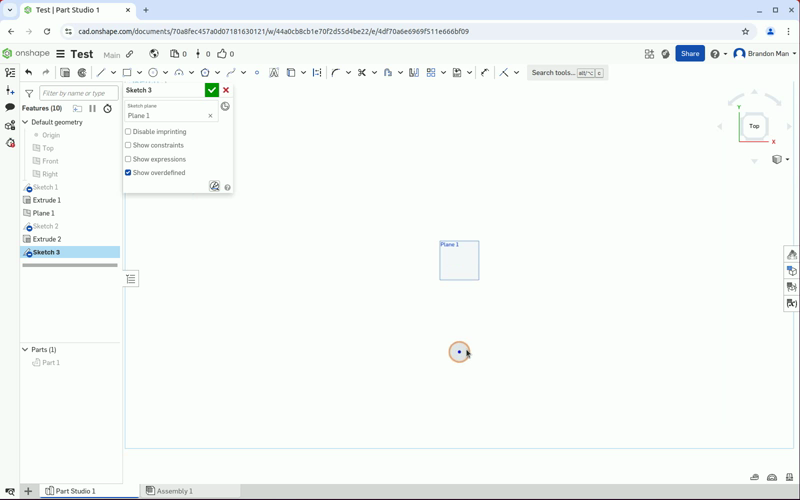
scroll(6)
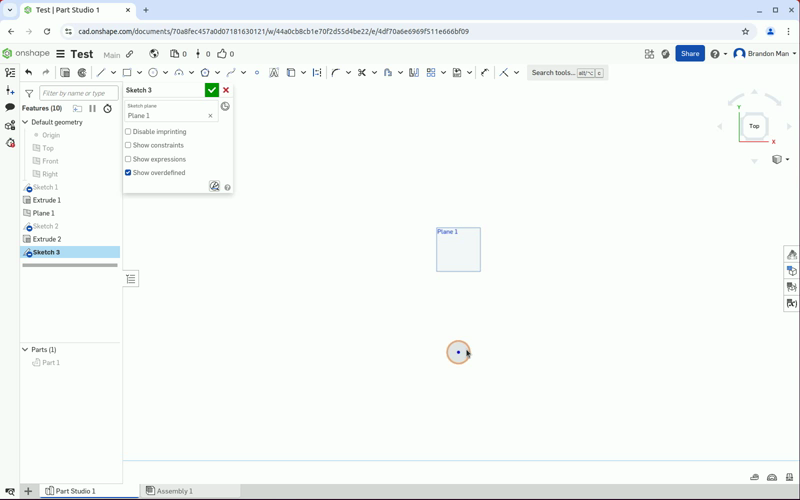
scroll(6)
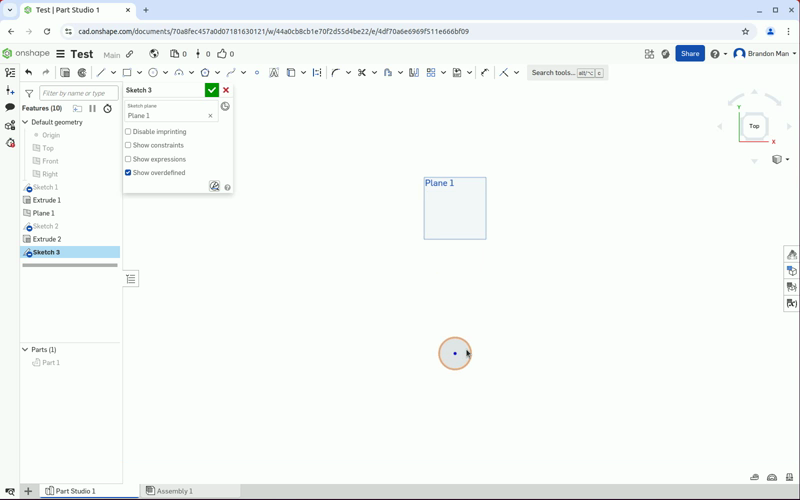
scroll(6)
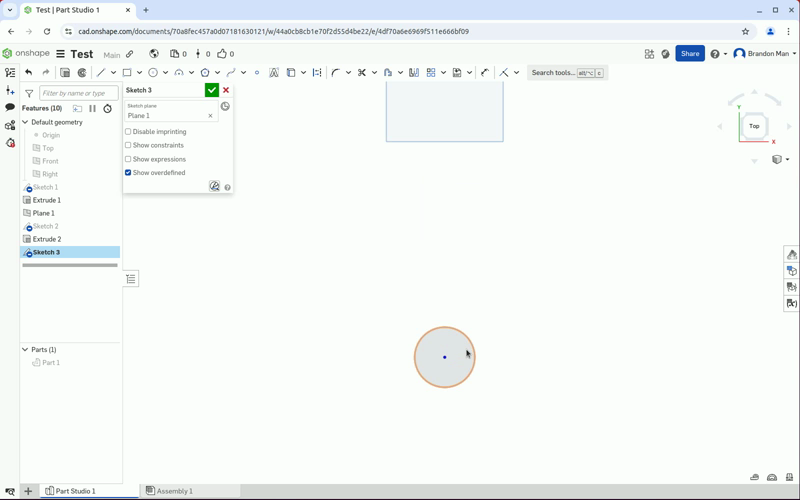
scroll(6)
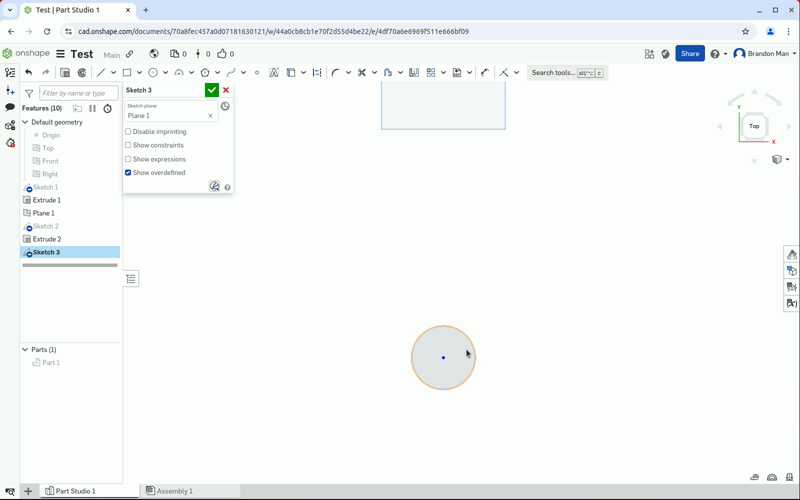
scroll(6)
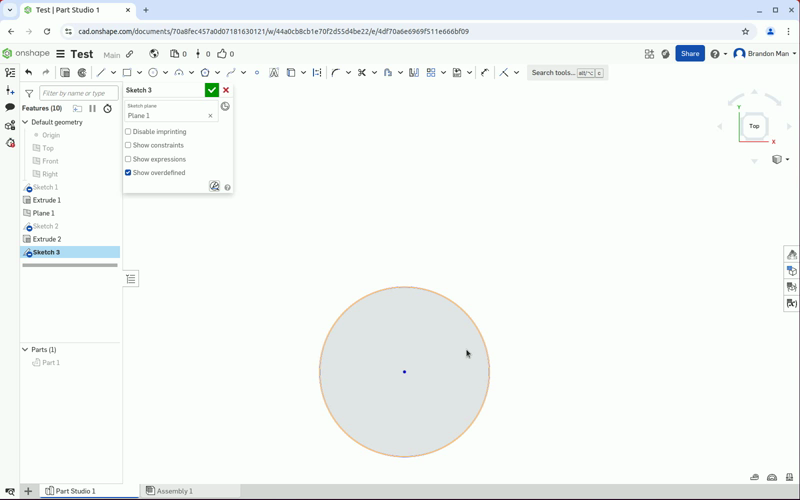
click(466, 349)
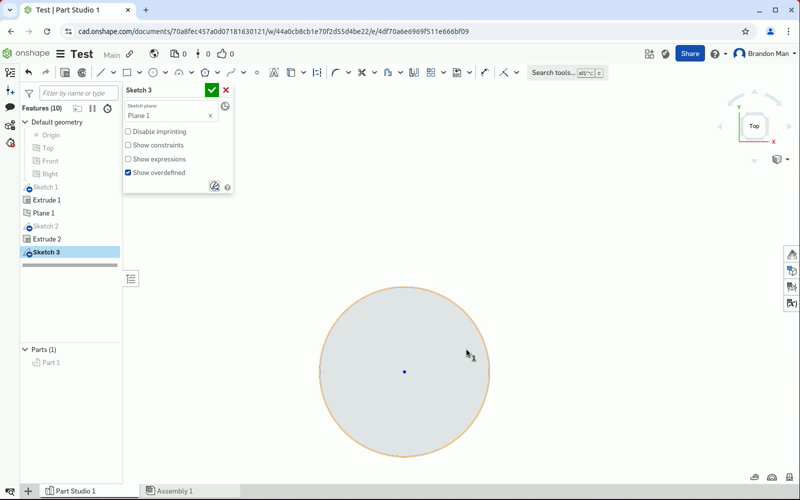
scroll(-6)
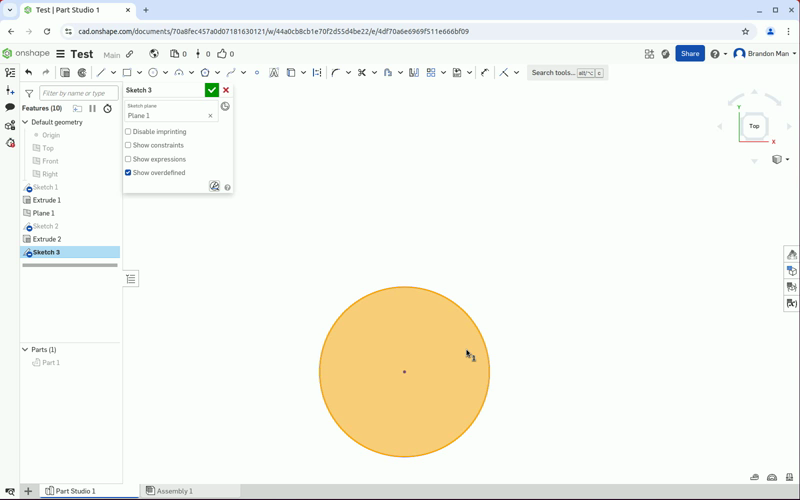
scroll(-6)
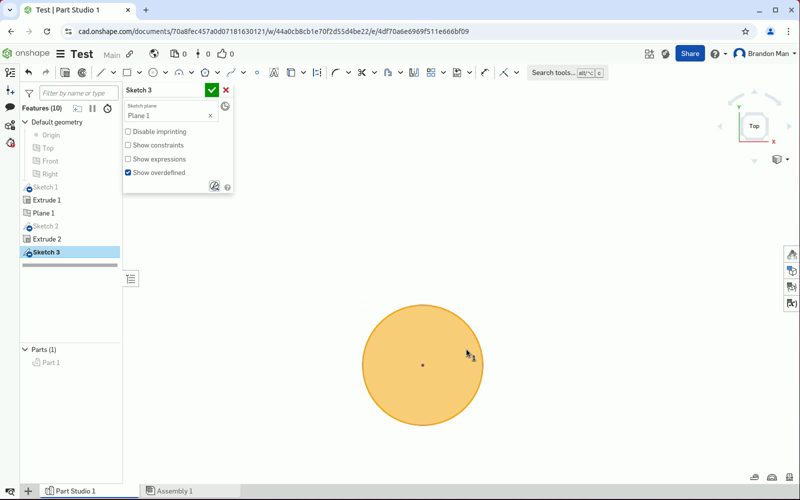
scroll(-6)
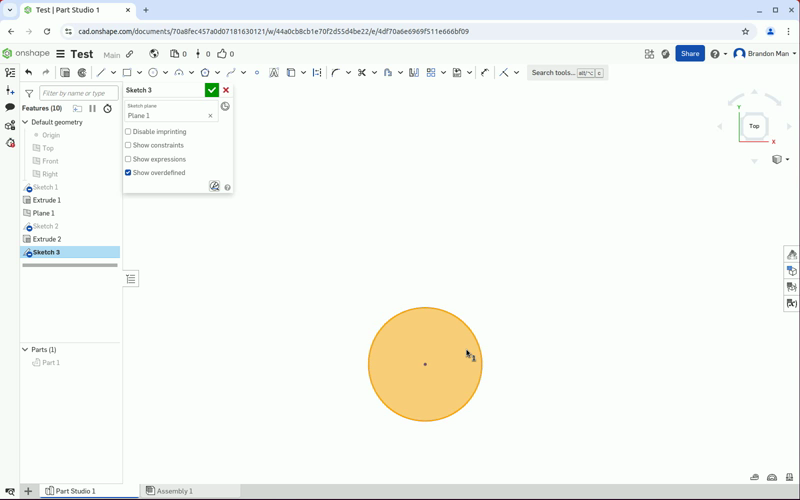
scroll(-6)
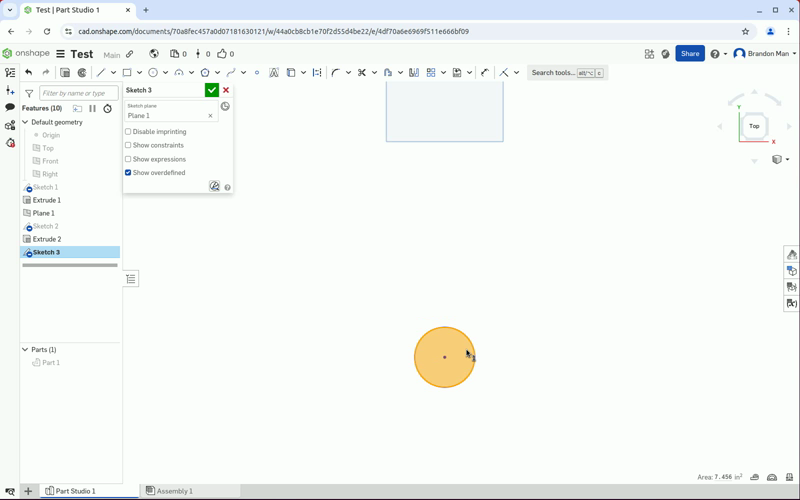
scroll(-6)
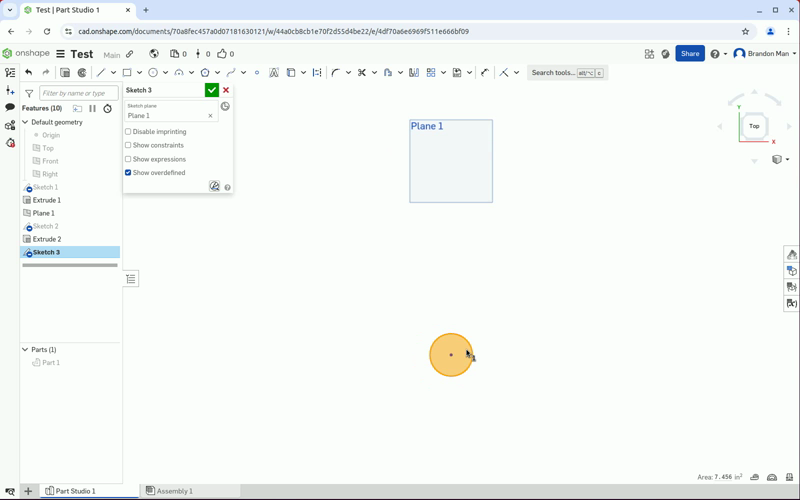
scroll(-6)
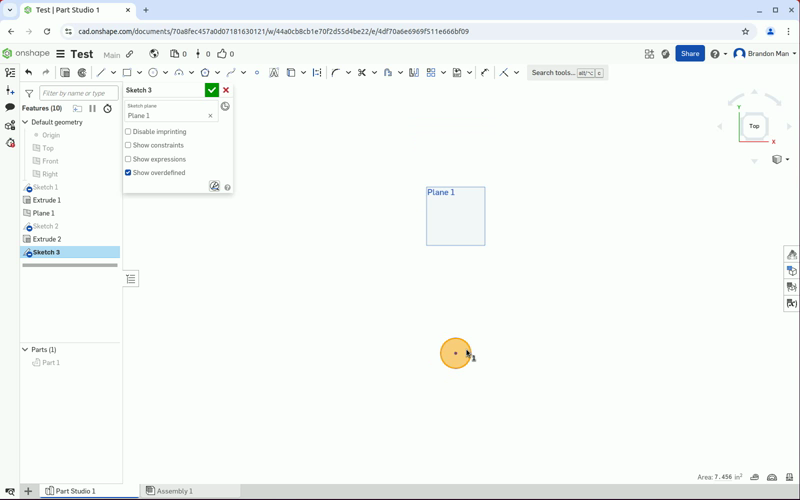
scroll(-6)
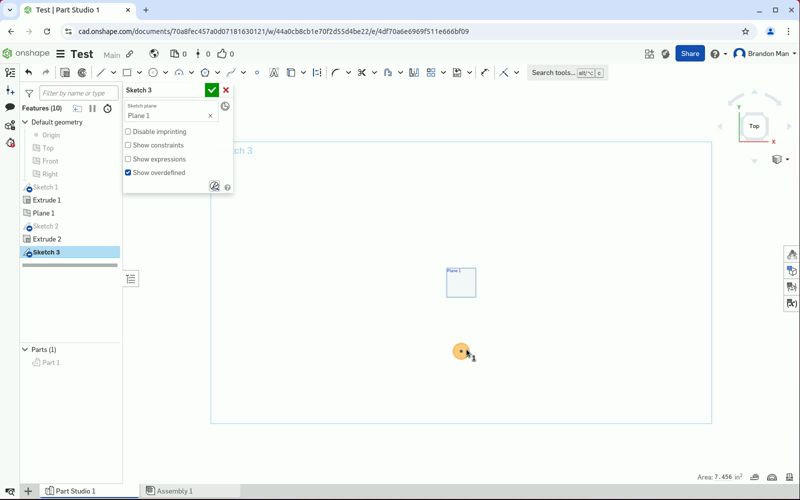
mouse_move(73, 352)
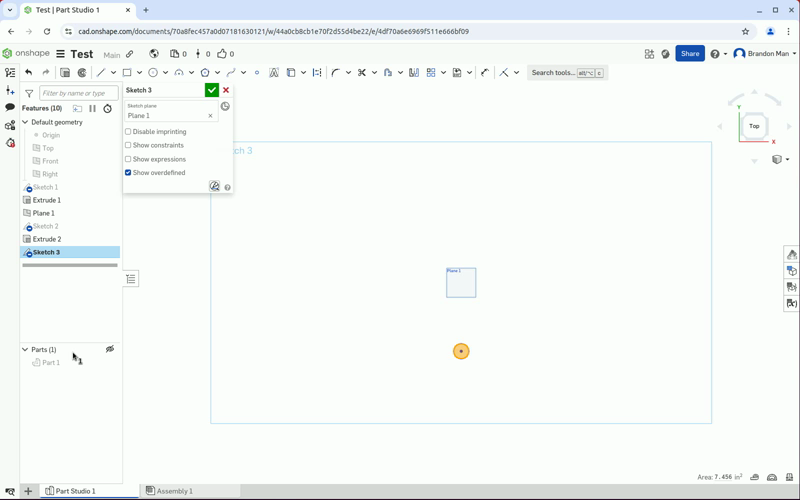
key(shift+y)
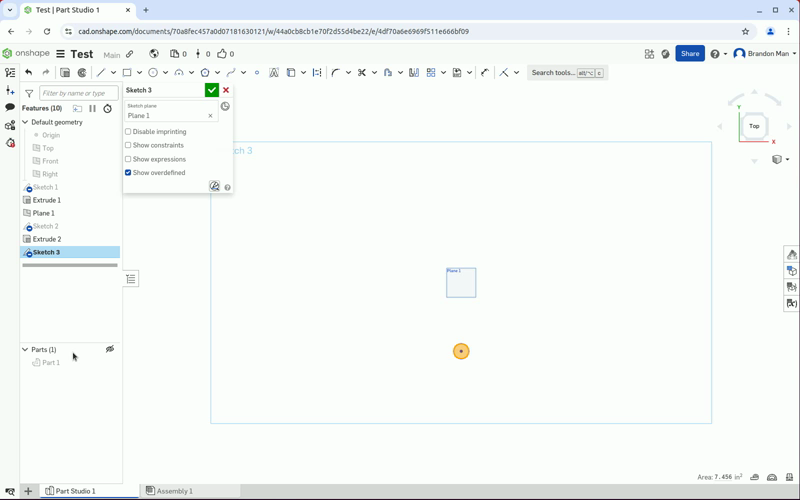
key(shift+e)
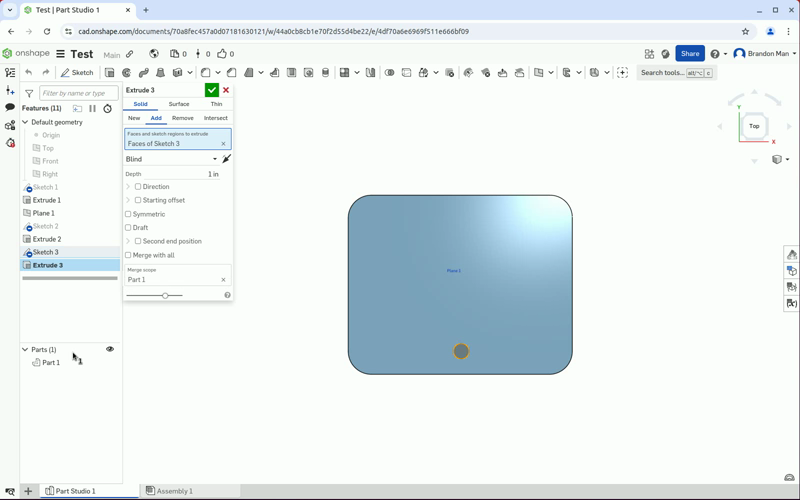
mouse_move(143, 106)
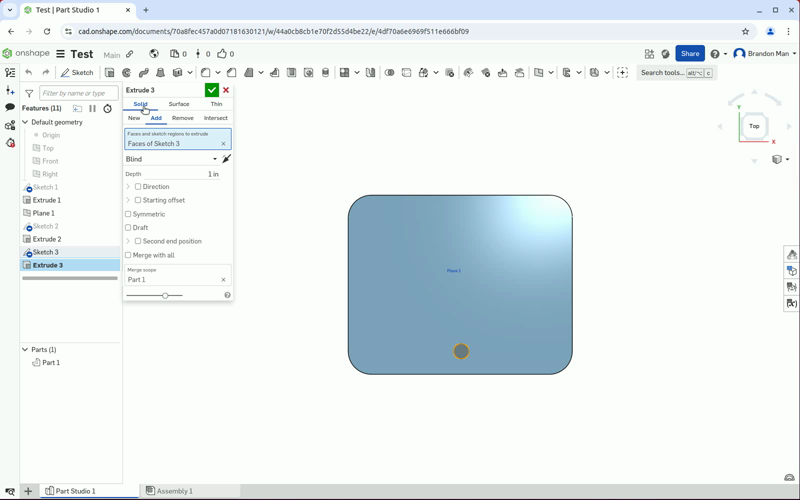
click(143, 106)
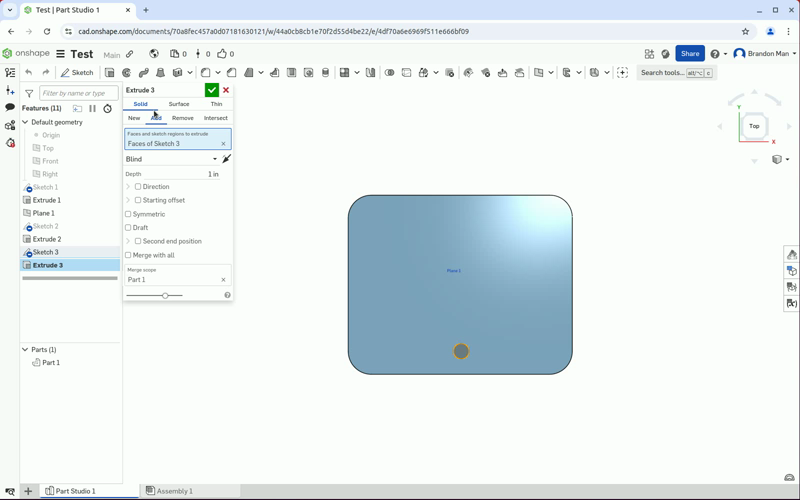
mouse_move(186, 120)
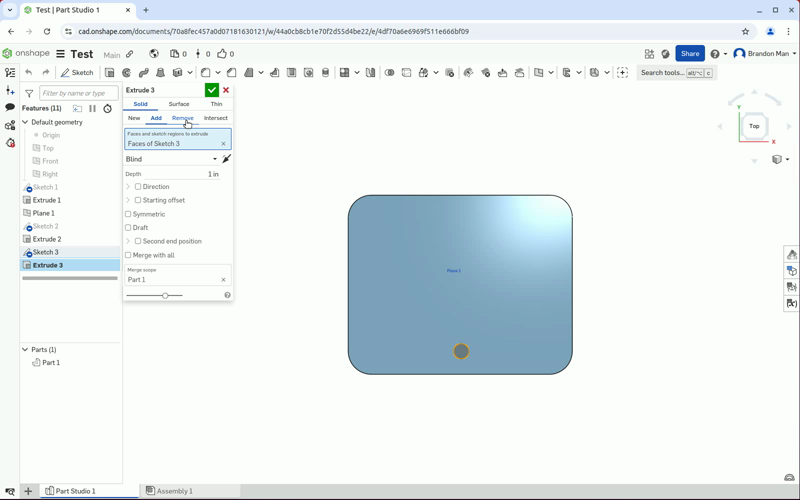
click(186, 120)
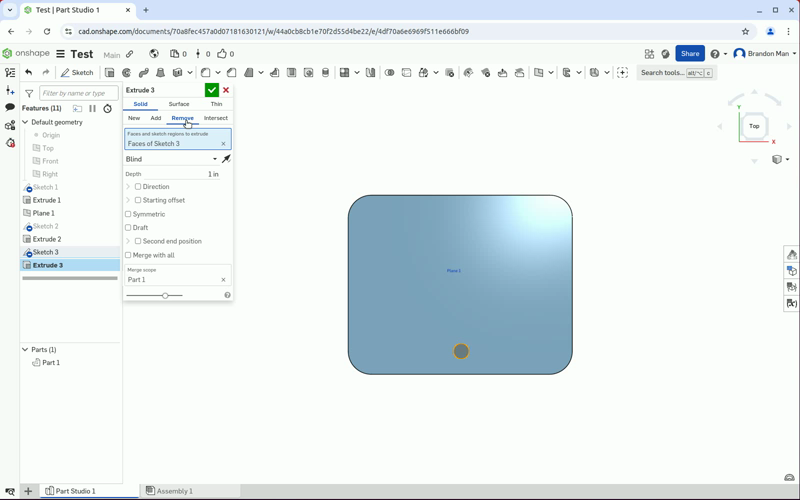
key(tab, 4)
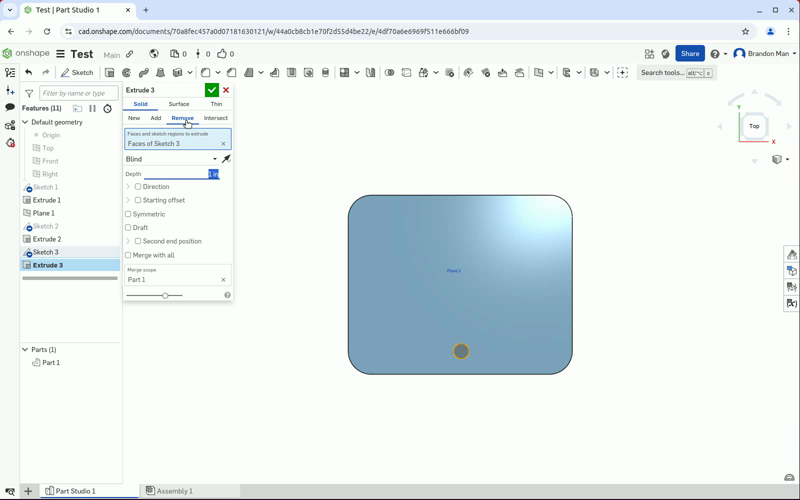
text(5.777)
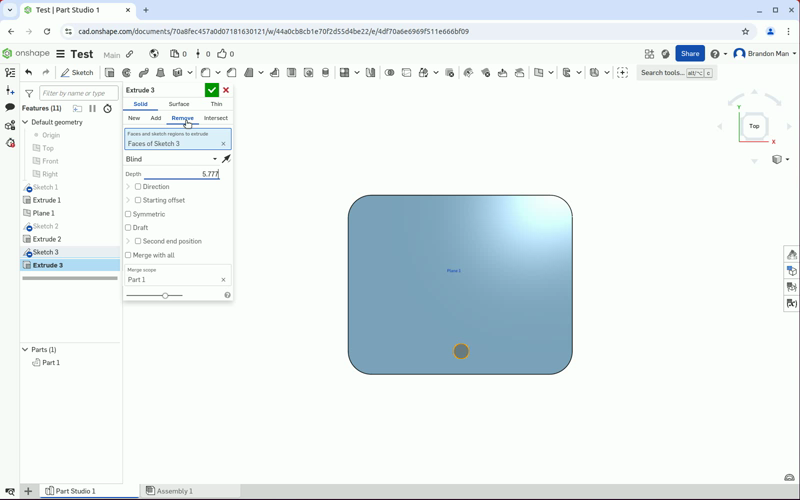
key(tab, 6)
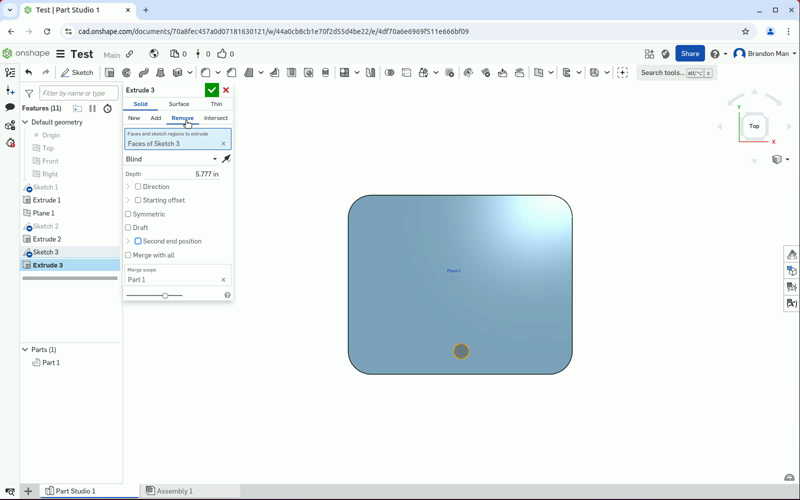
key(space)
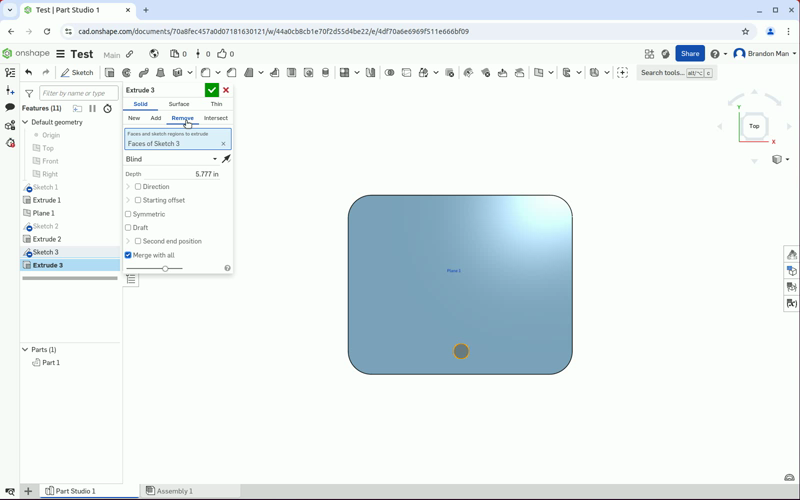
key(enter)
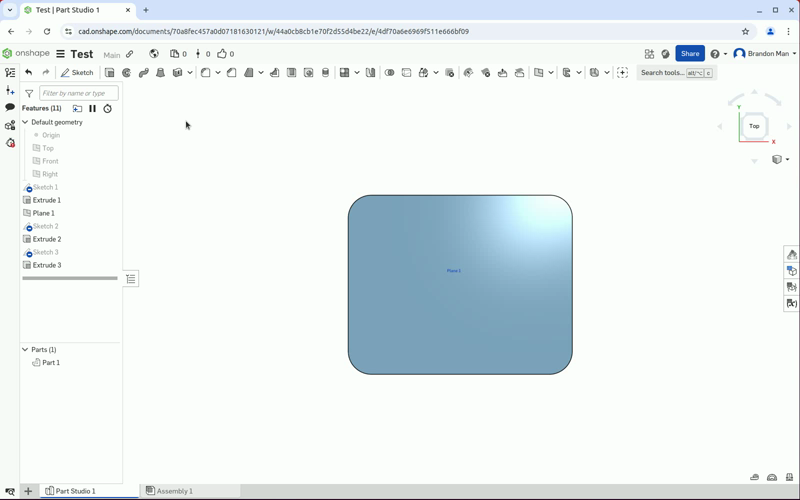
key(shift+h)
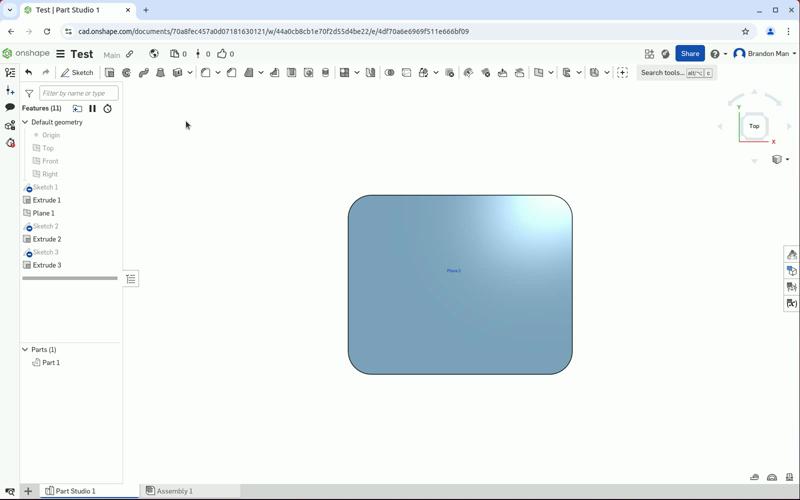
key(shift+h)
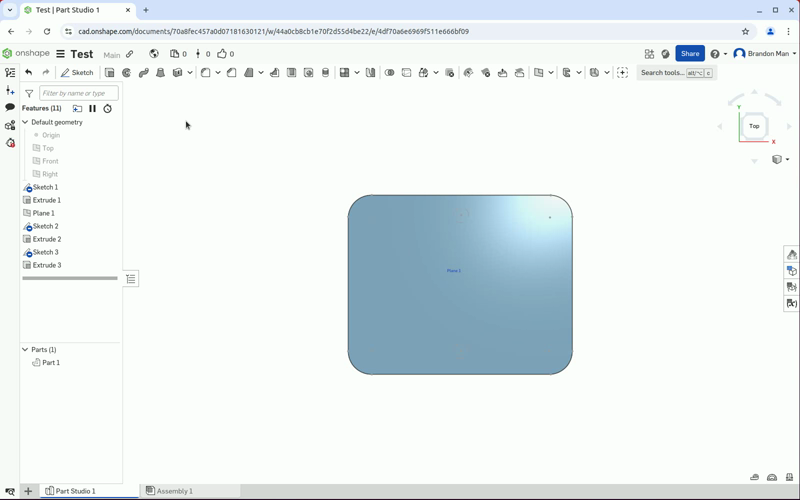
key(shift+7)
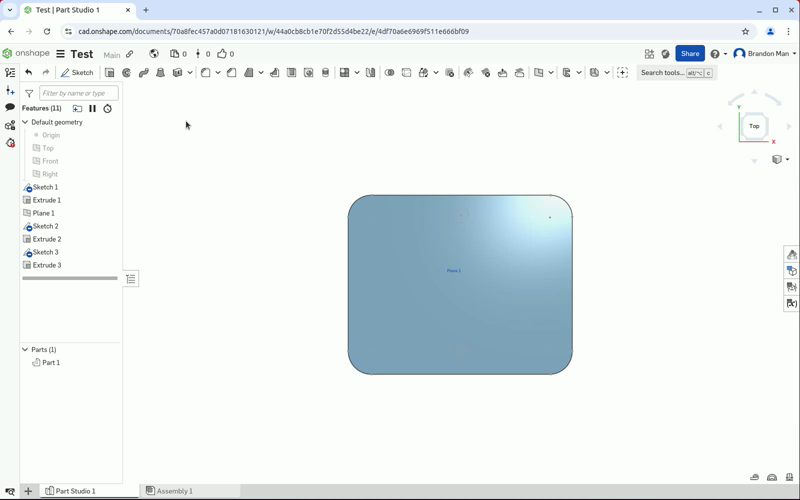
key(up, 3)
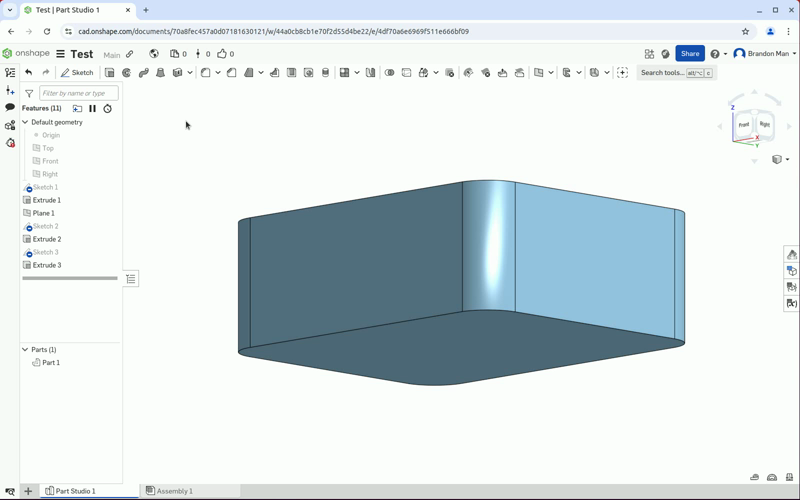
key(left, 3)
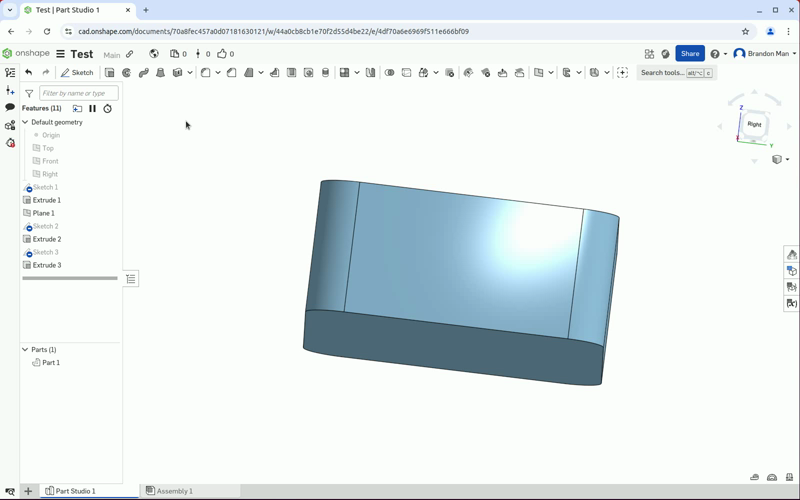
key(right, 3)
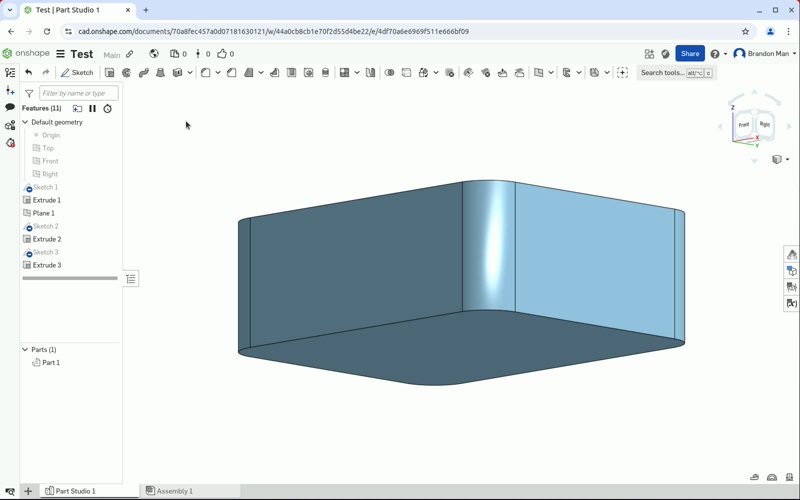
key(down, 3)
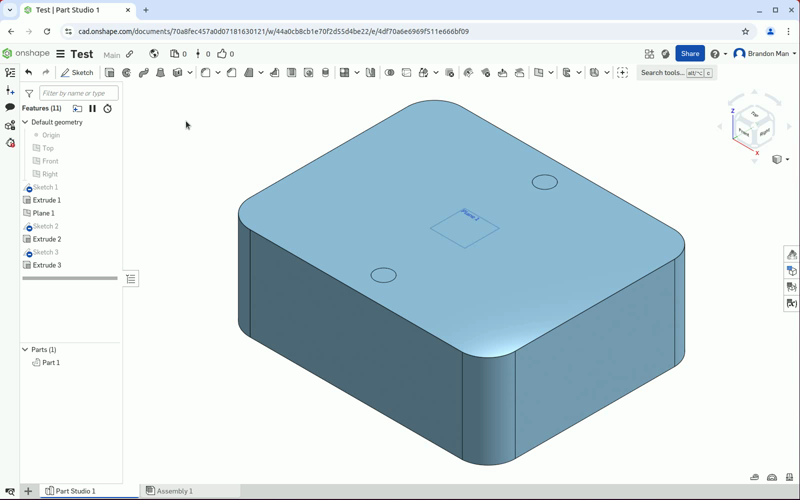
mouse_move(73, 189)
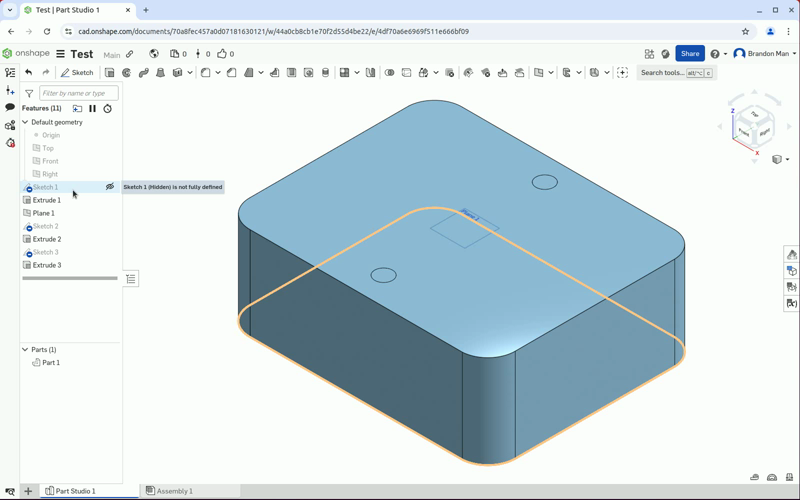
click(73, 189)